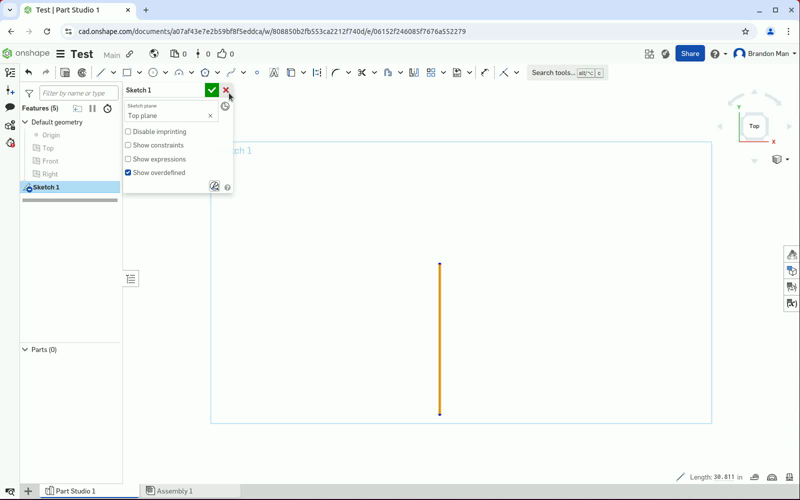
key(shift+h)
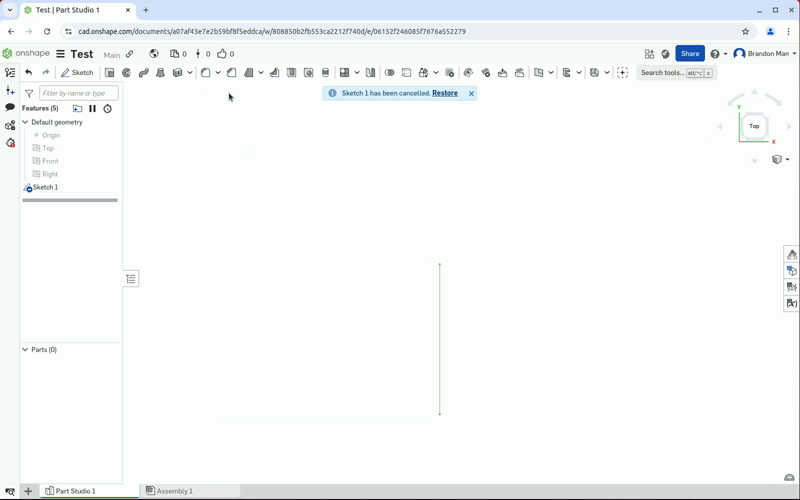
key(shift+s)
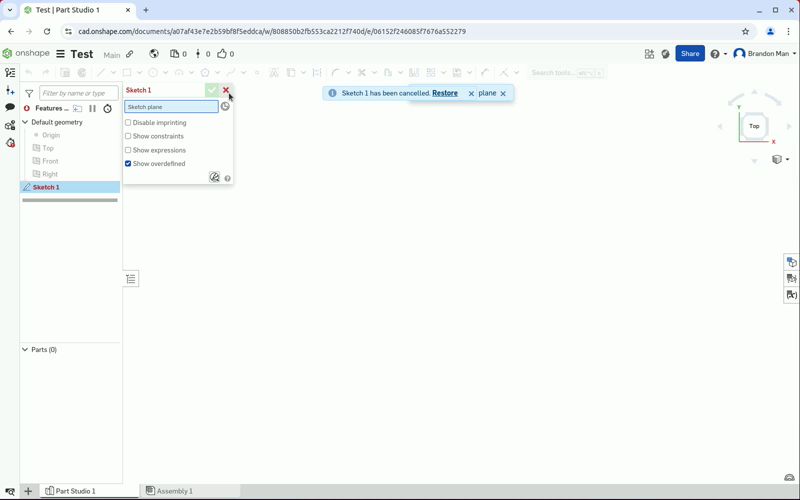
mouse_move(73, 150)
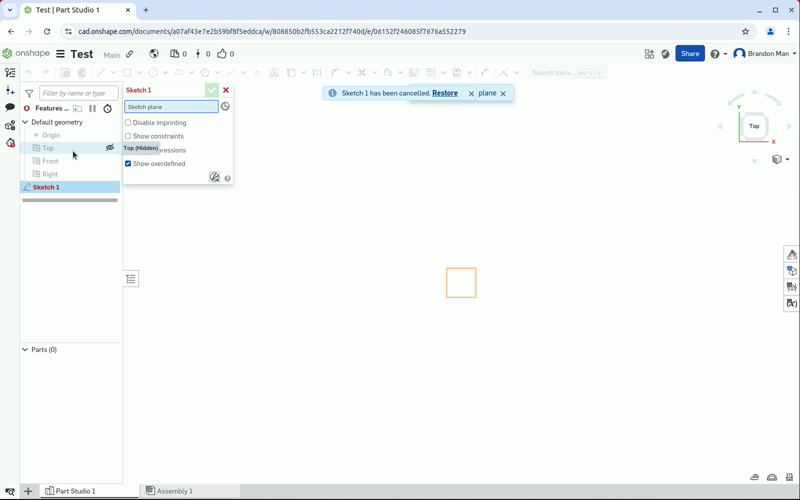
click(73, 150)
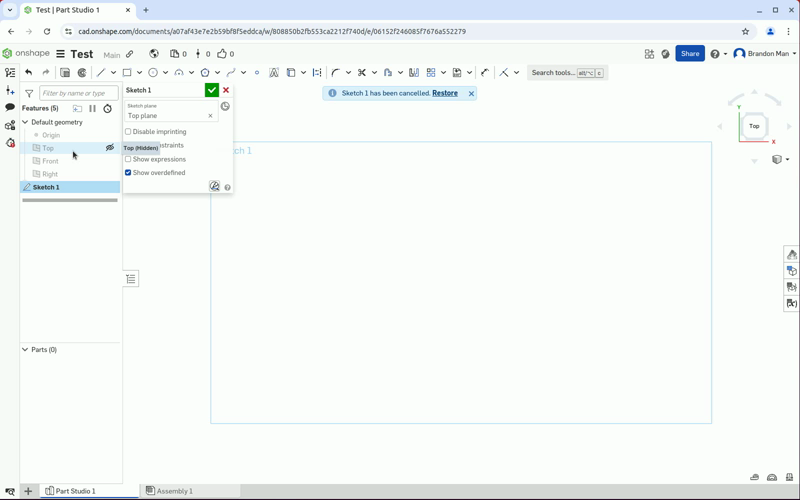
mouse_move(73, 352)
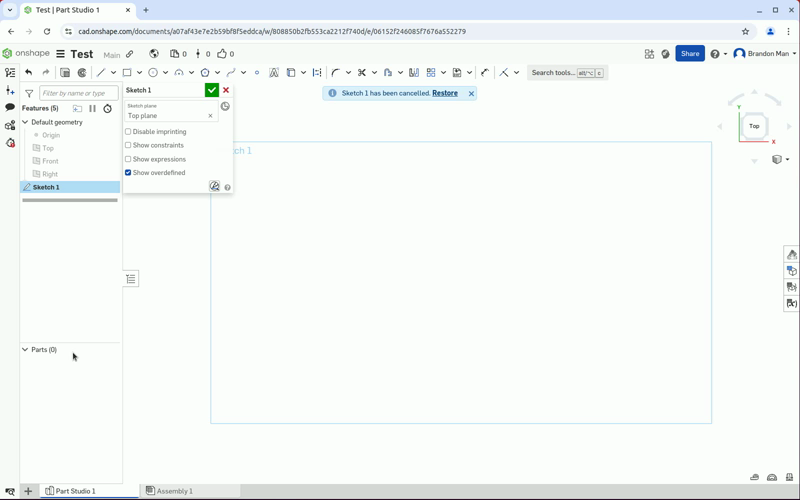
key(y)
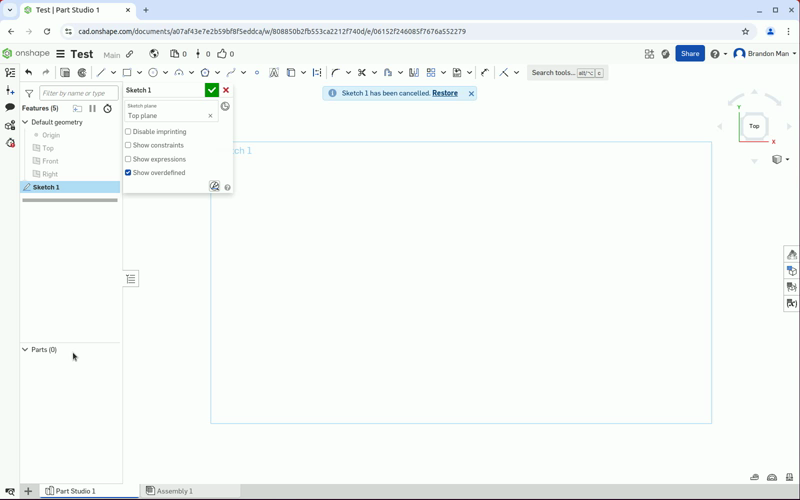
key(l)
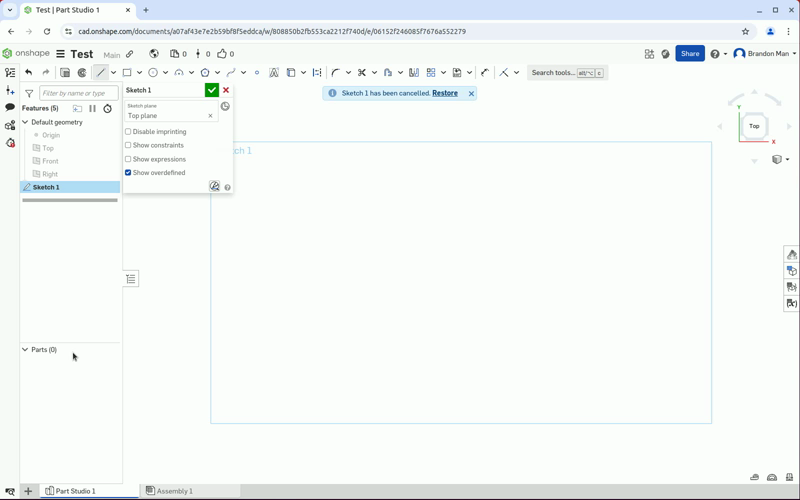
key_down(shift)
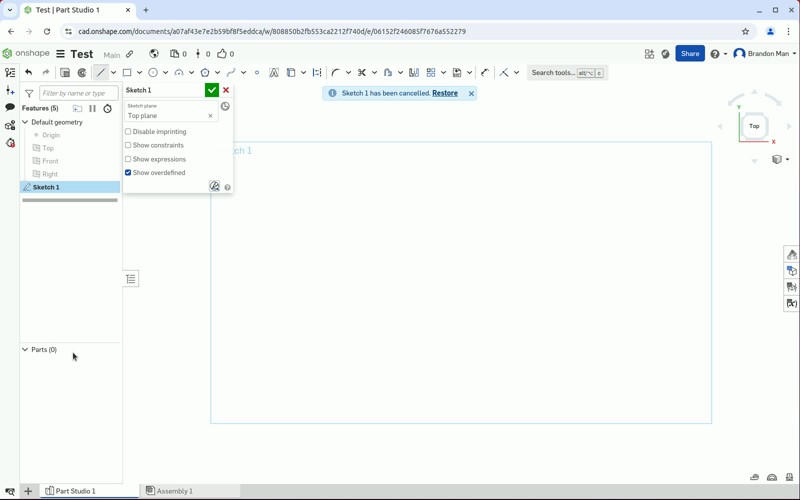
mouse_move(436, 395)
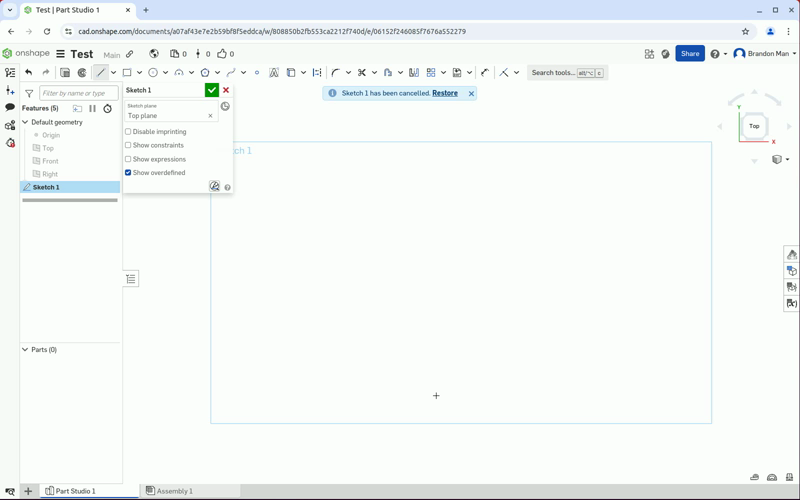
click(436, 395)
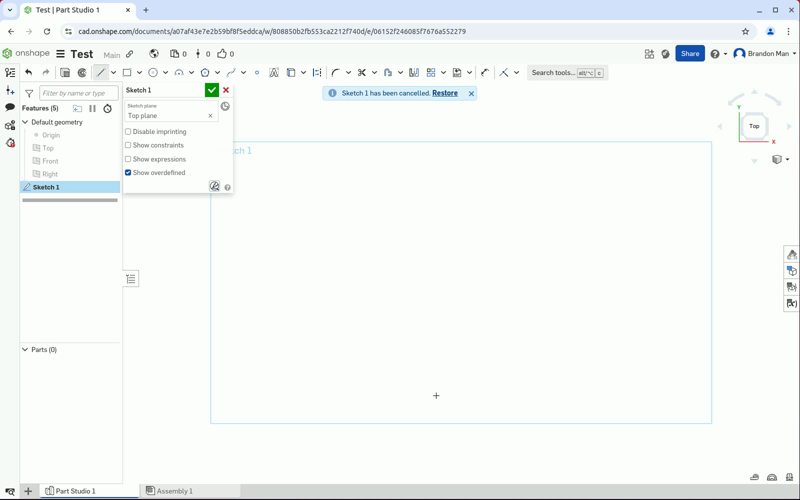
key_up(shift)
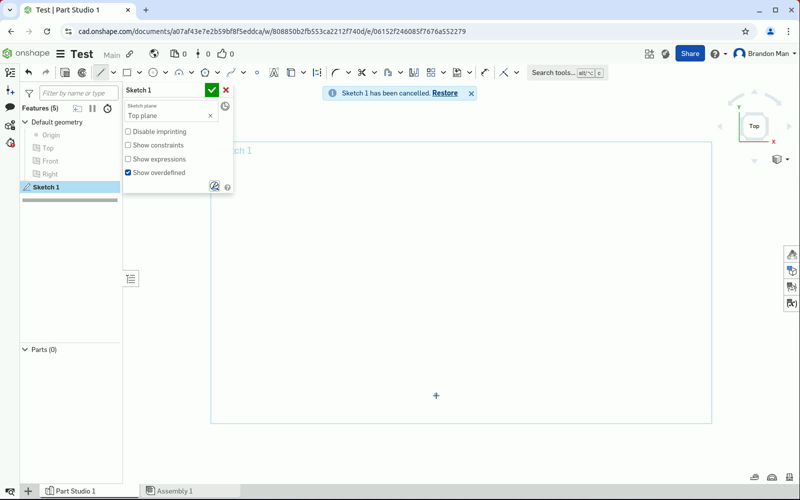
key_down(shift)
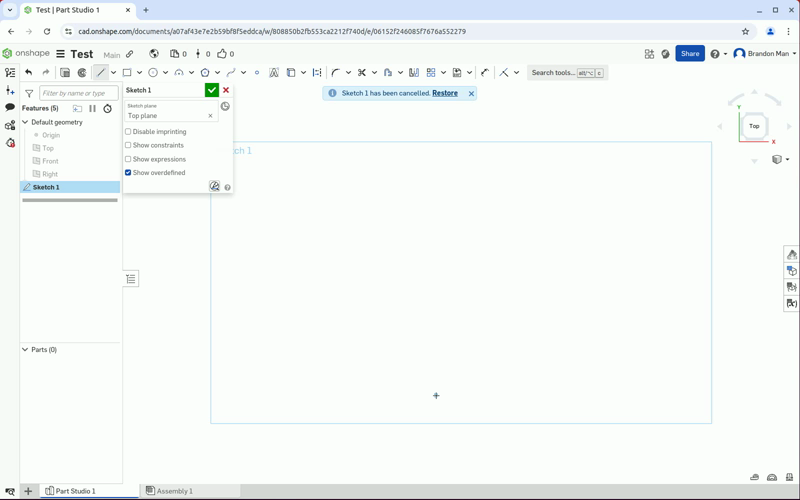
mouse_move(466, 395)
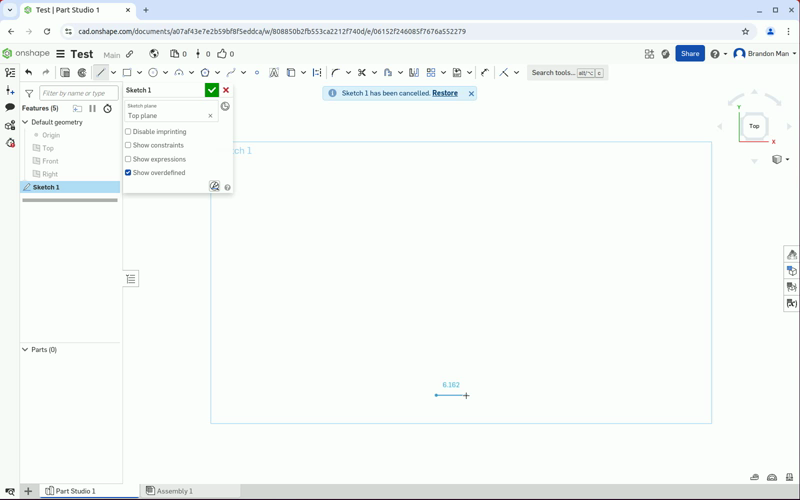
mouse_move(486, 395)
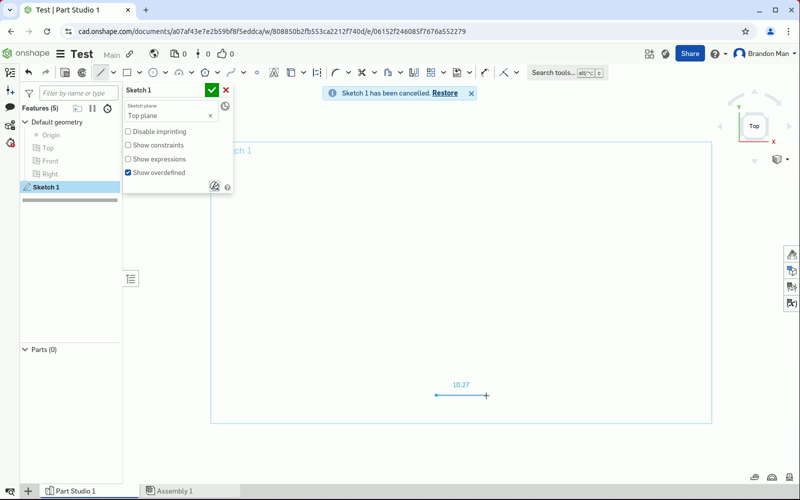
click(486, 395)
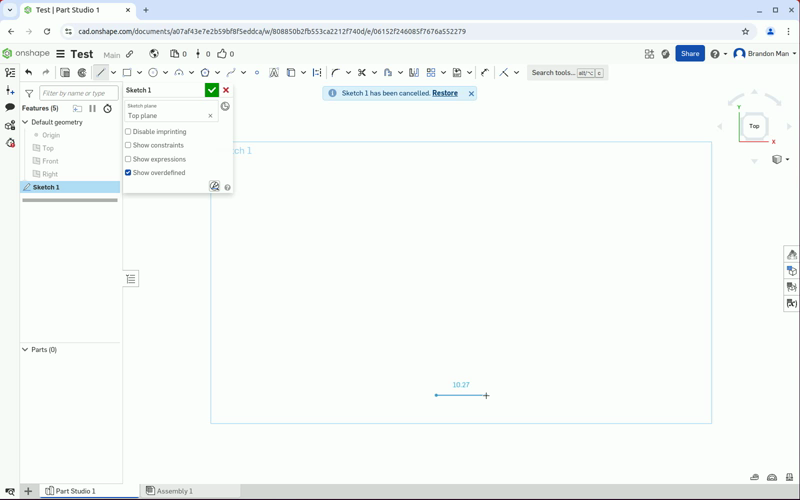
key_up(shift)
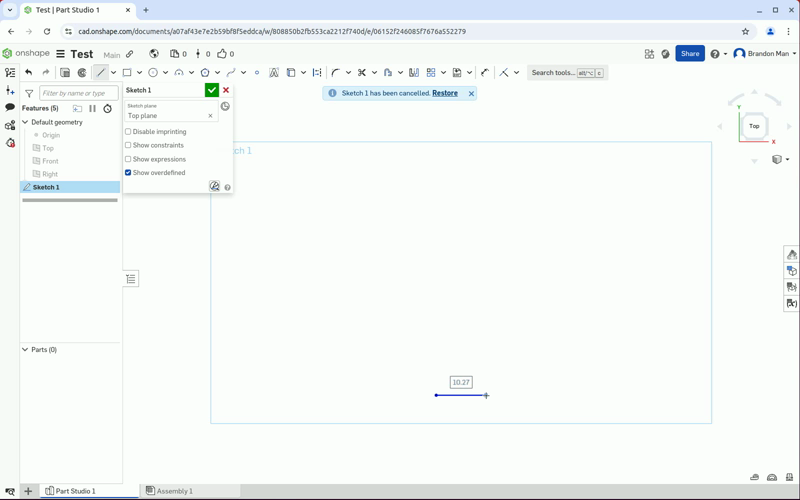
key_down(shift)
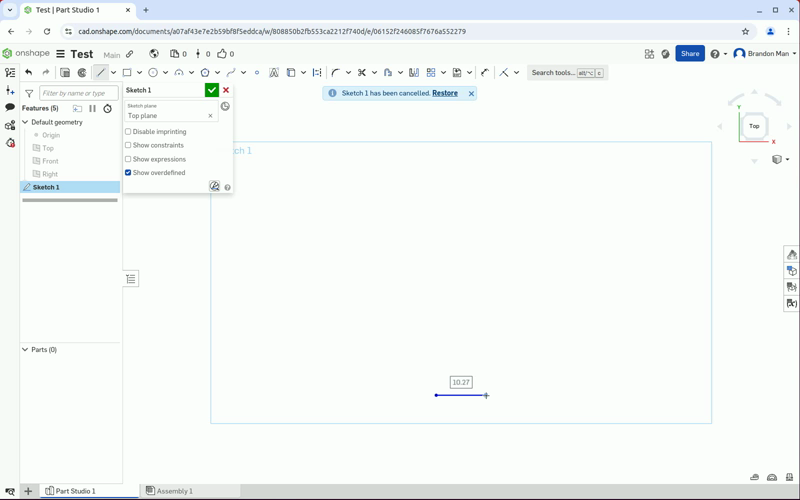
mouse_move(486, 226)
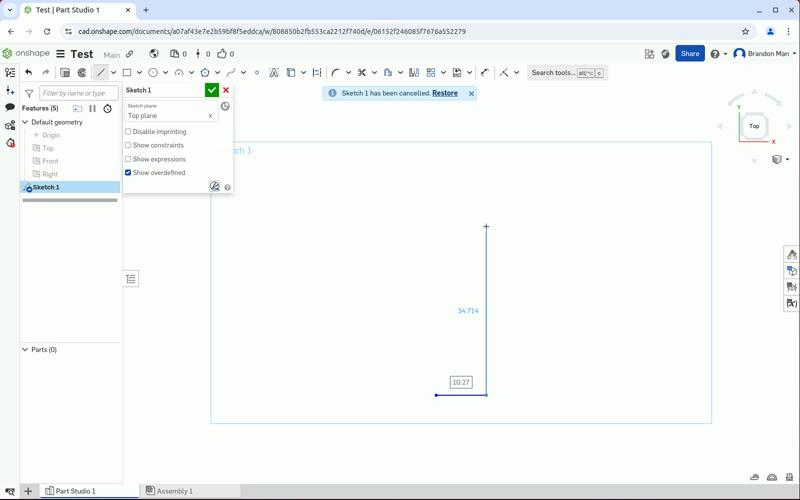
click(486, 226)
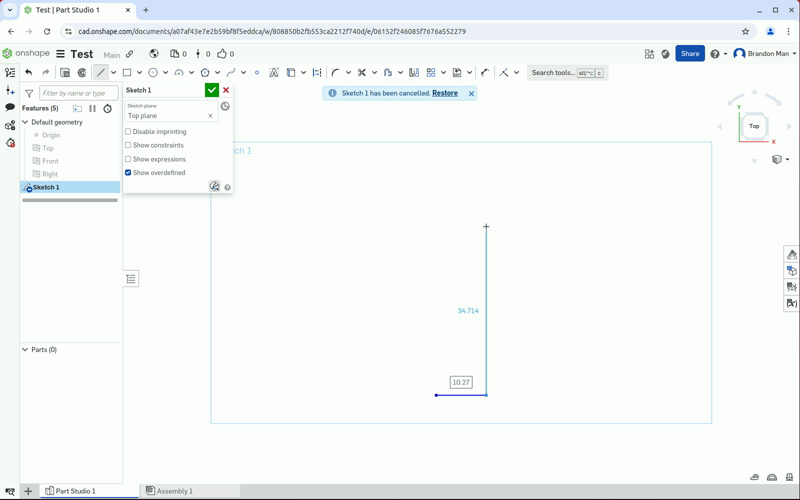
key_up(shift)
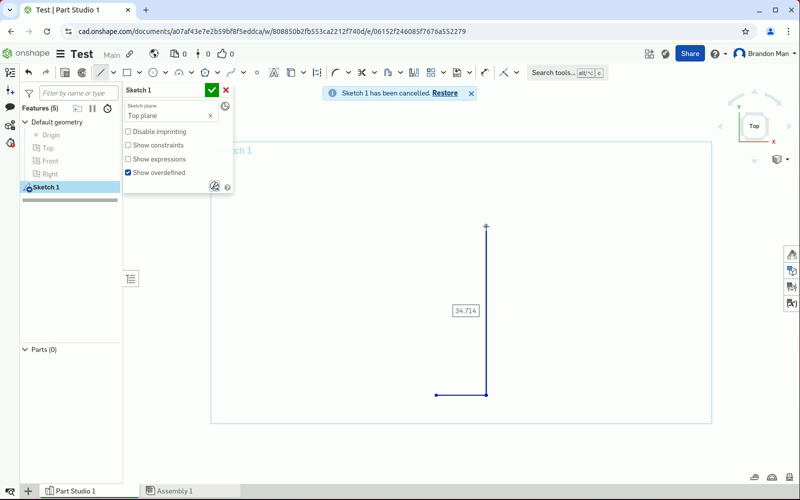
key_down(shift)
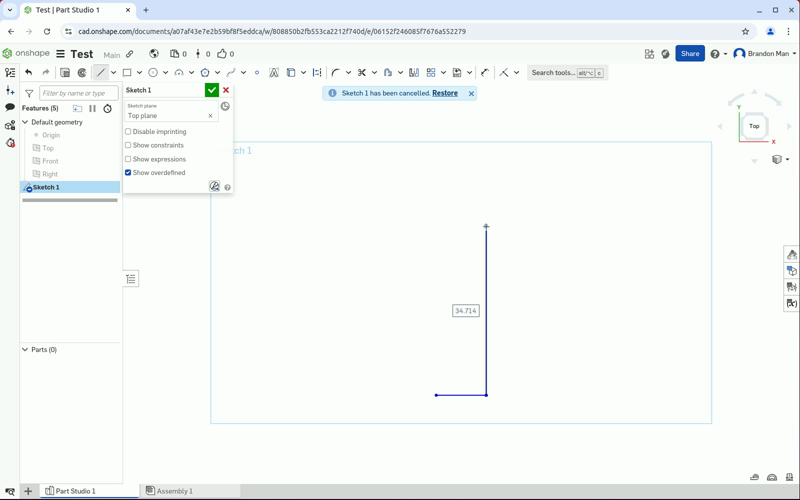
mouse_move(516, 226)
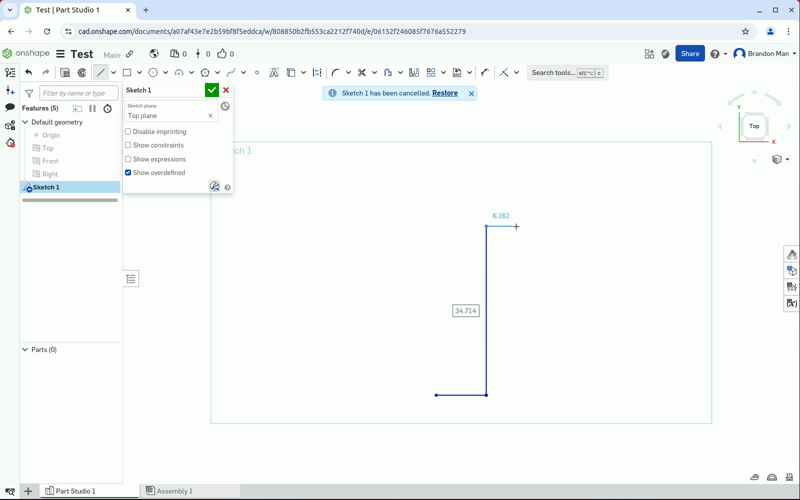
mouse_move(436, 226)
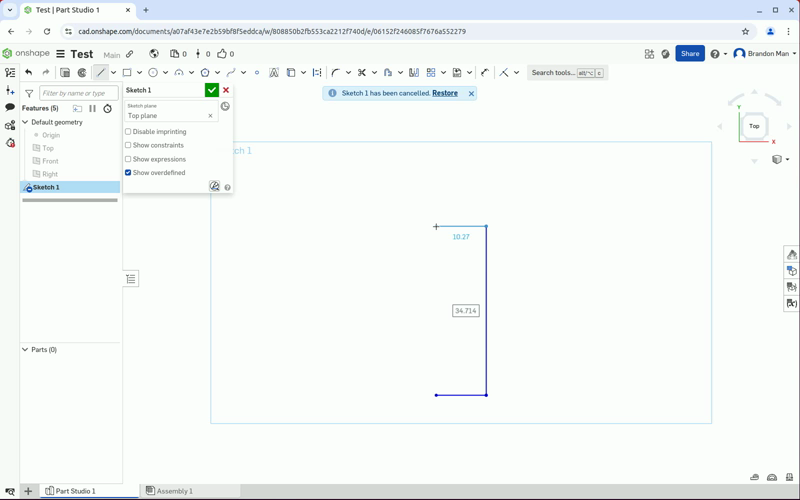
click(436, 226)
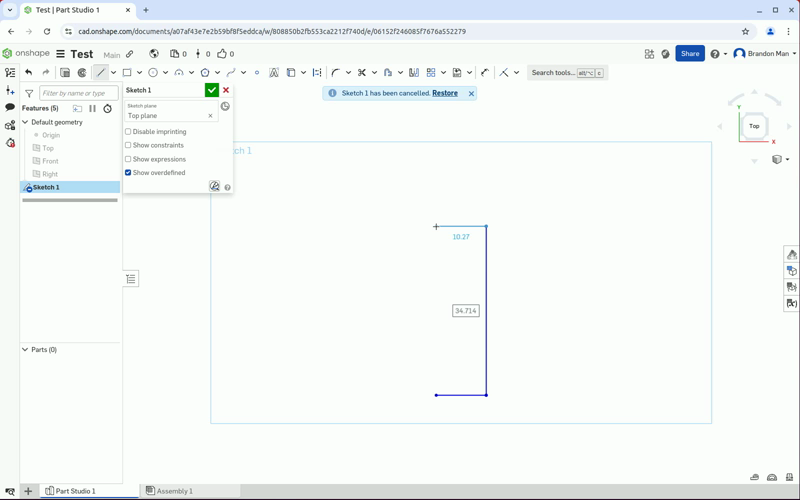
key_up(shift)
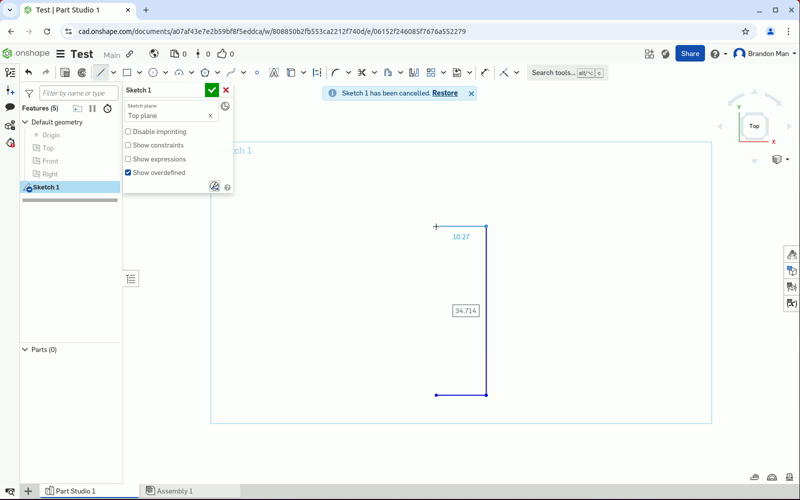
key_down(shift)
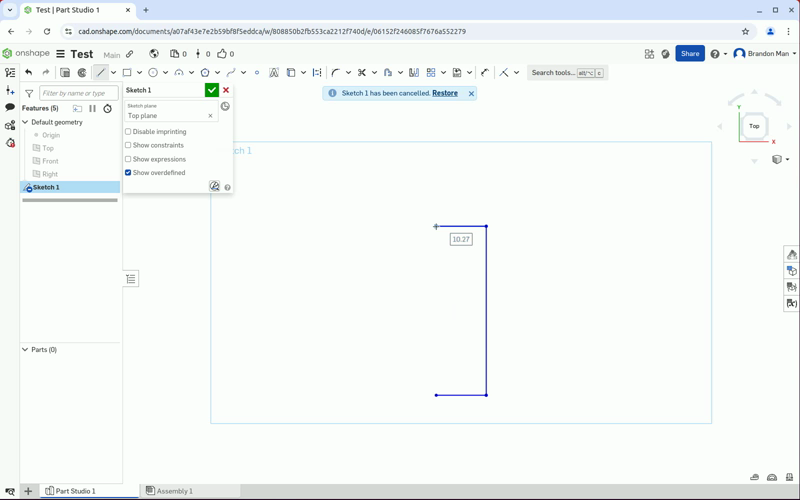
mouse_move(436, 395)
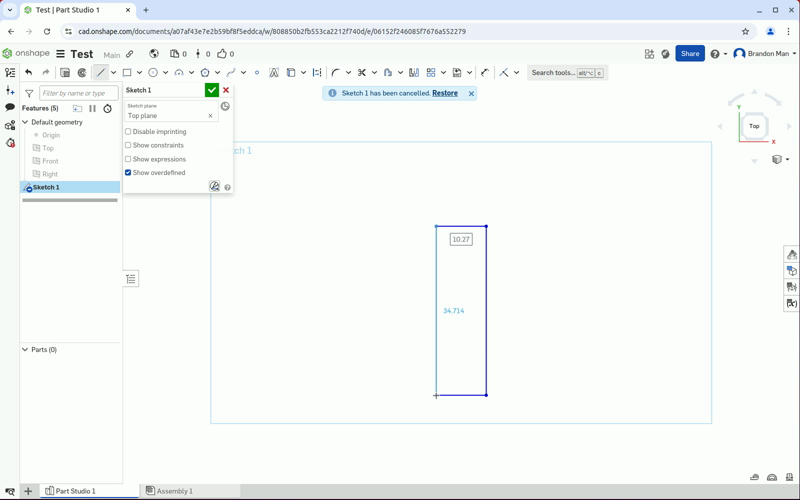
key_up(shift)
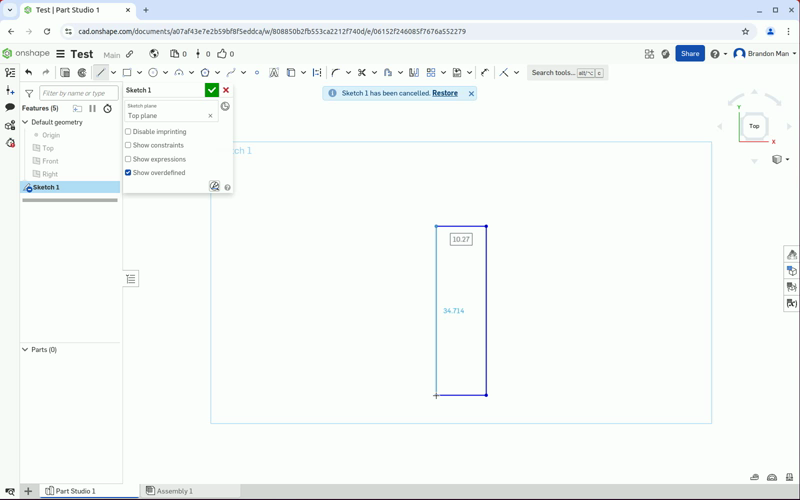
click(436, 395)
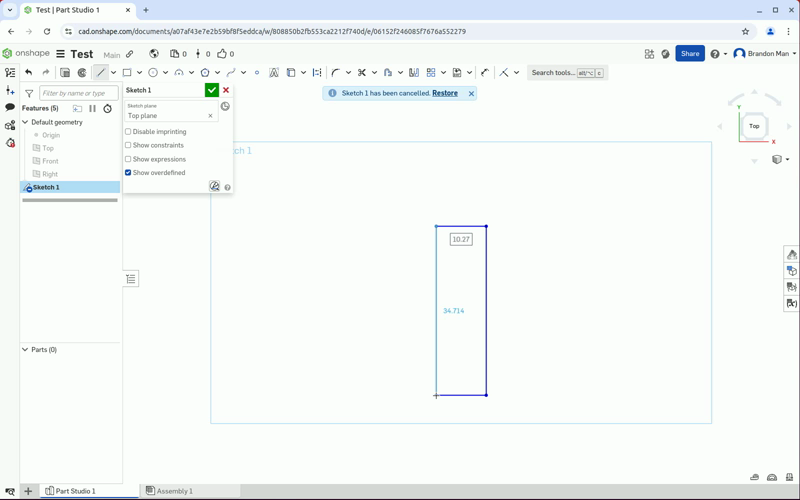
key(esc)
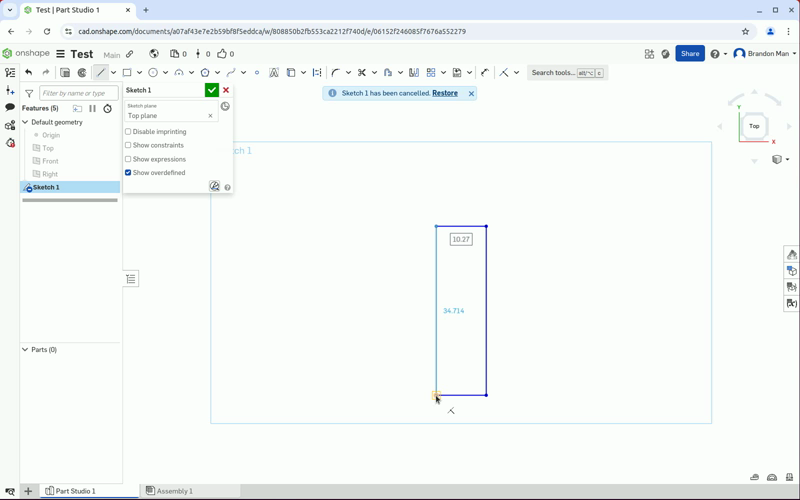
mouse_move(463, 284)
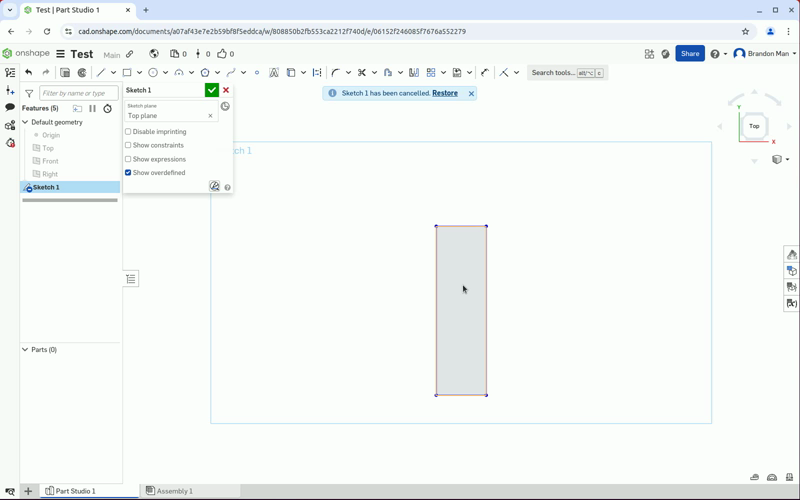
click(463, 284)
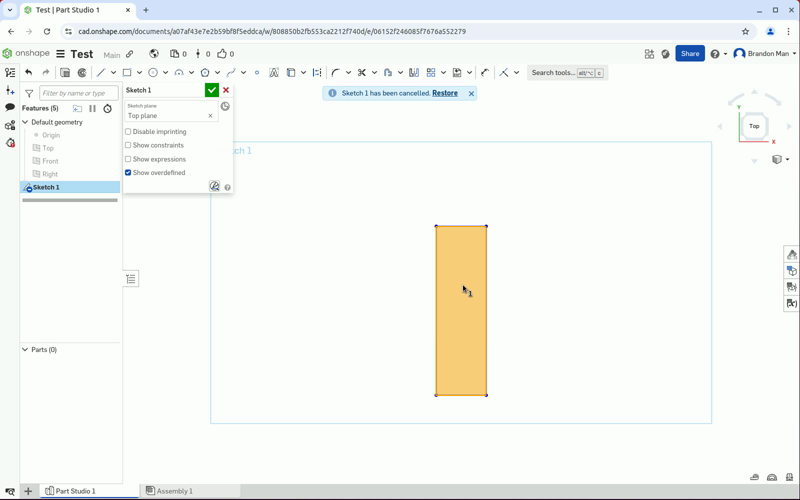
mouse_move(73, 352)
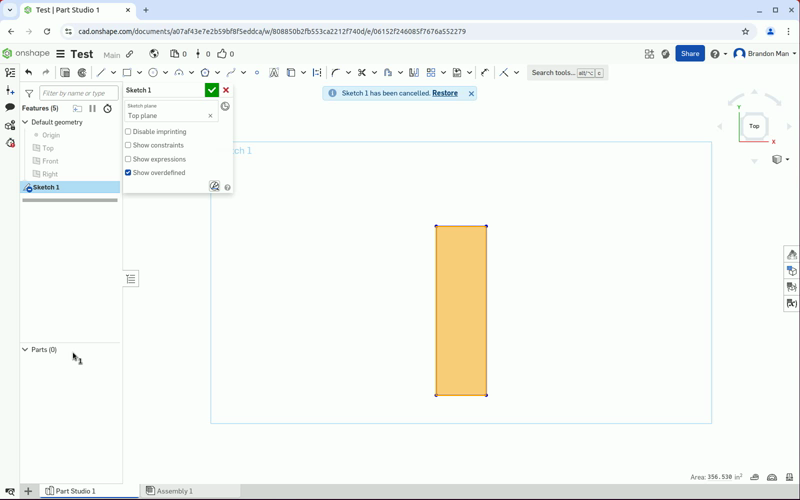
key(shift+y)
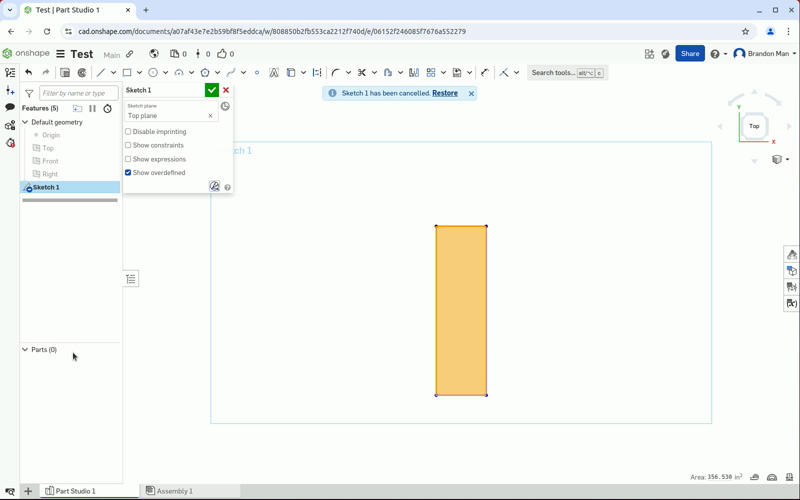
key(shift+e)
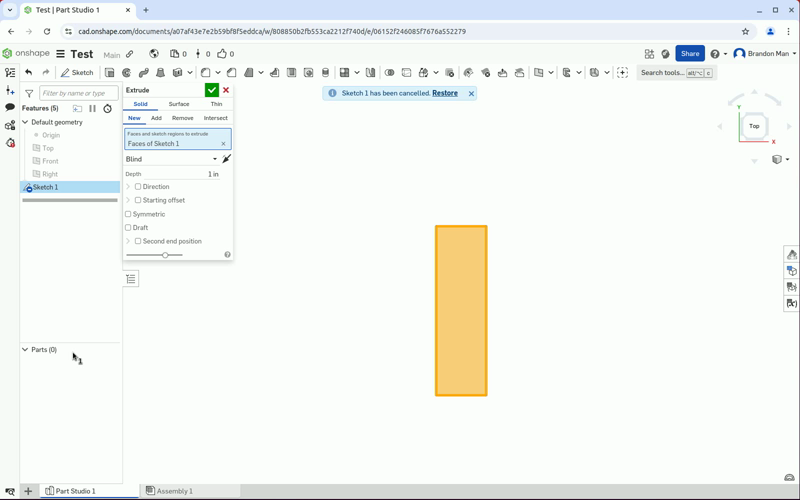
mouse_move(143, 106)
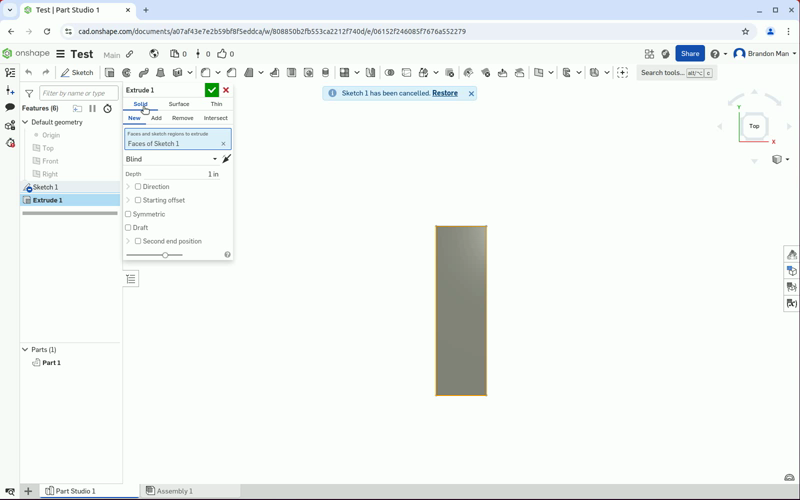
click(143, 106)
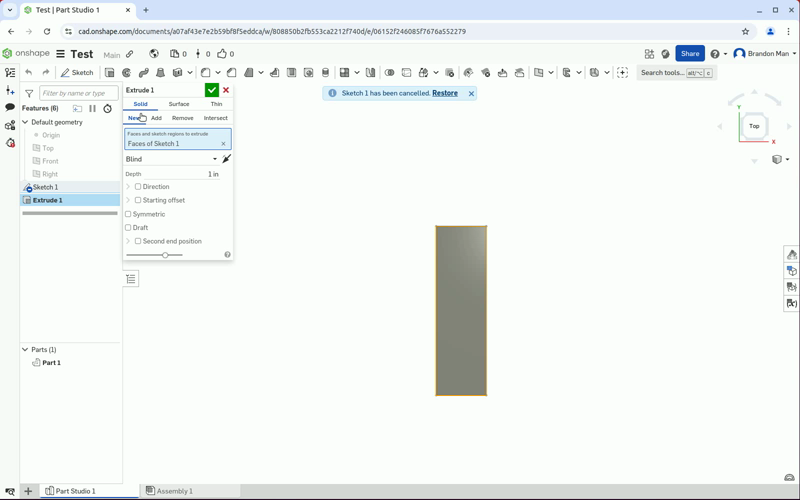
mouse_move(137, 120)
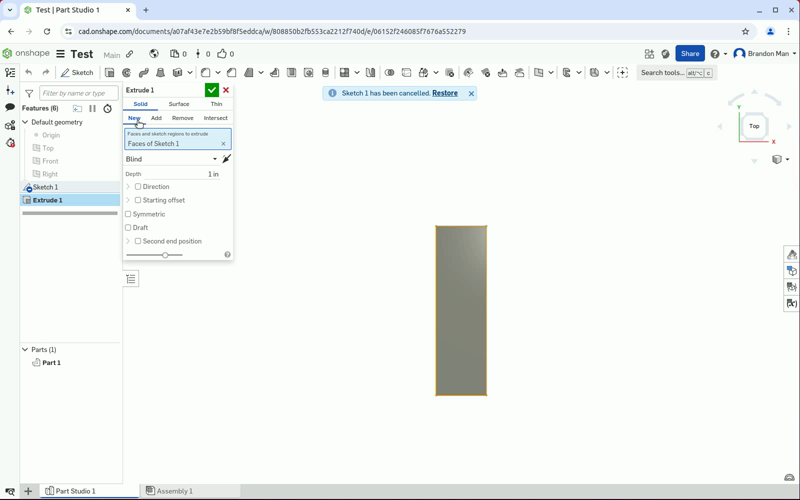
click(137, 120)
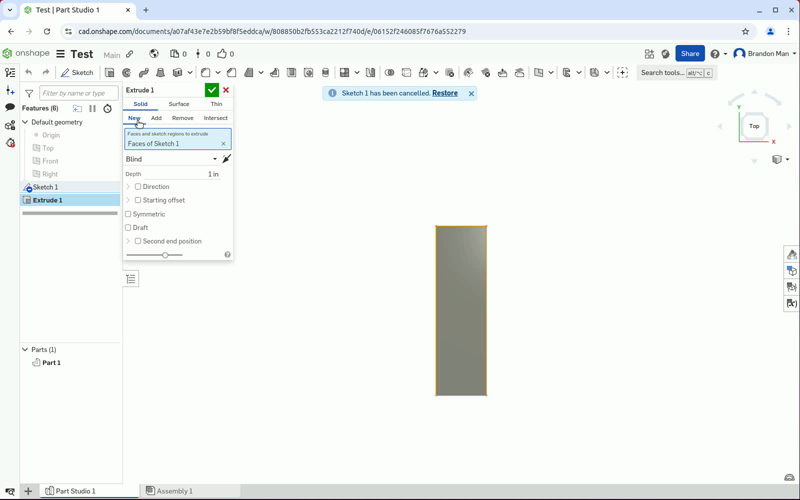
key(tab, 4)
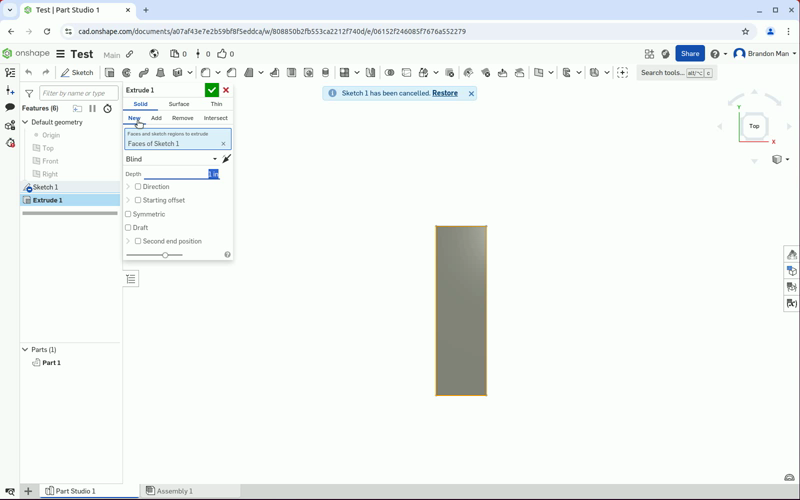
text(11.313)
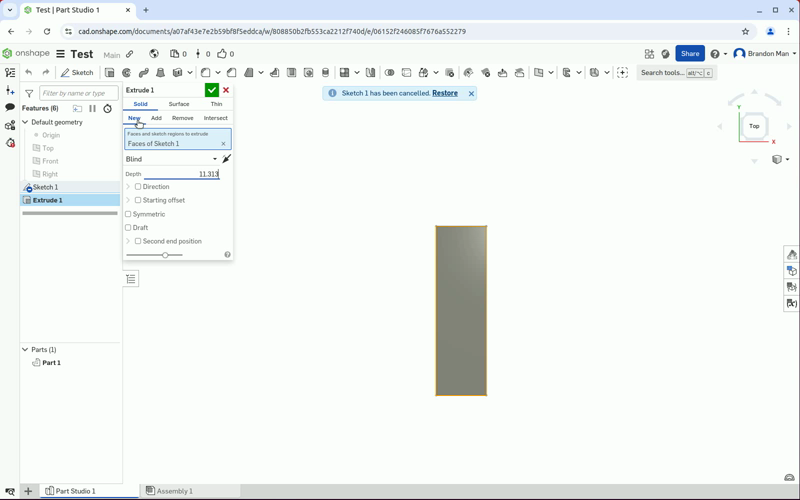
key(enter)
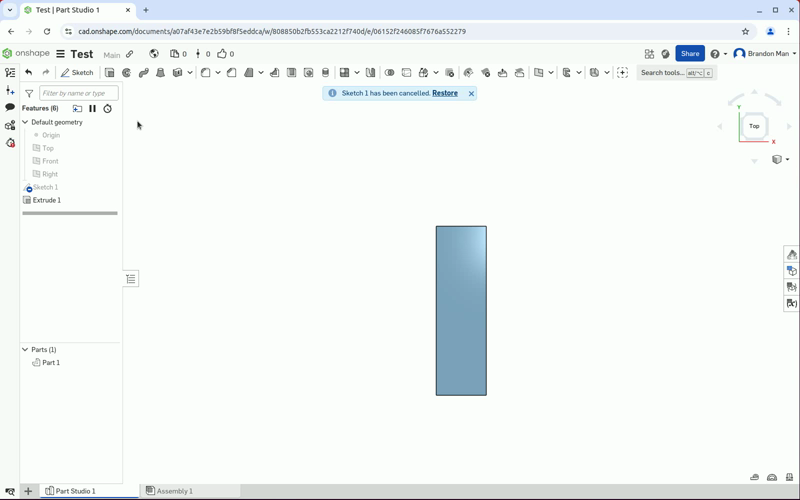
key(shift+h)
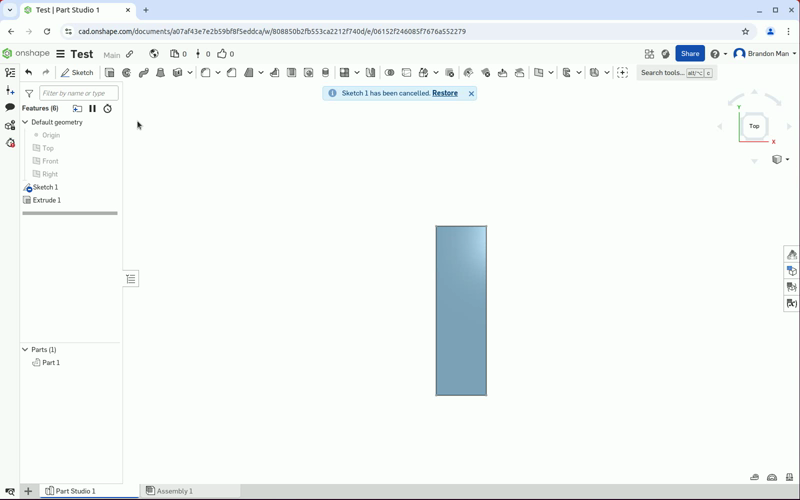
key(shift+h)
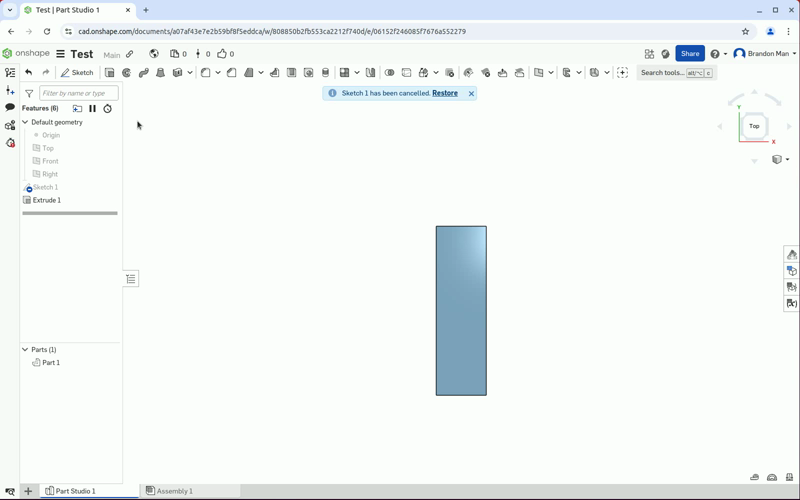
mouse_move(73, 189)
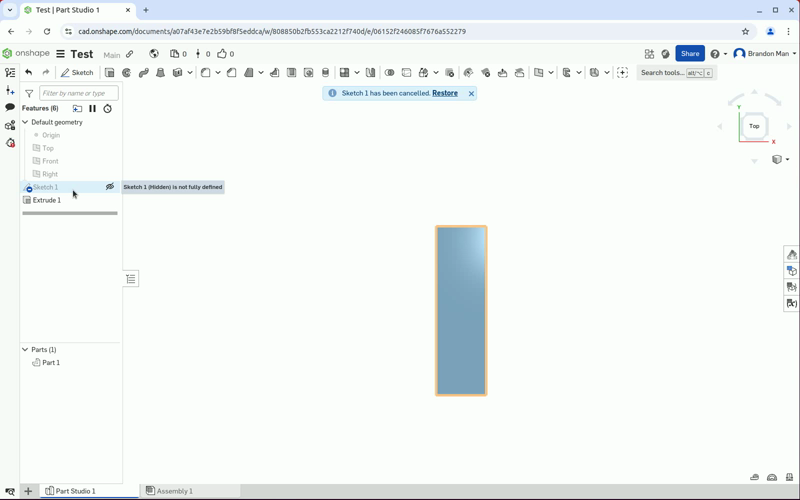
click(73, 189)
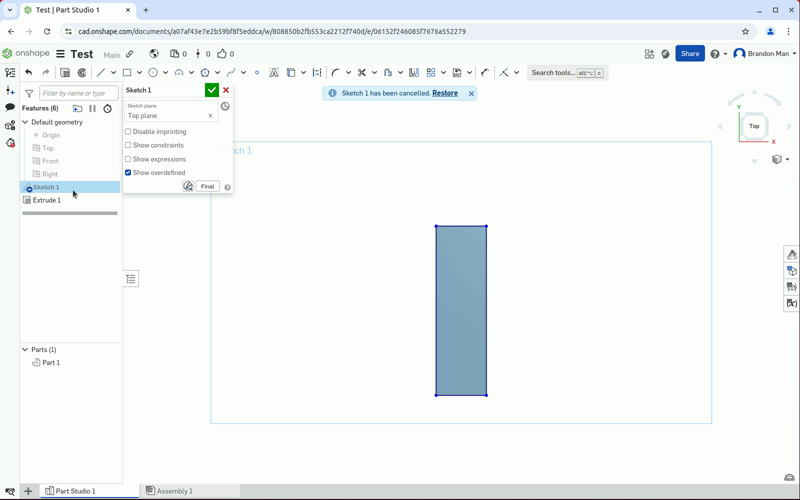
mouse_move(229, 92)
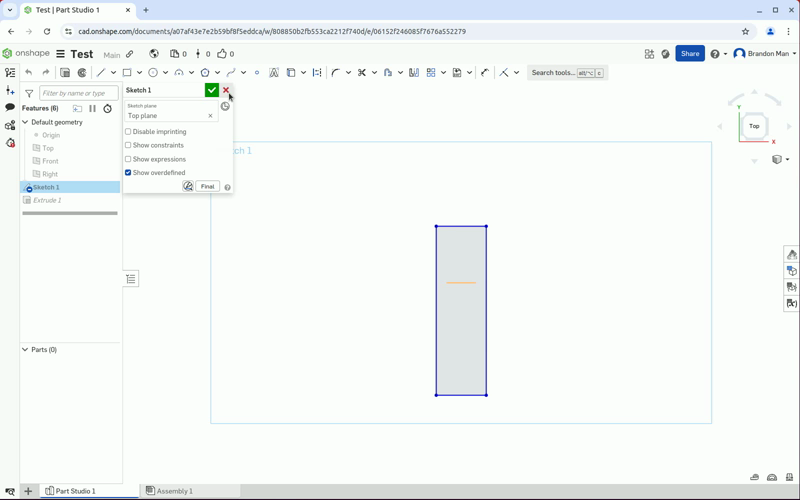
click(229, 92)
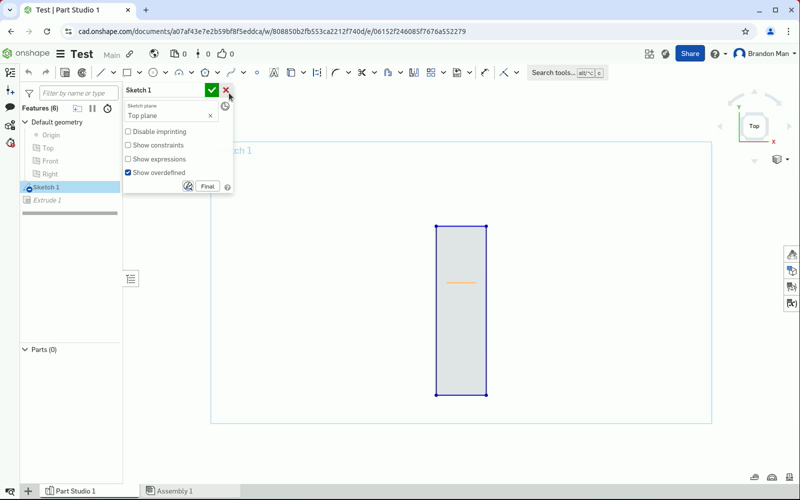
key(shift+s)
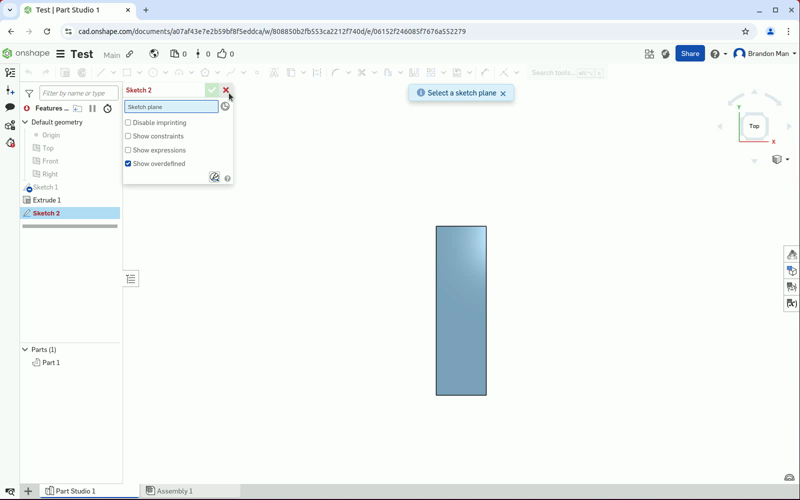
mouse_move(73, 150)
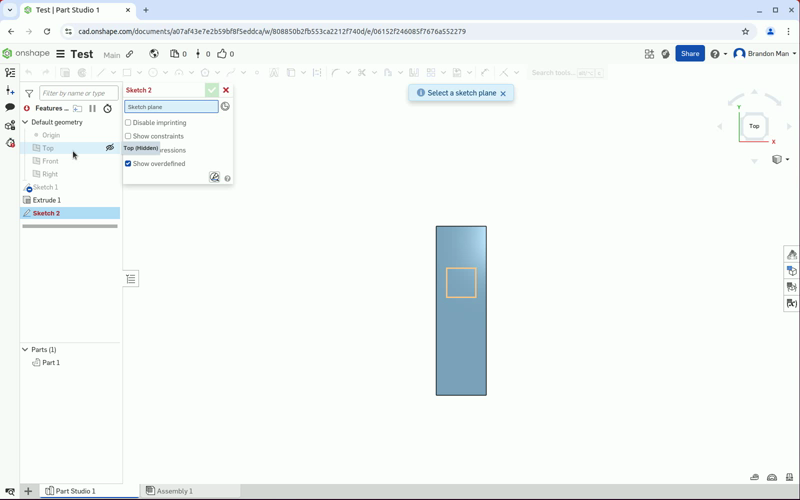
click(73, 150)
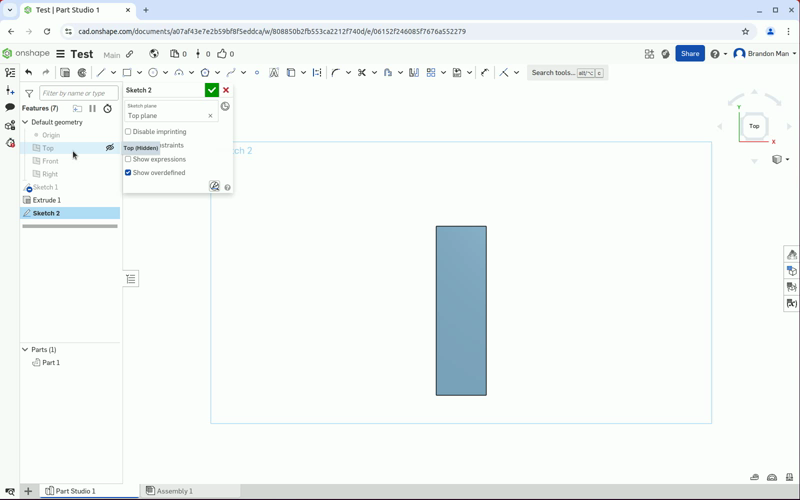
mouse_move(73, 352)
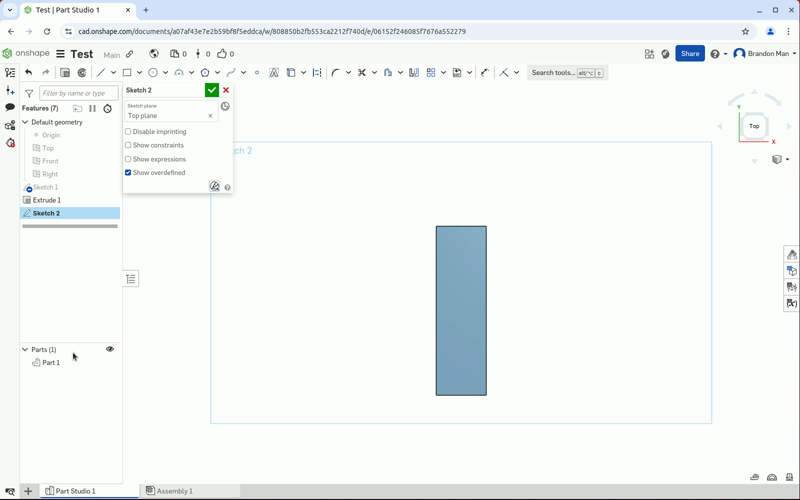
key(y)
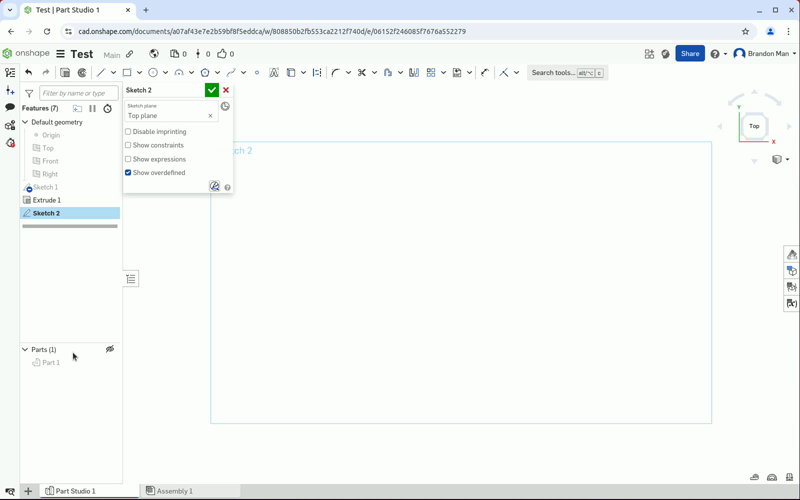
key(l)
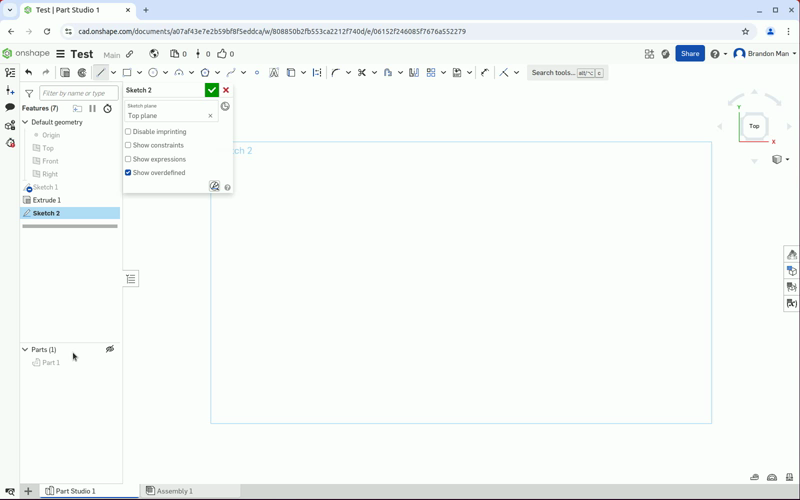
key_down(shift)
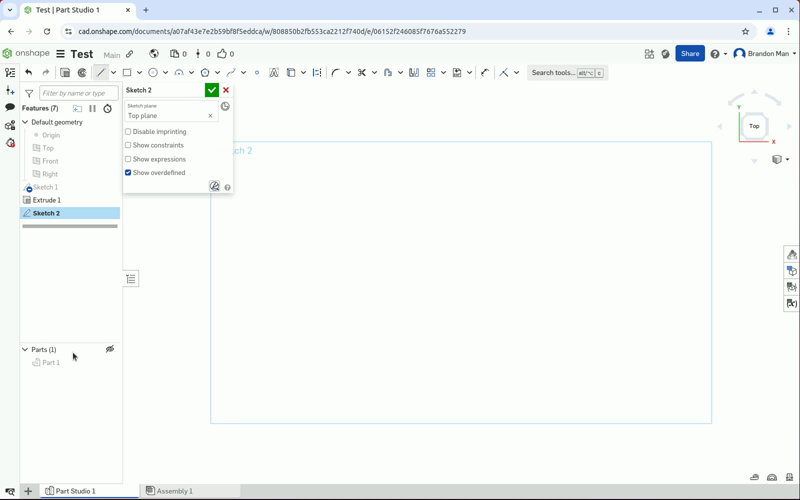
mouse_move(485, 225)
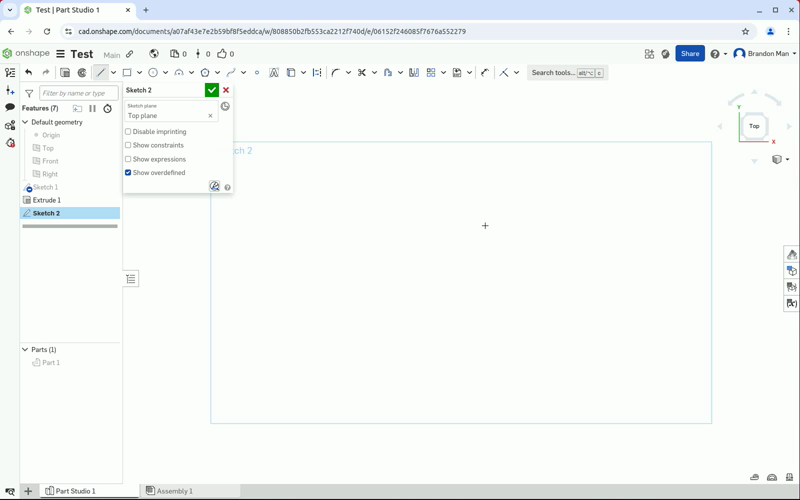
click(485, 225)
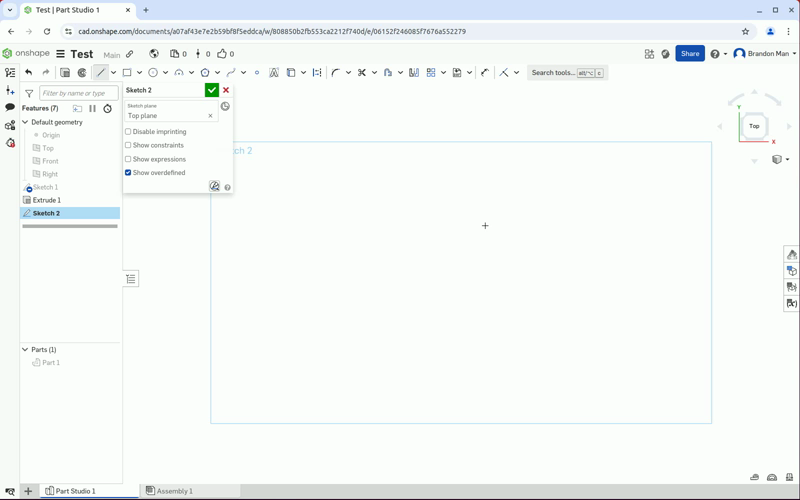
key_up(shift)
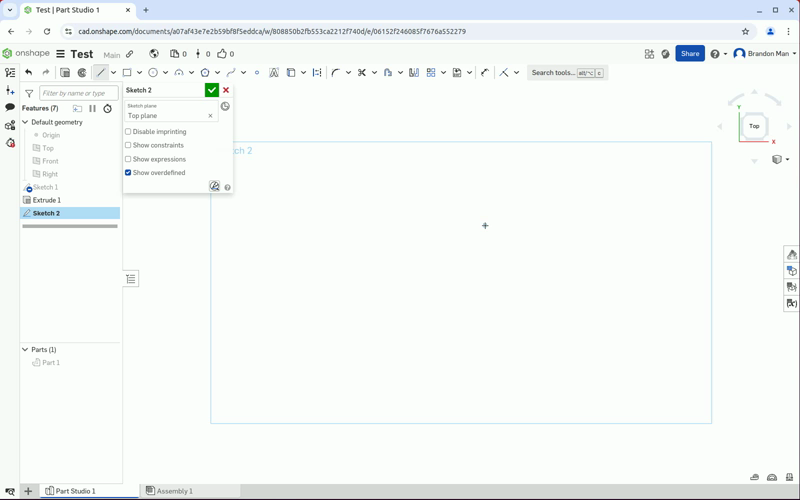
key_down(shift)
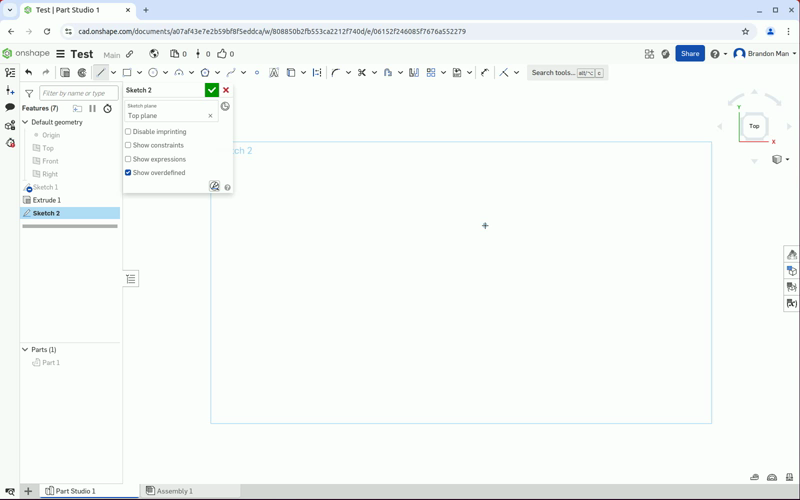
mouse_move(571, 225)
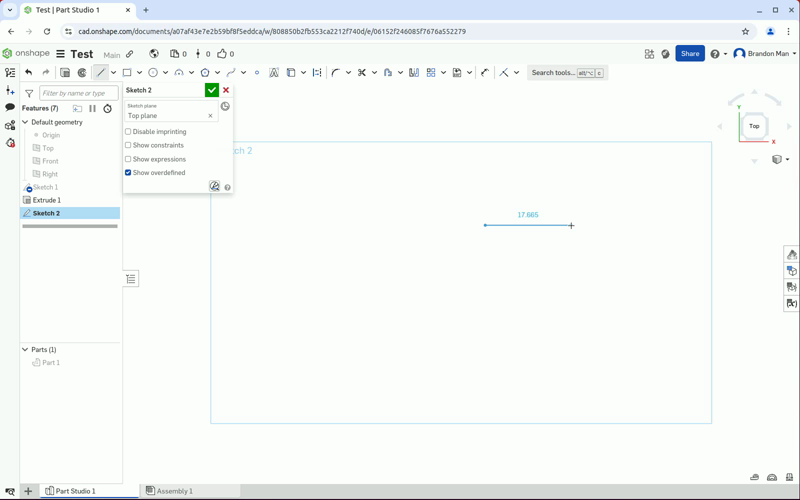
click(571, 225)
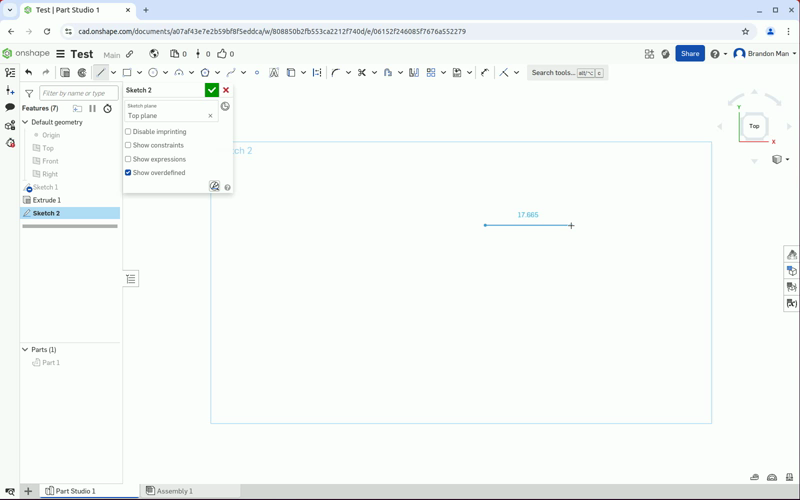
key_up(shift)
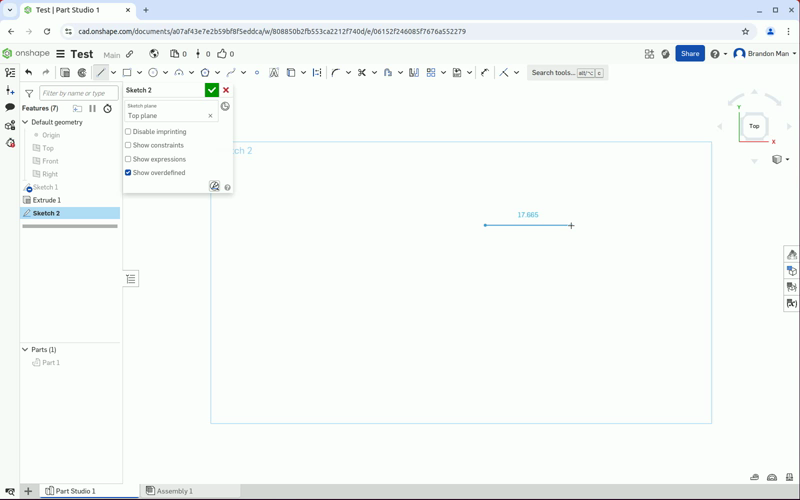
key_down(shift)
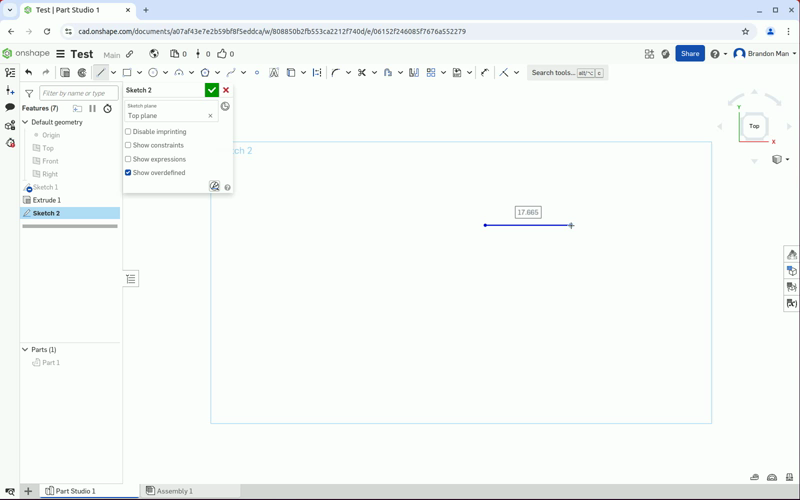
mouse_move(589, 225)
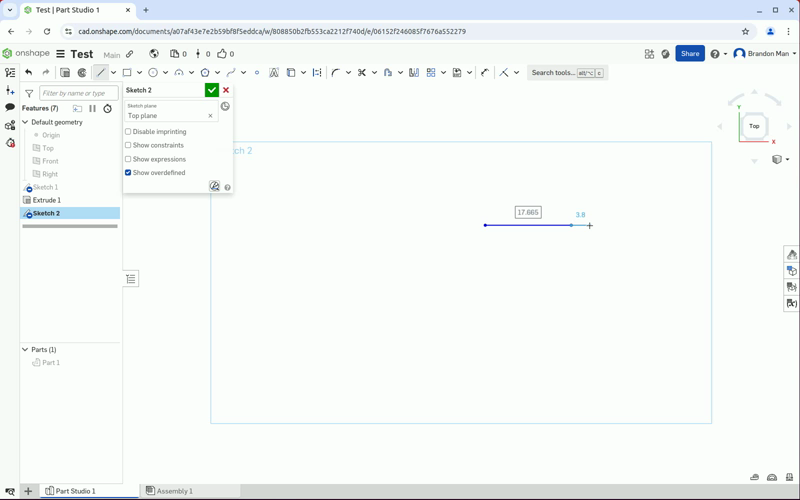
mouse_move(571, 170)
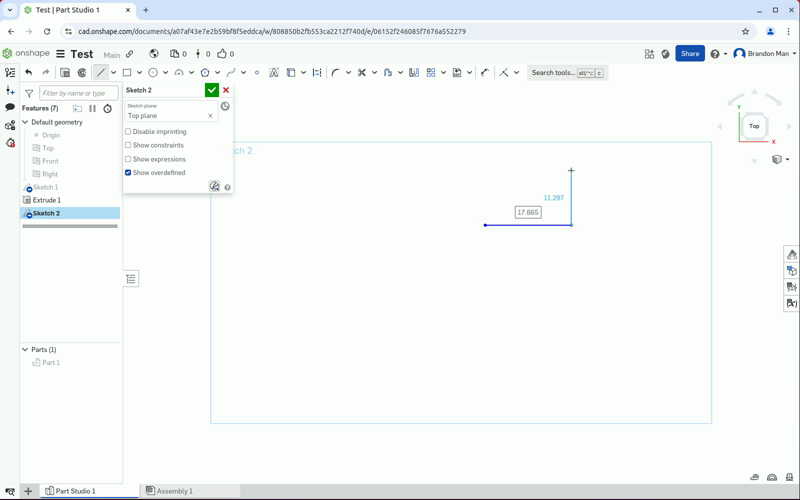
click(571, 170)
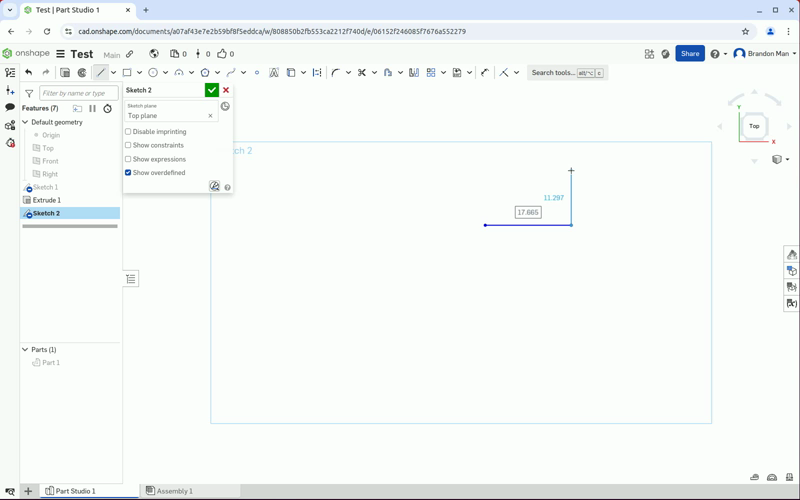
key_up(shift)
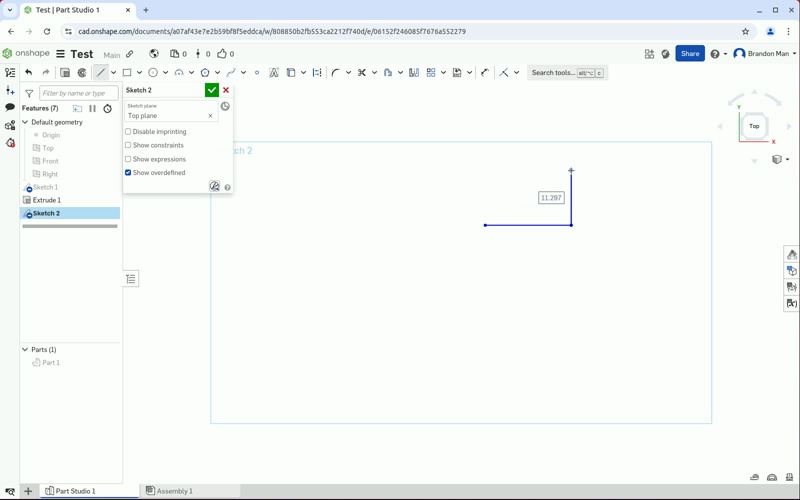
key_down(shift)
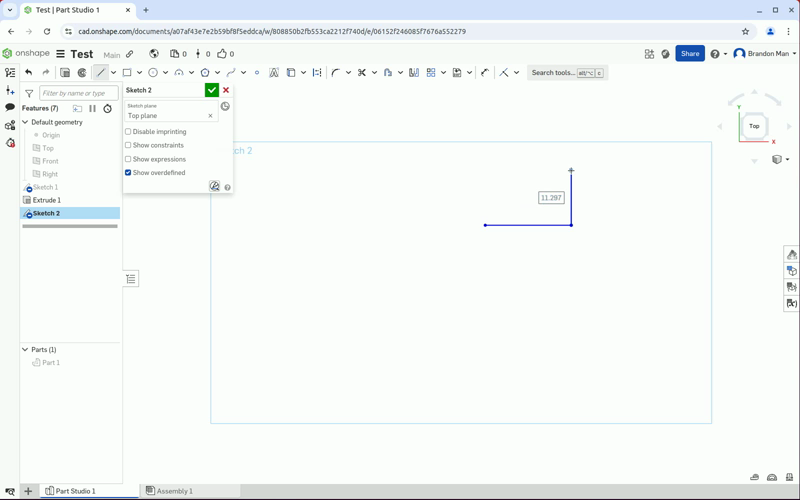
mouse_move(485, 170)
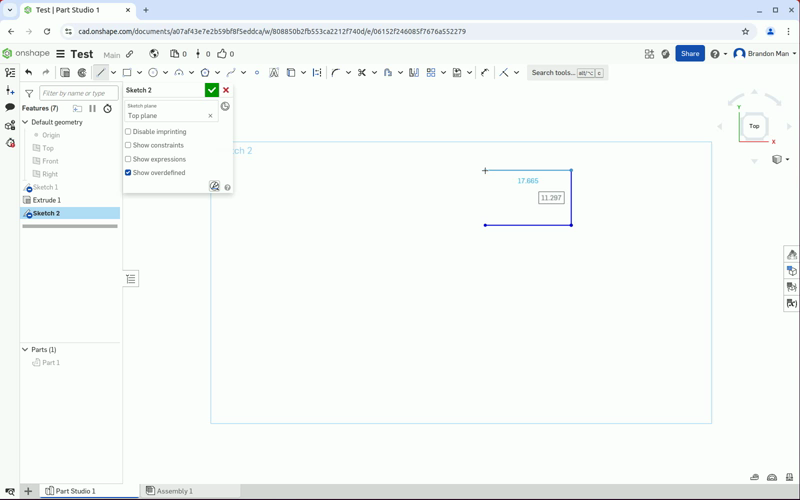
click(485, 170)
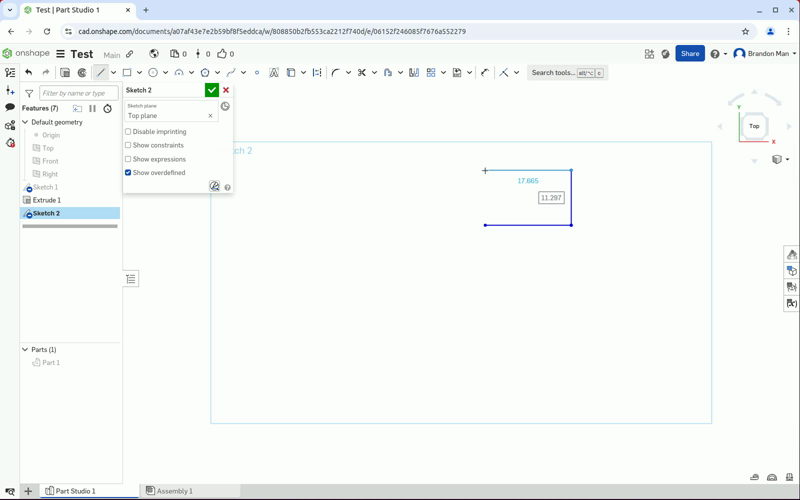
key_up(shift)
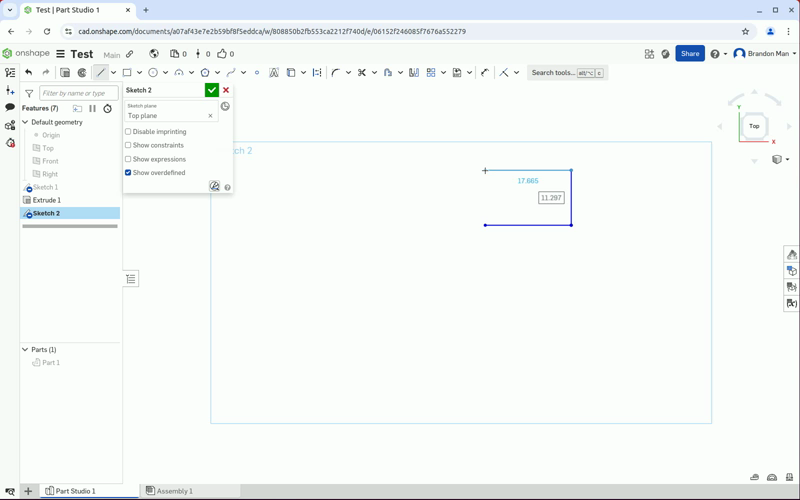
mouse_move(515, 170)
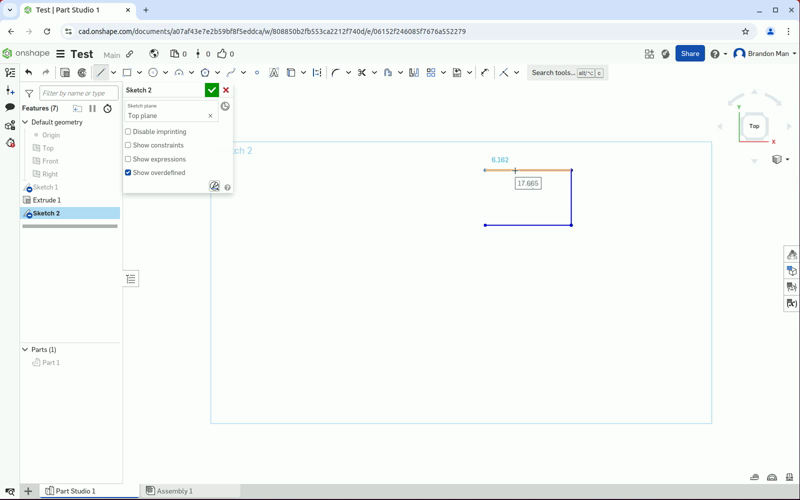
key_down(shift)
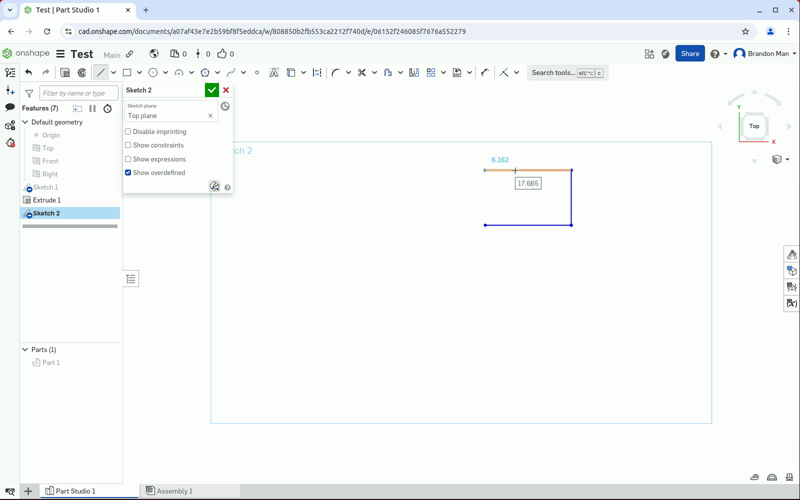
mouse_move(485, 225)
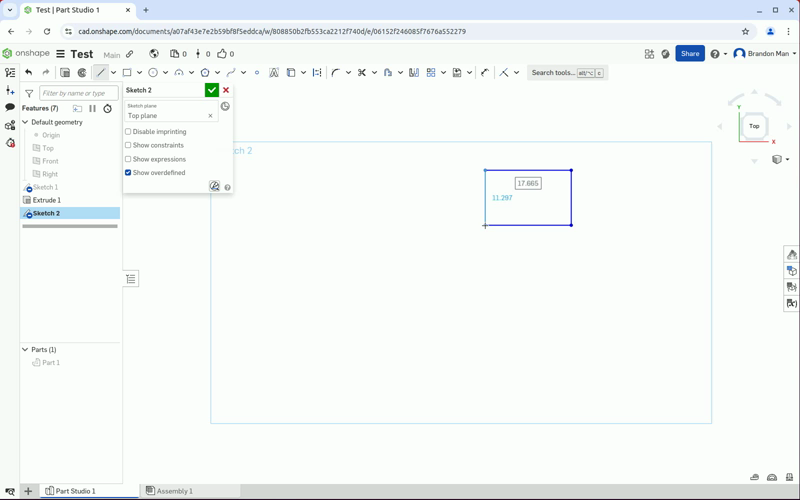
key_up(shift)
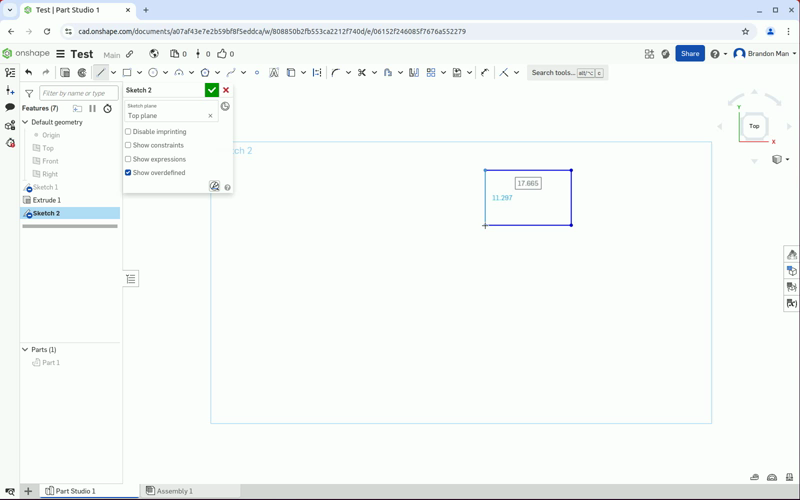
click(485, 225)
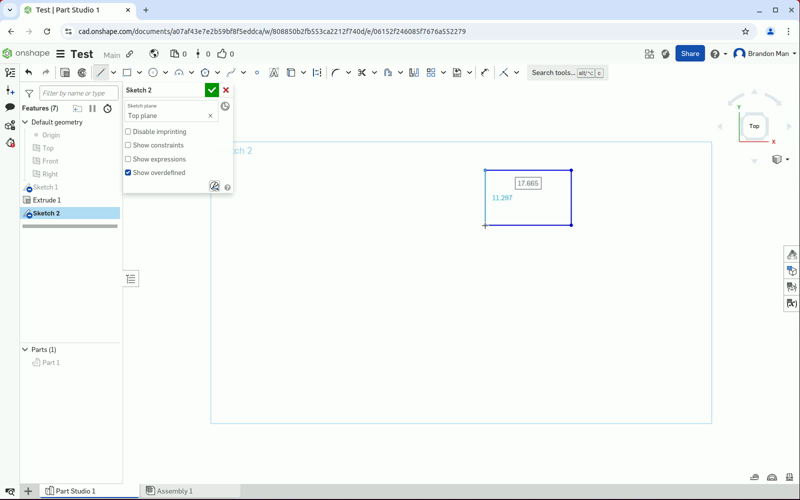
key(esc)
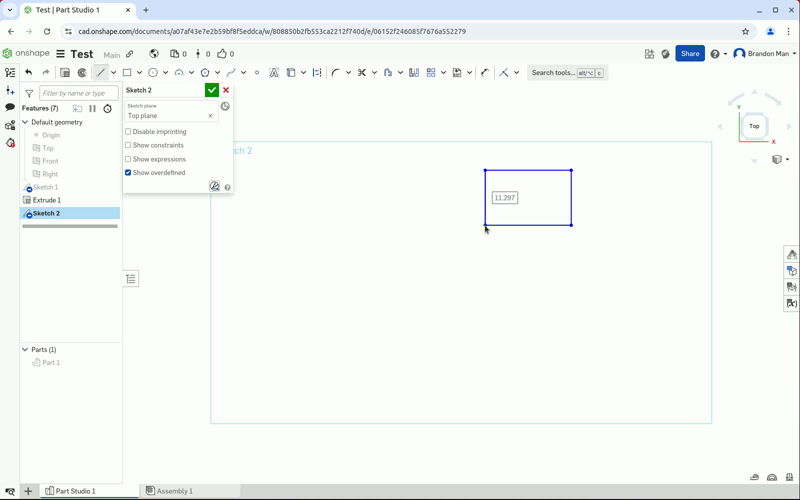
mouse_move(541, 216)
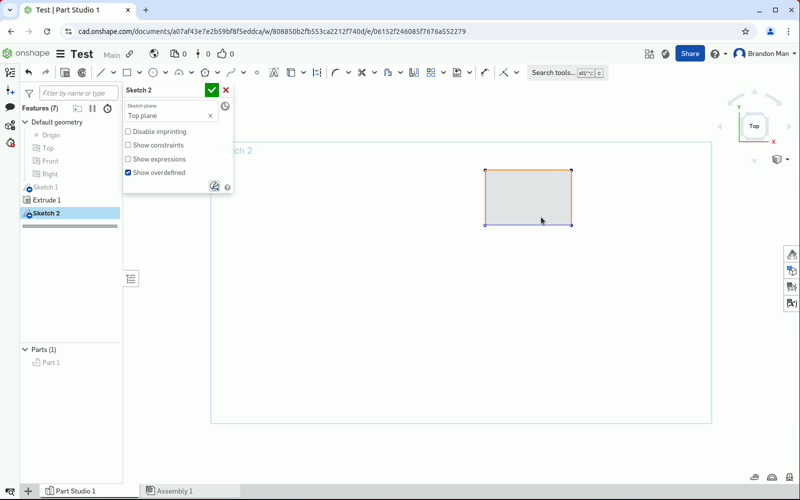
click(541, 216)
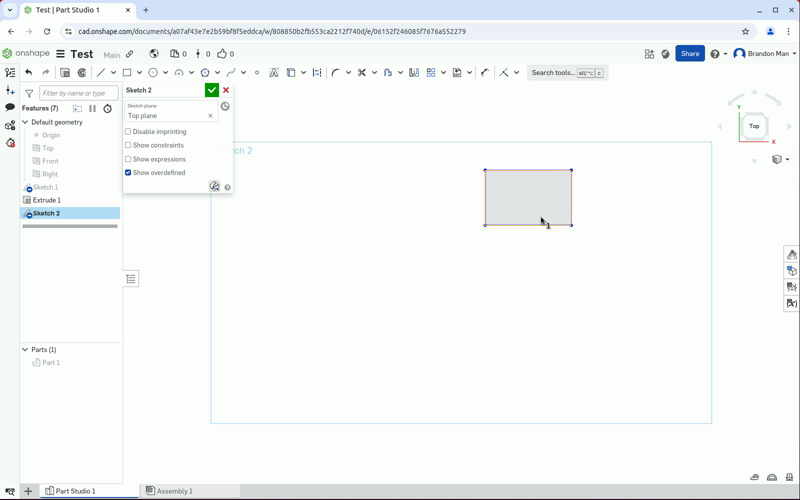
mouse_move(73, 352)
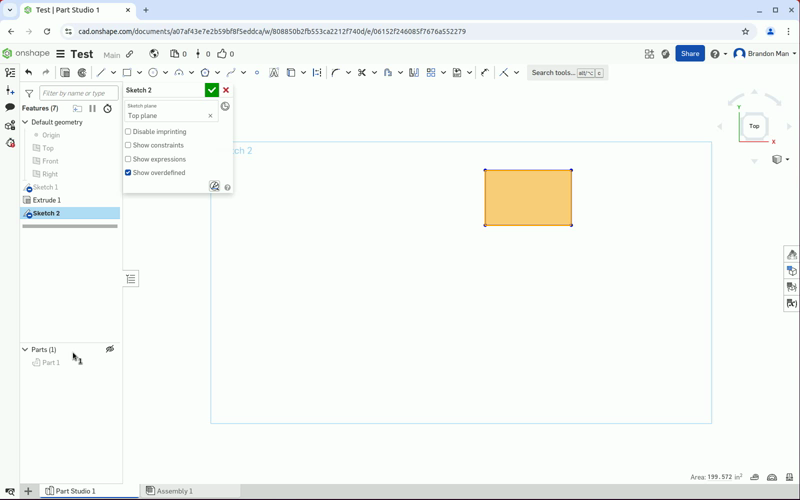
key(shift+y)
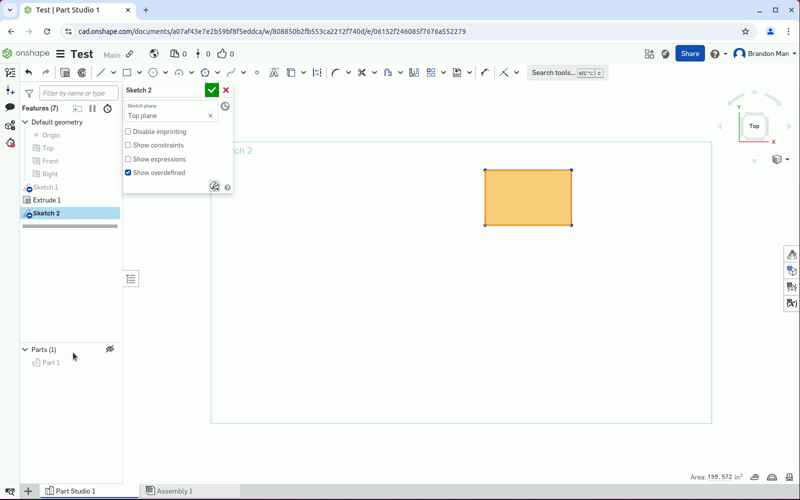
key(shift+e)
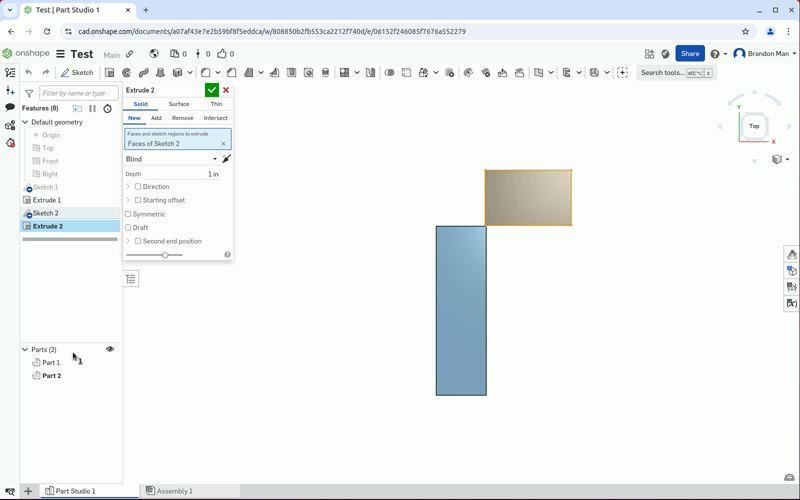
mouse_move(143, 106)
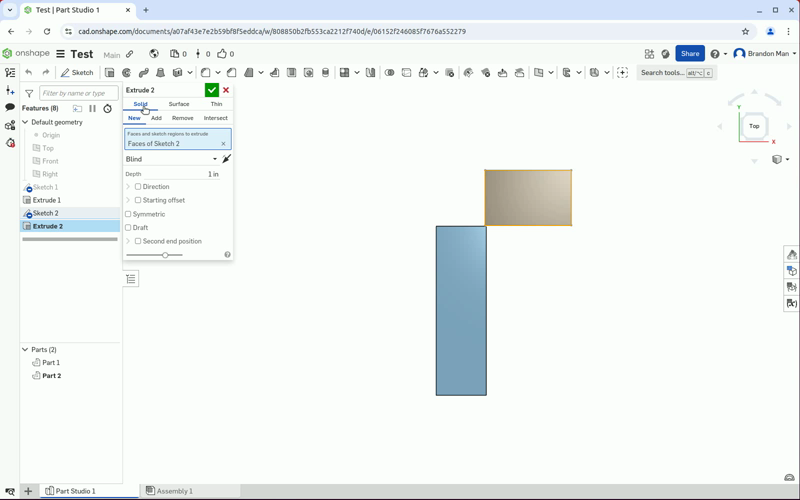
click(143, 106)
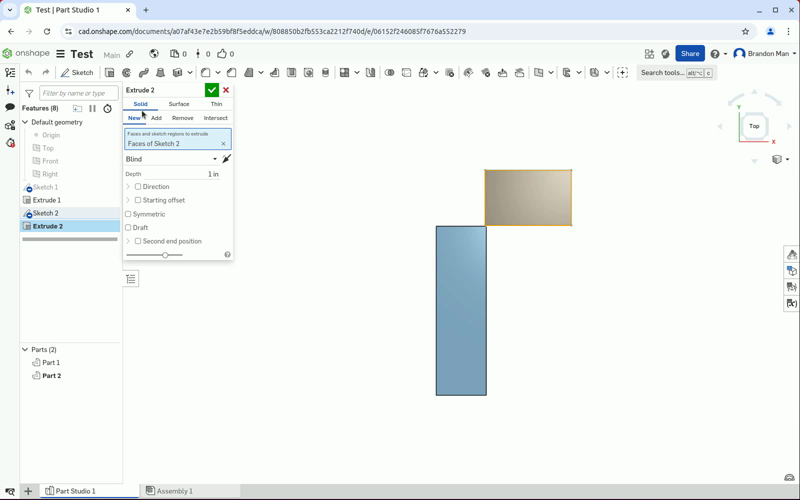
mouse_move(137, 120)
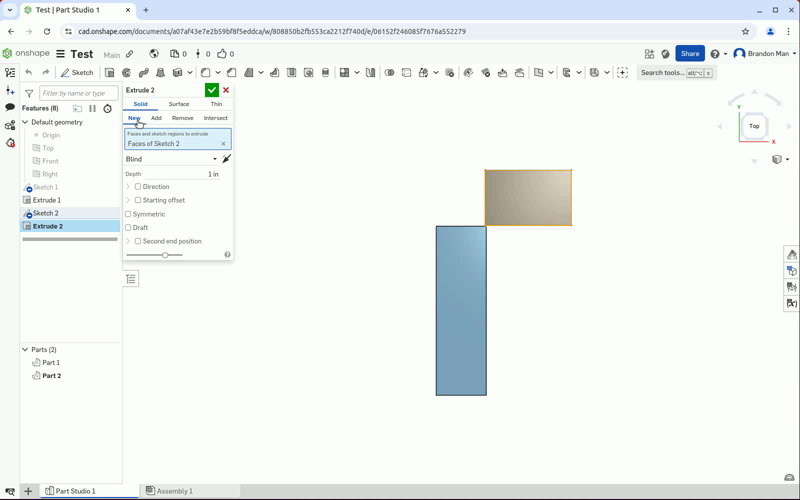
click(137, 120)
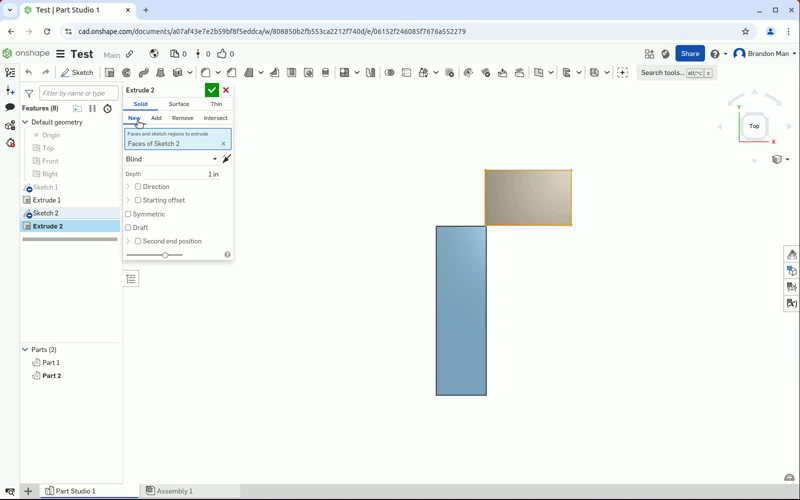
key(tab, 4)
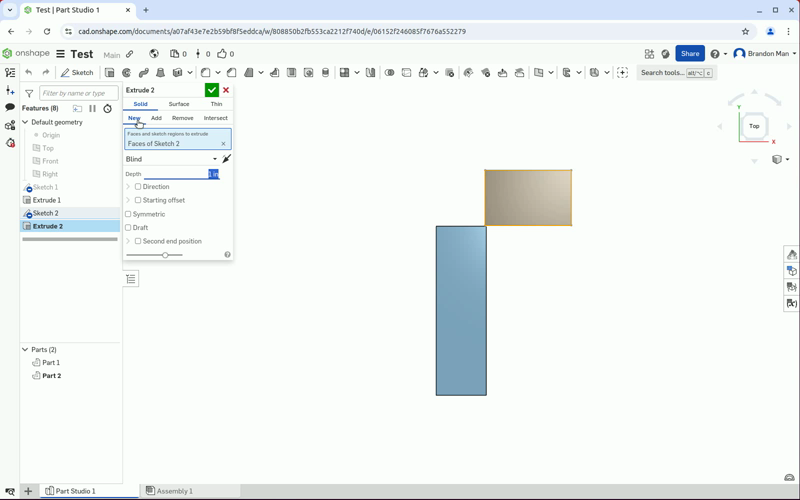
text(11.313)
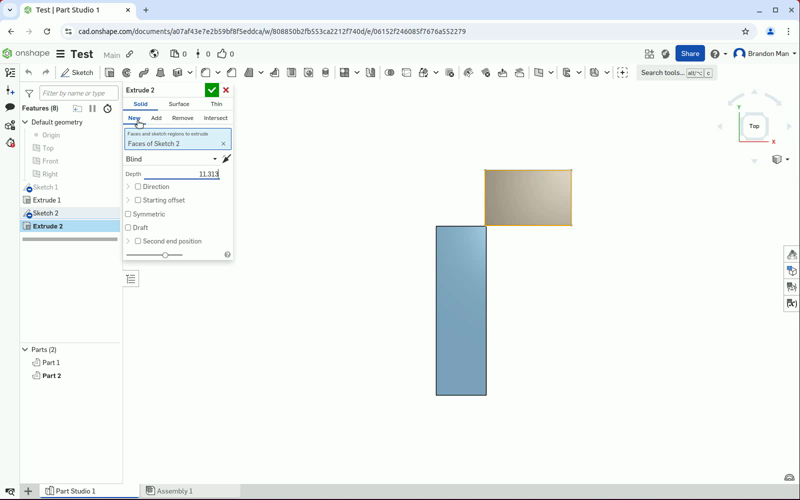
key(enter)
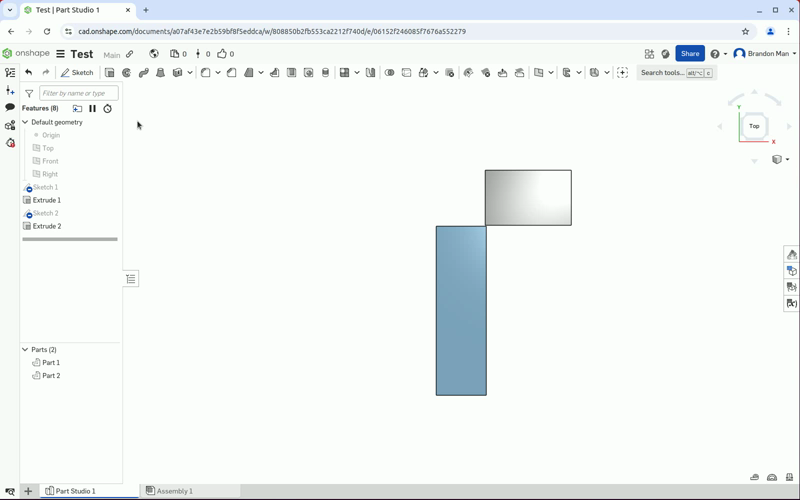
key(shift+h)
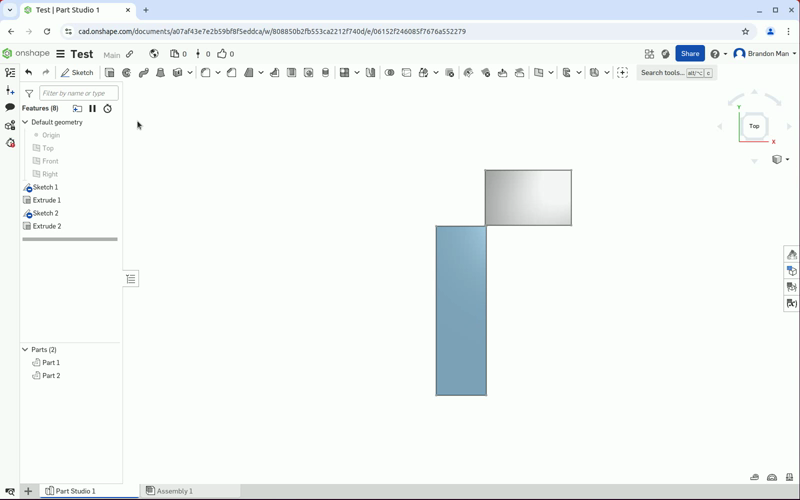
key(shift+h)
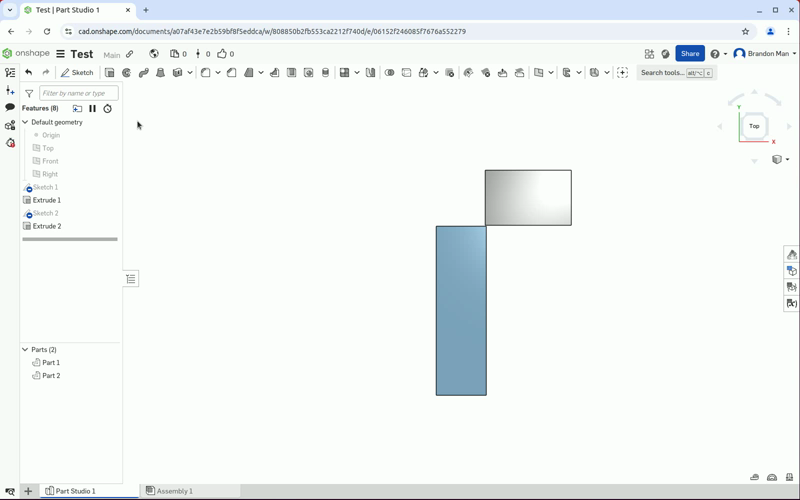
mouse_move(73, 189)
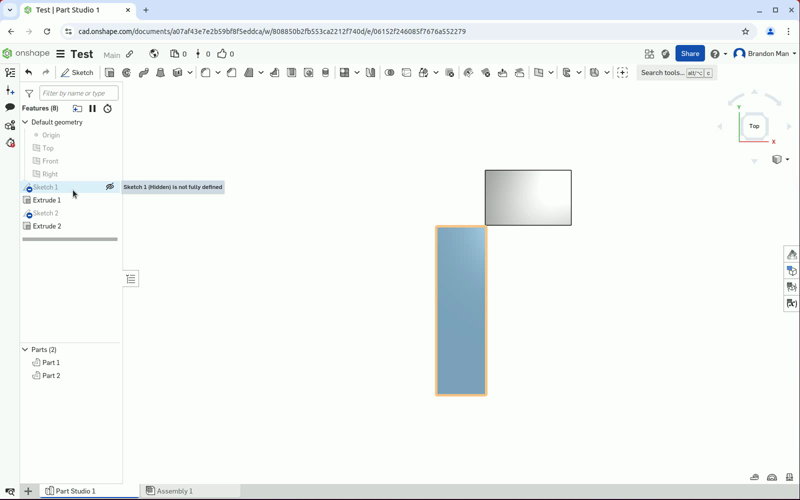
click(73, 189)
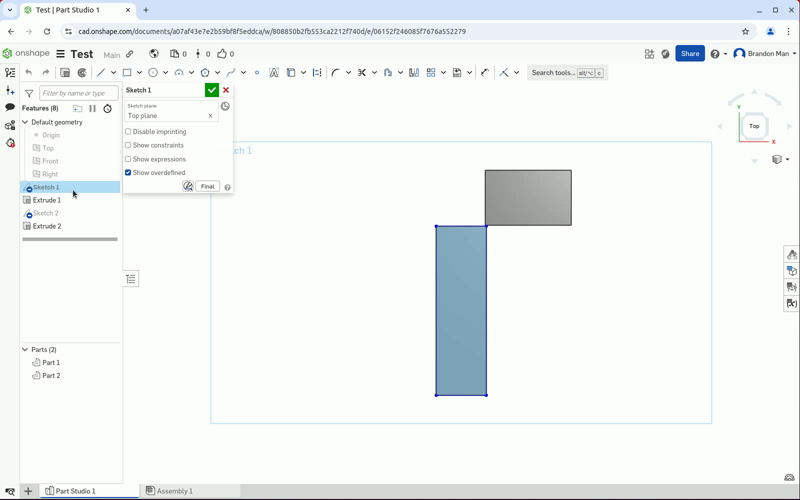
mouse_move(229, 92)
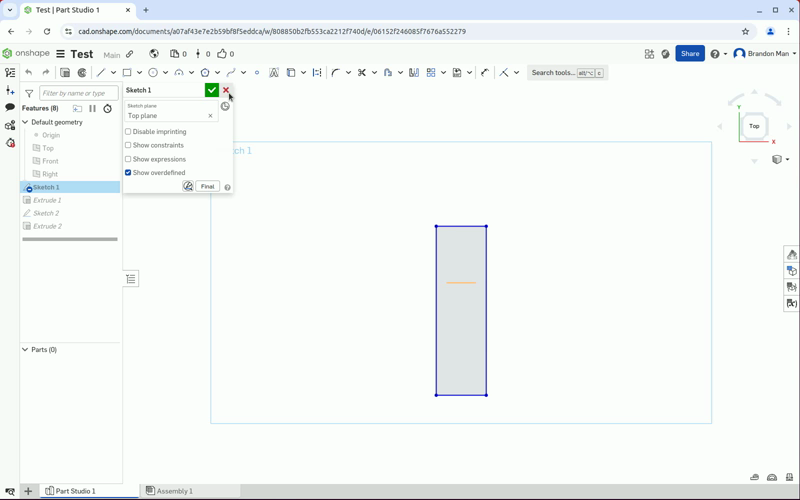
click(229, 92)
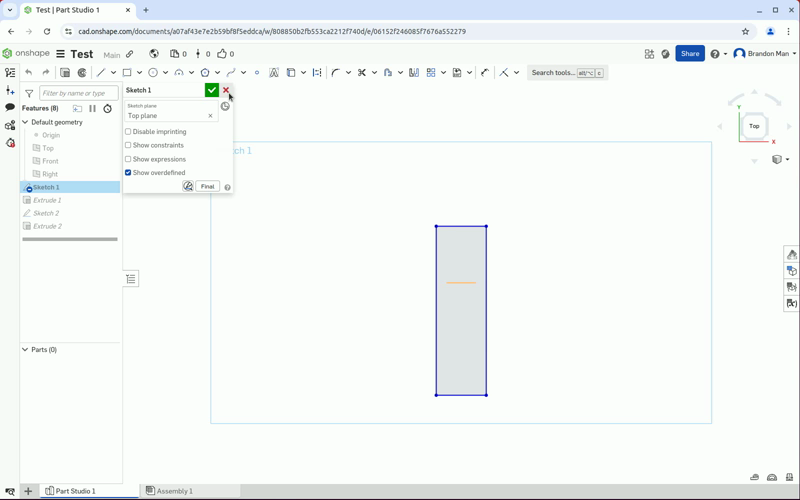
key(shift+s)
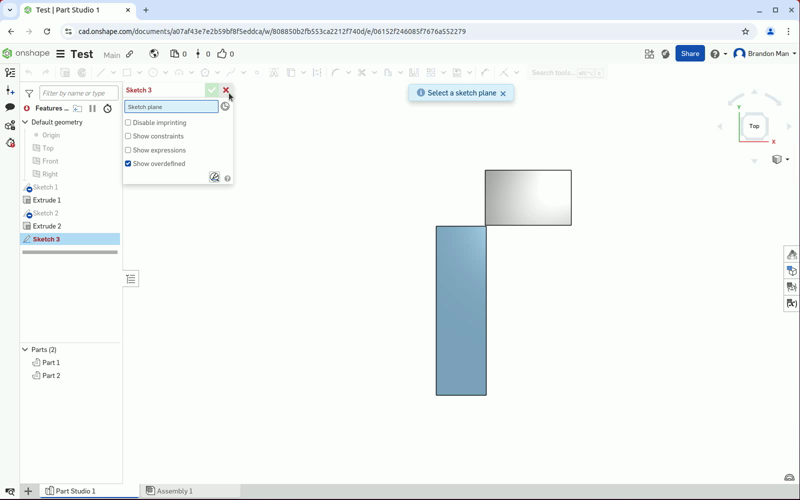
mouse_move(73, 150)
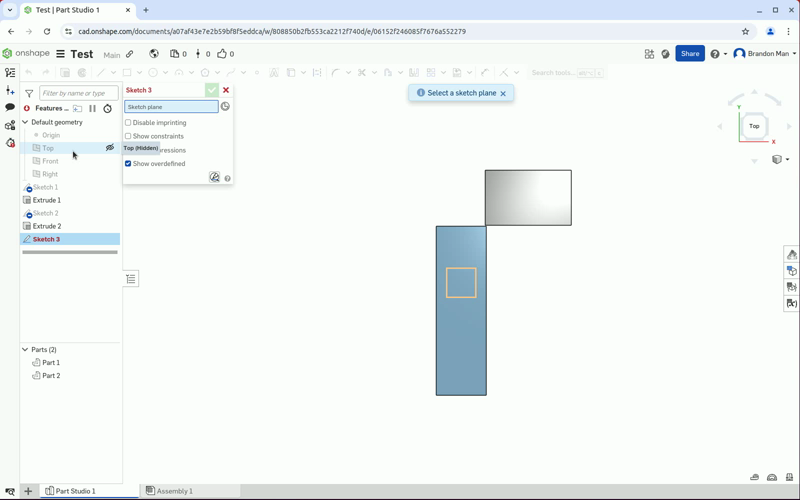
click(73, 150)
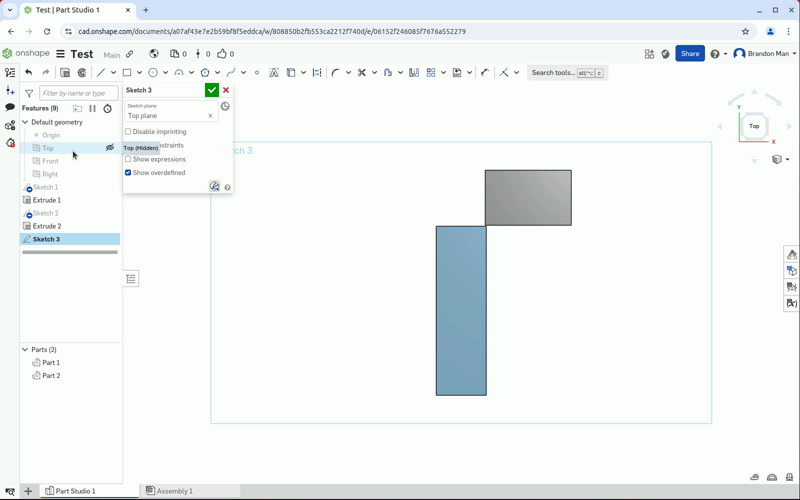
mouse_move(73, 352)
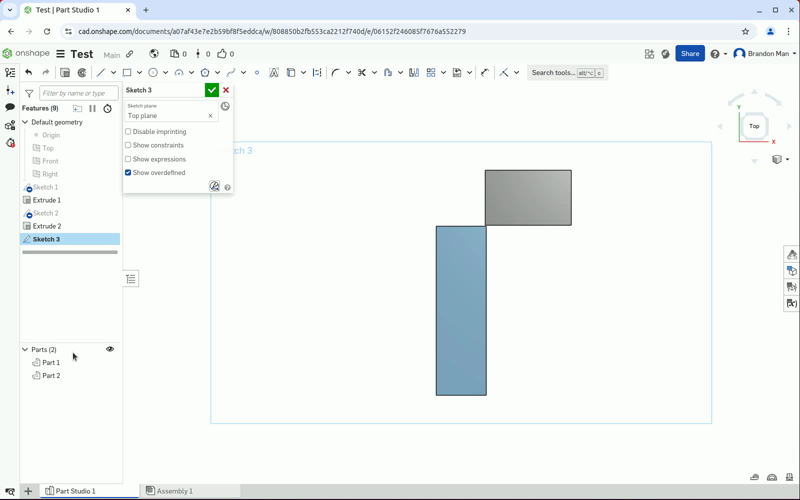
key(y)
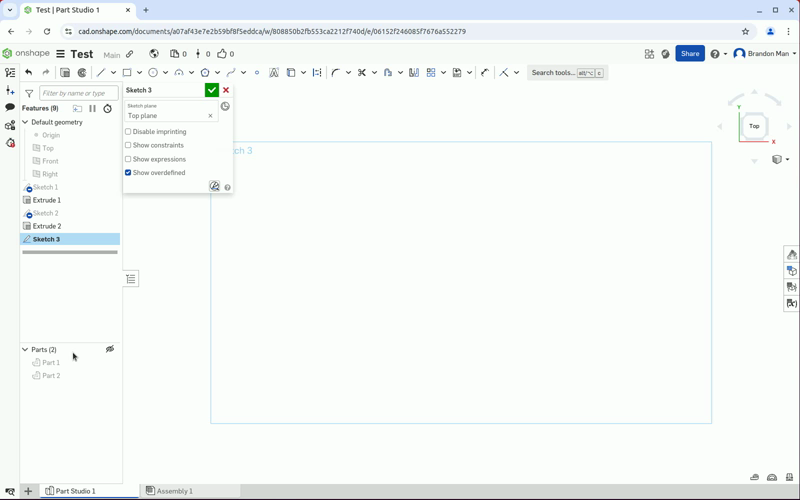
key(l)
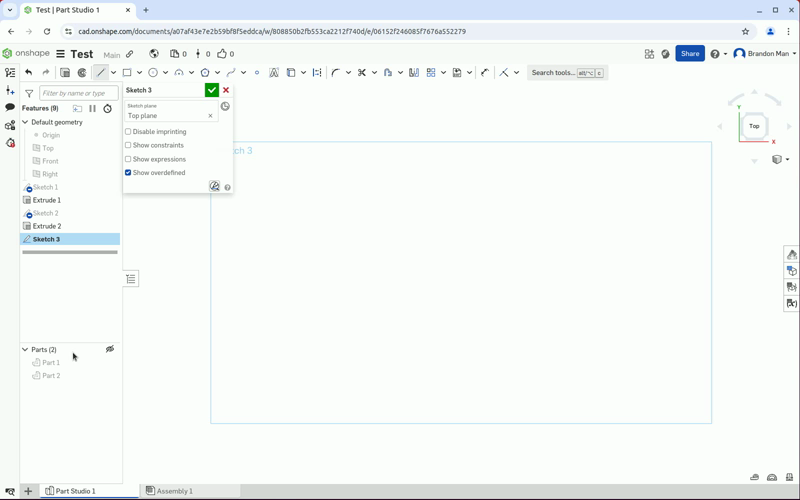
key_down(shift)
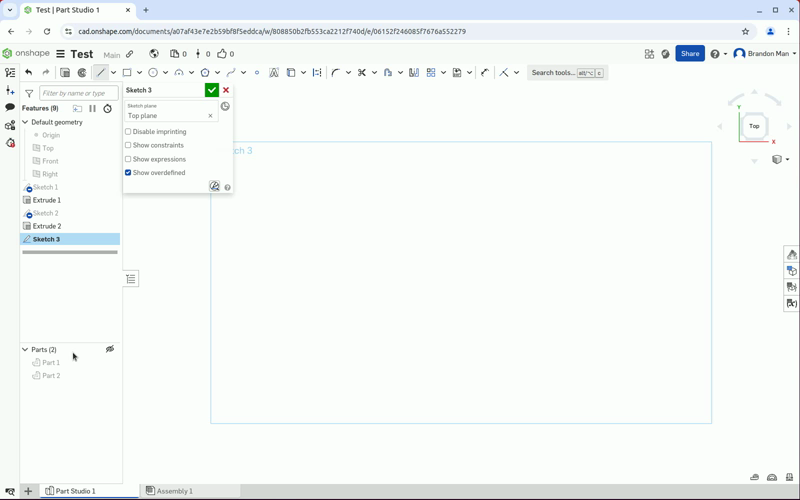
mouse_move(350, 225)
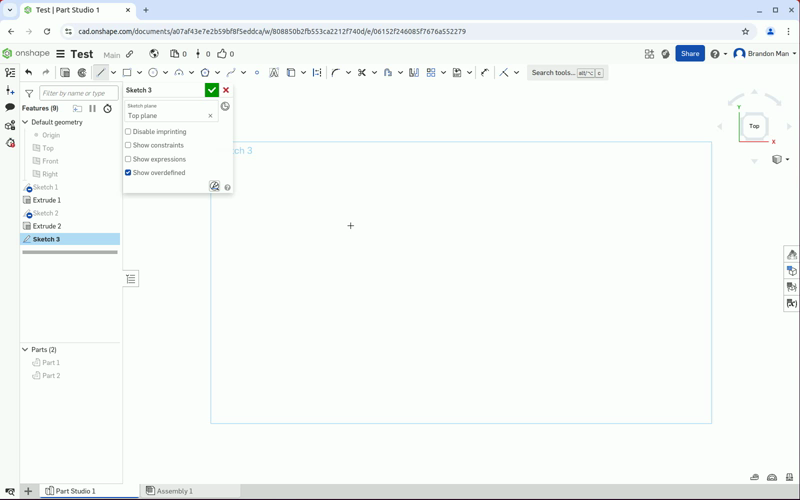
click(350, 225)
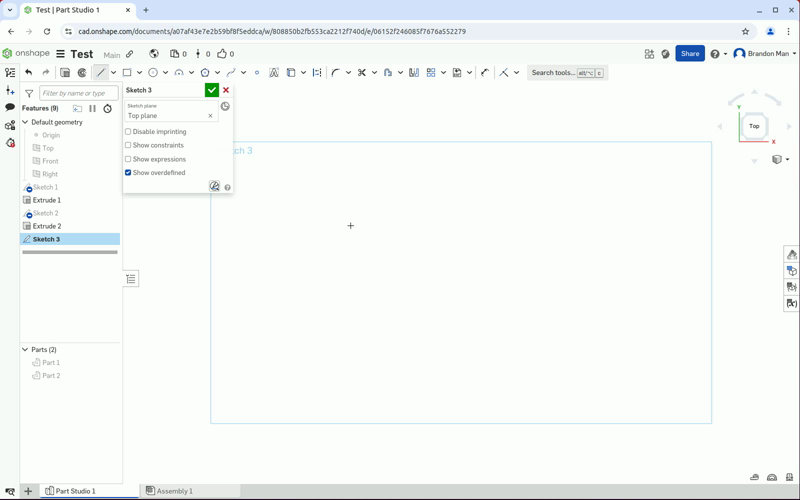
key_up(shift)
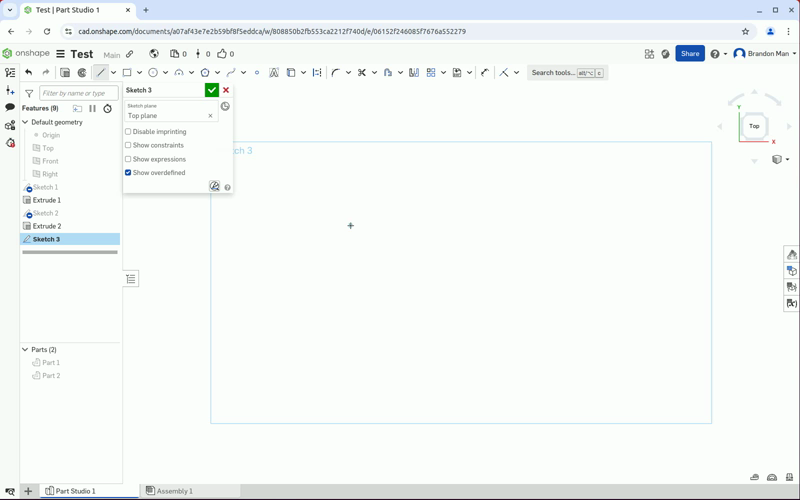
key_down(shift)
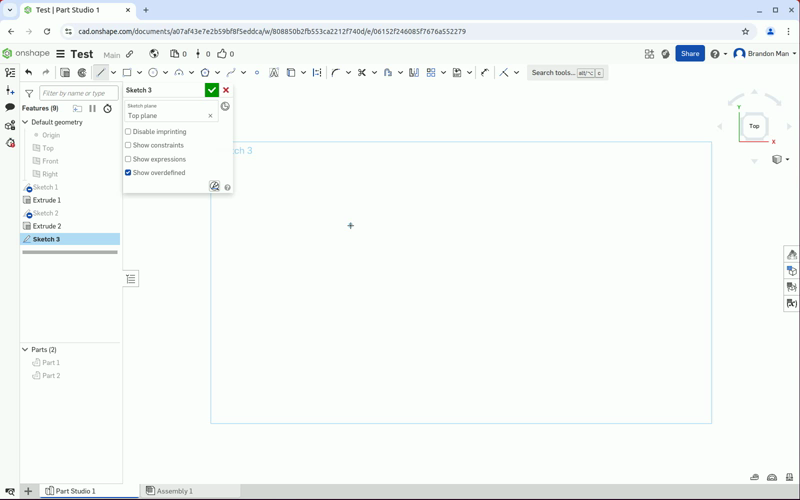
mouse_move(436, 225)
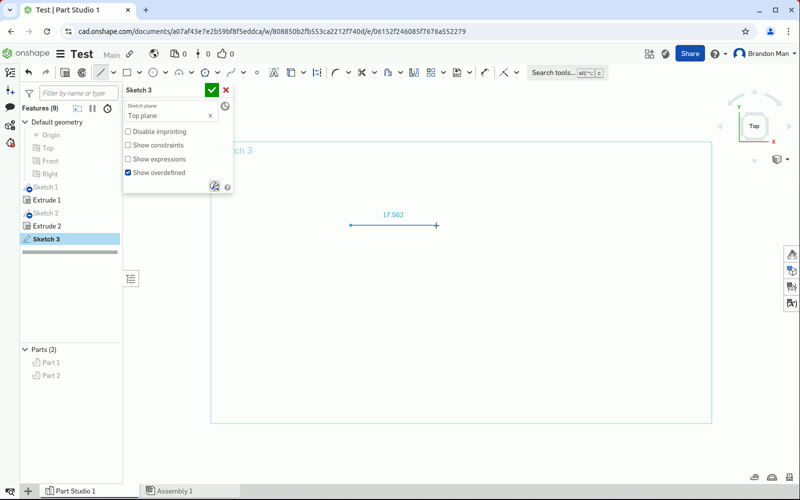
click(436, 225)
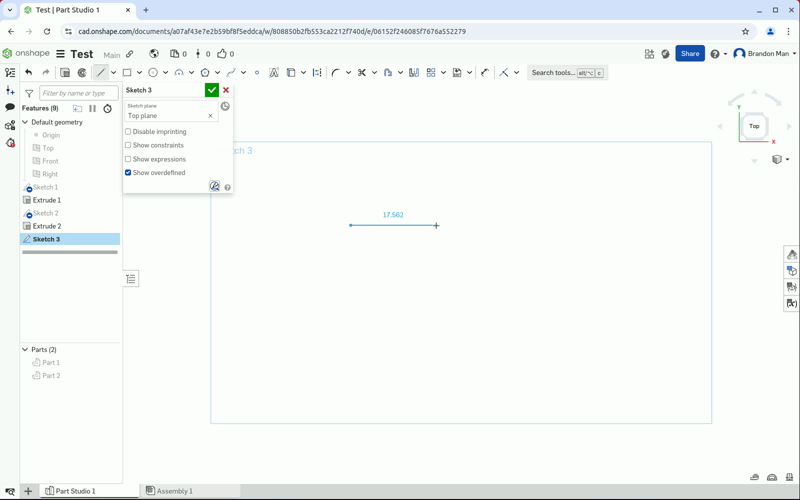
key_up(shift)
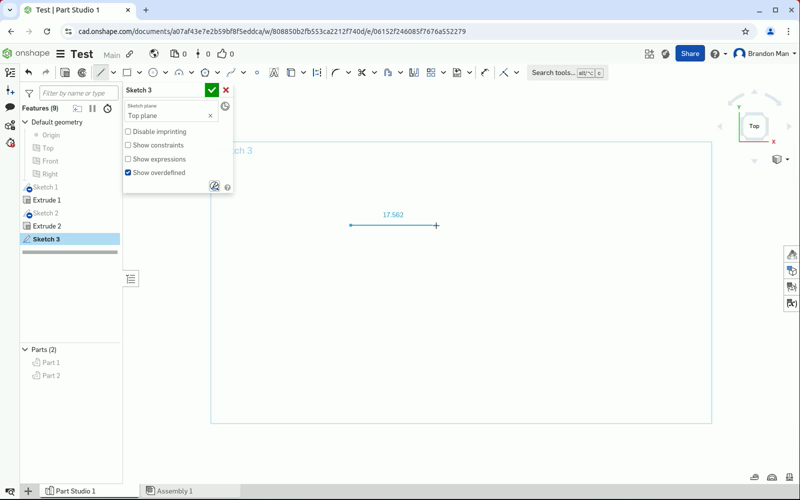
key_down(shift)
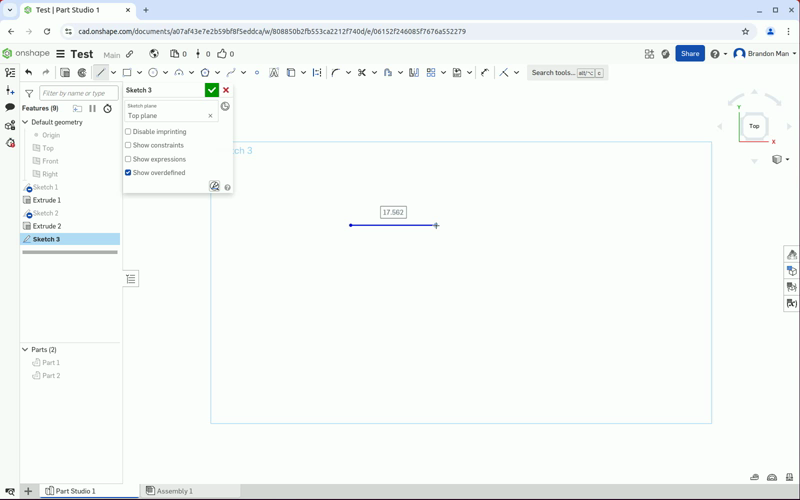
mouse_move(466, 225)
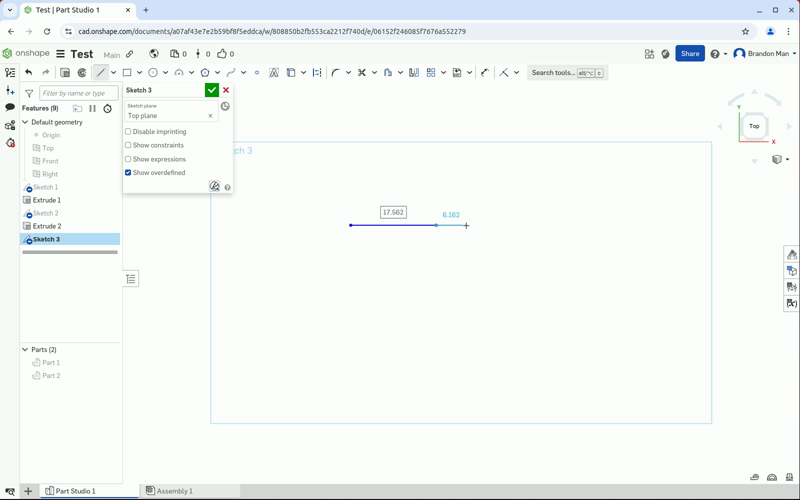
mouse_move(436, 170)
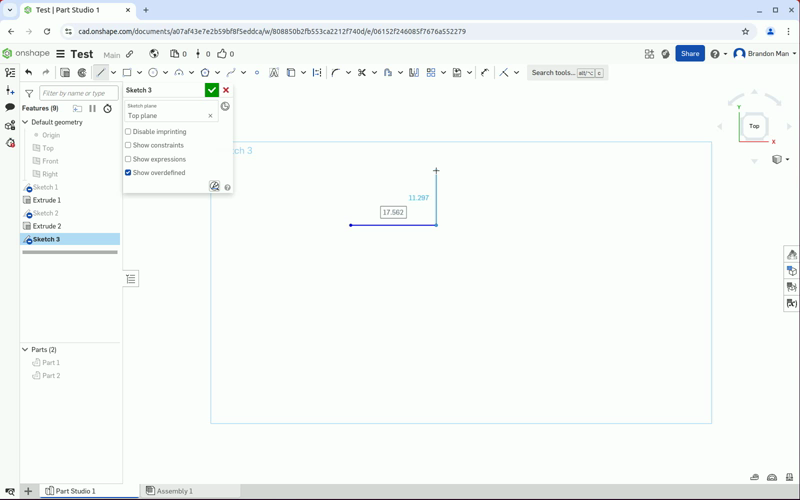
click(436, 170)
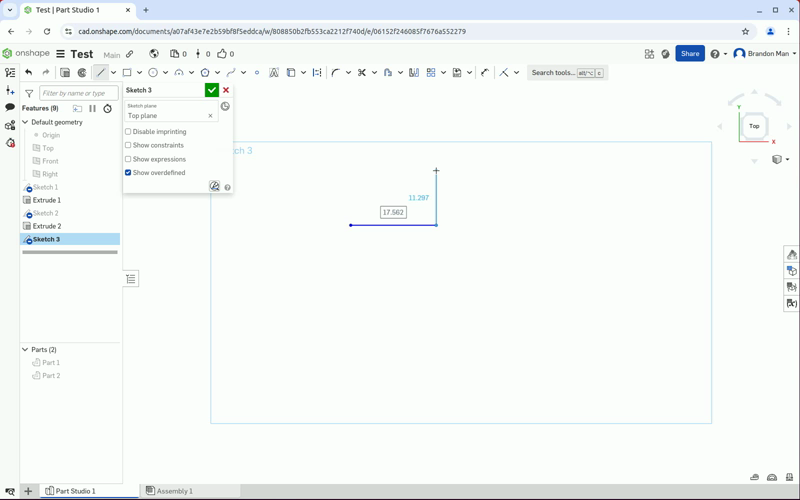
key_up(shift)
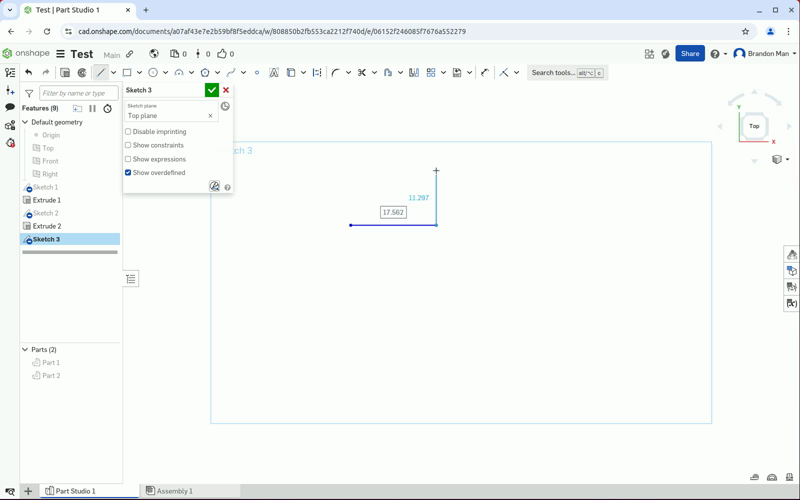
key_down(shift)
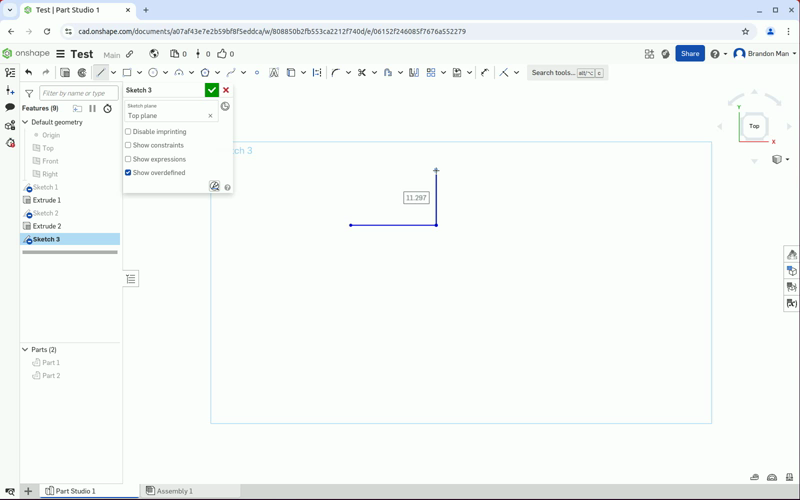
mouse_move(350, 170)
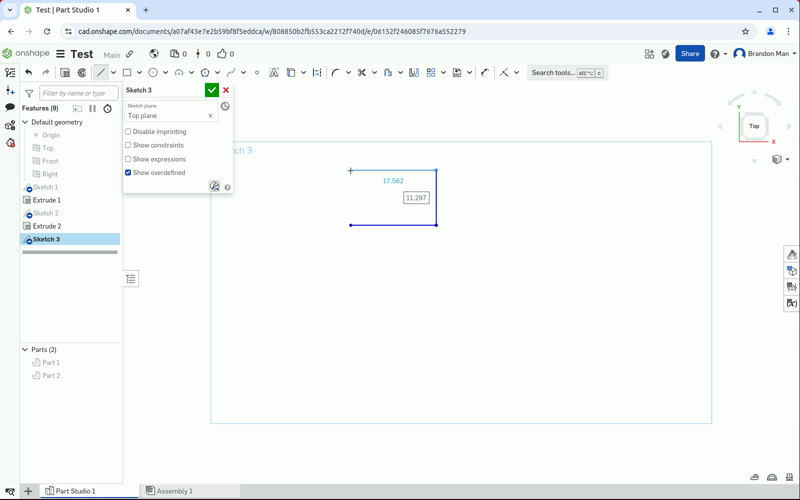
click(350, 170)
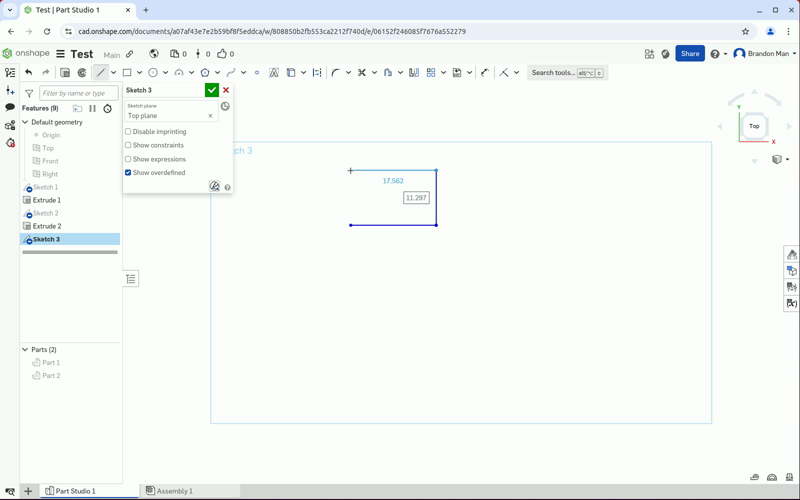
key_up(shift)
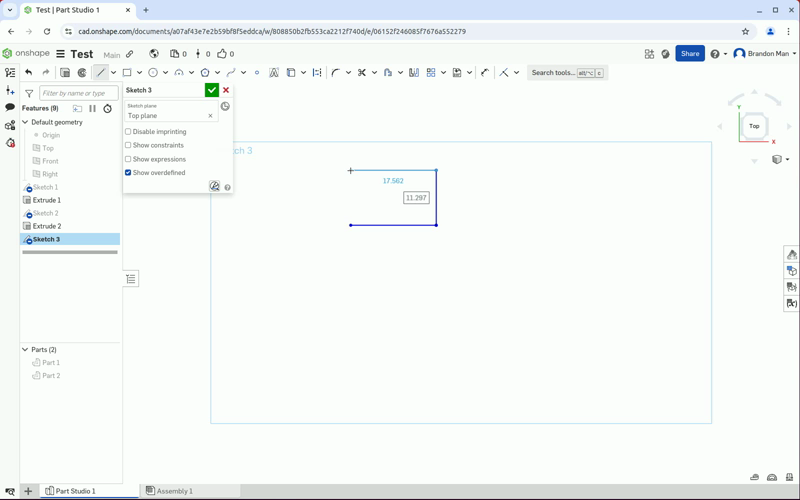
mouse_move(380, 170)
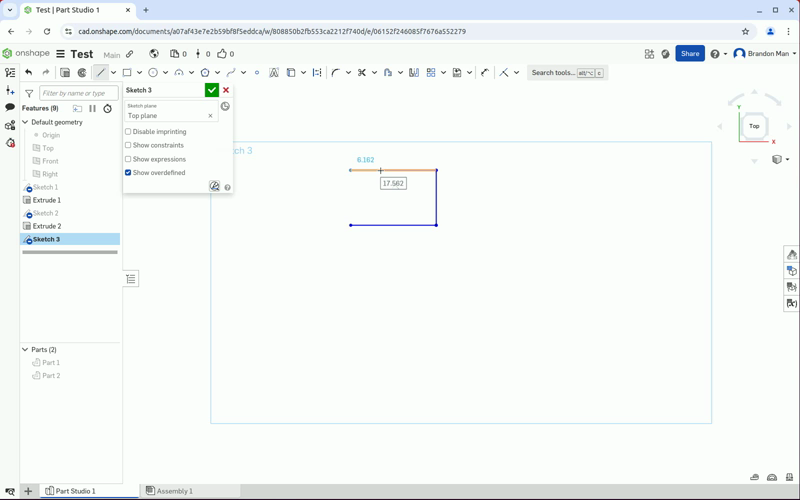
key_down(shift)
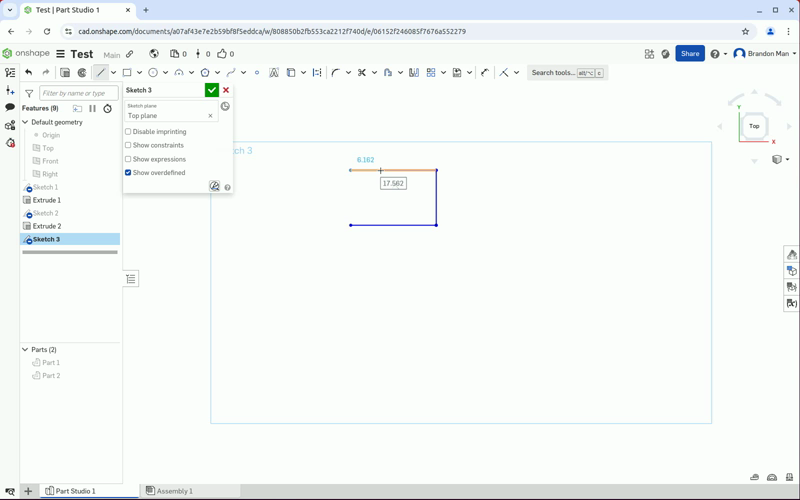
mouse_move(350, 225)
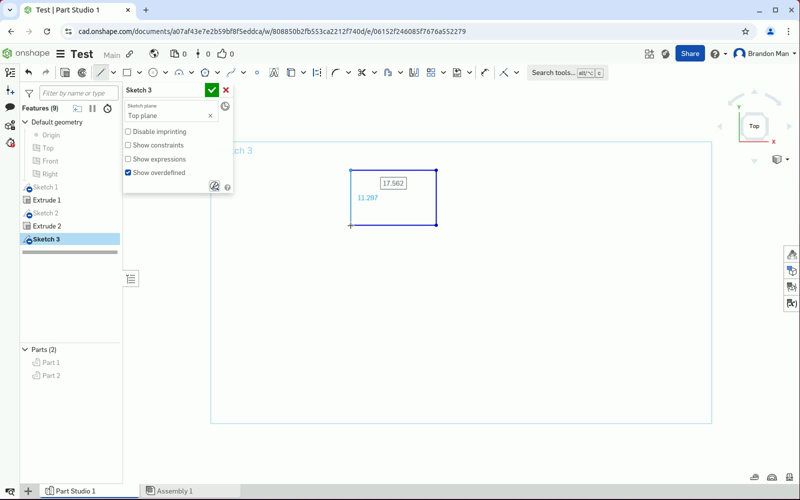
key_up(shift)
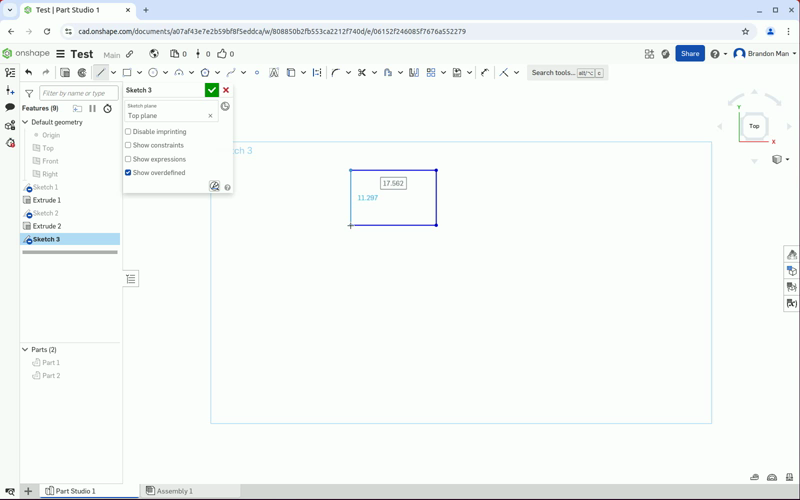
click(350, 225)
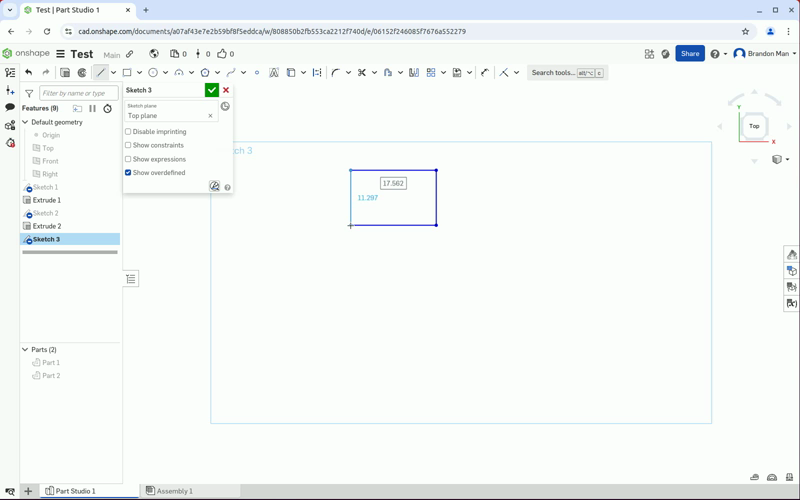
key(esc)
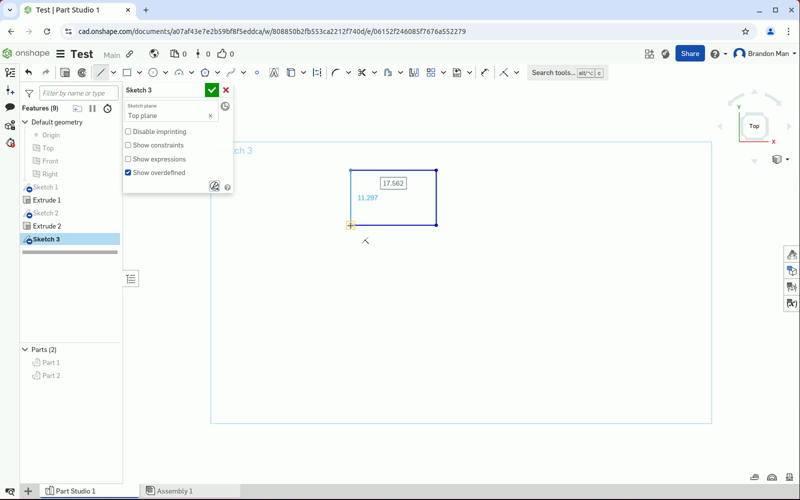
mouse_move(405, 216)
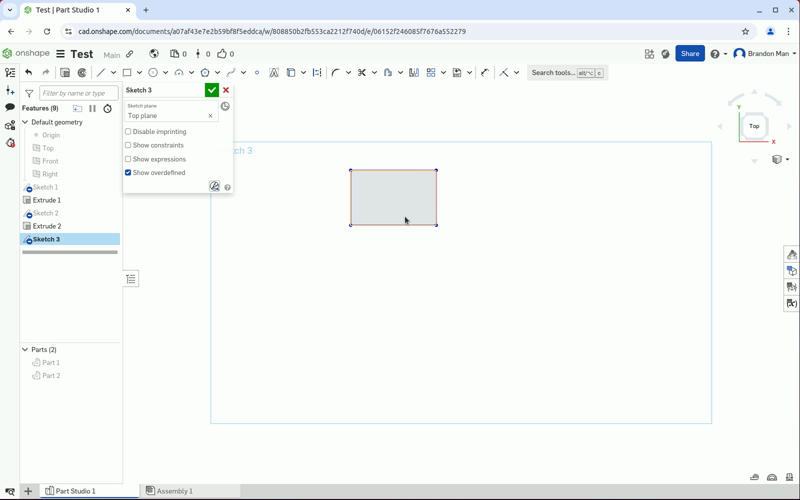
click(405, 216)
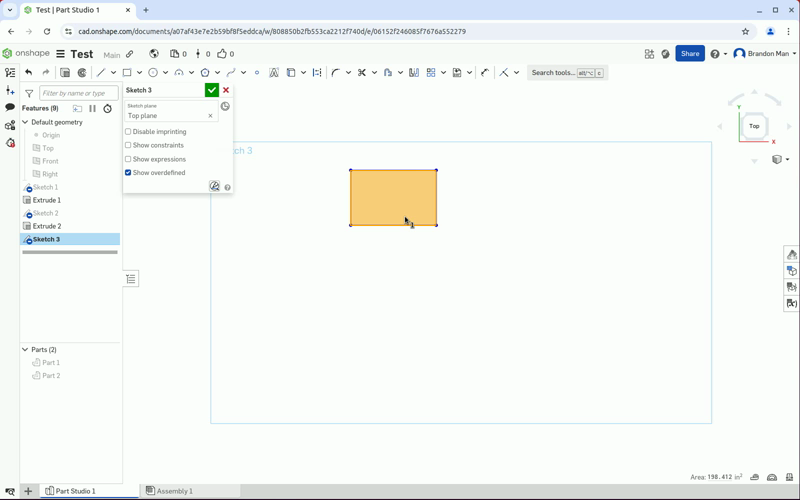
mouse_move(73, 352)
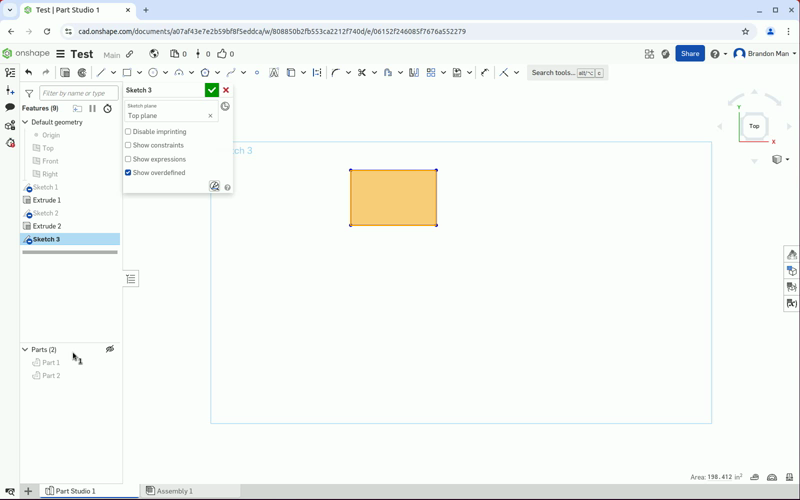
key(shift+y)
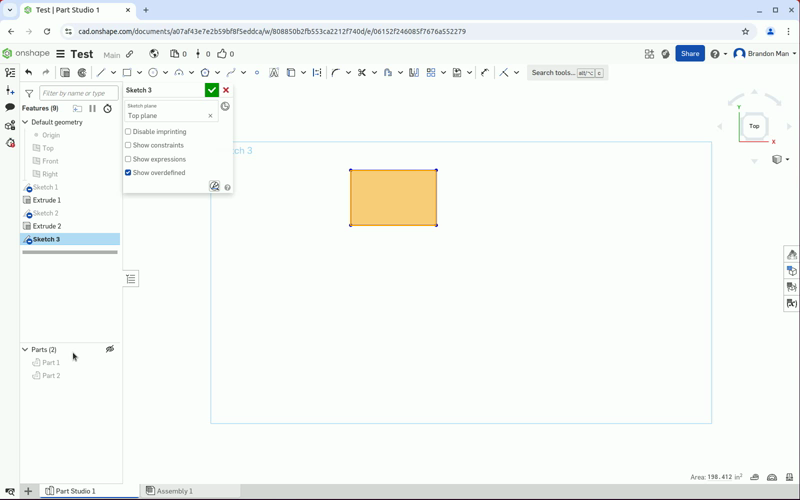
key(shift+e)
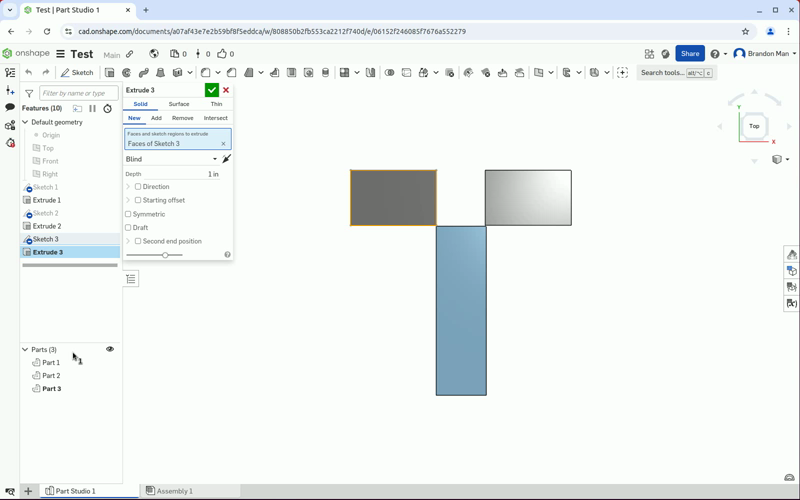
mouse_move(143, 106)
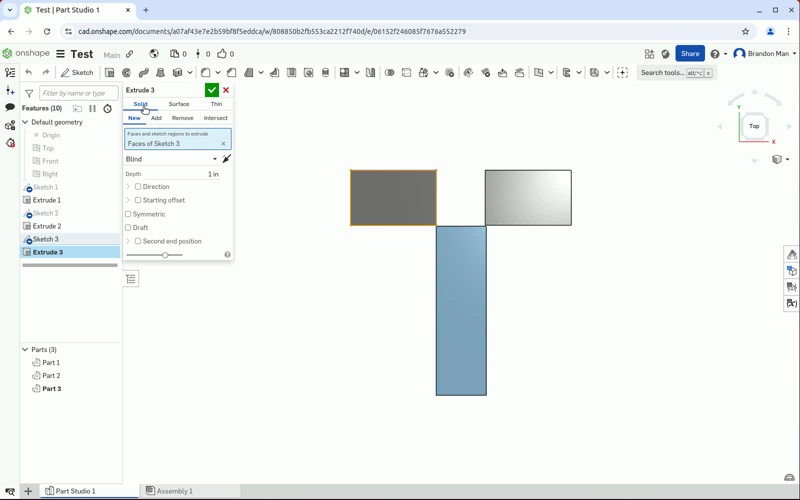
click(143, 106)
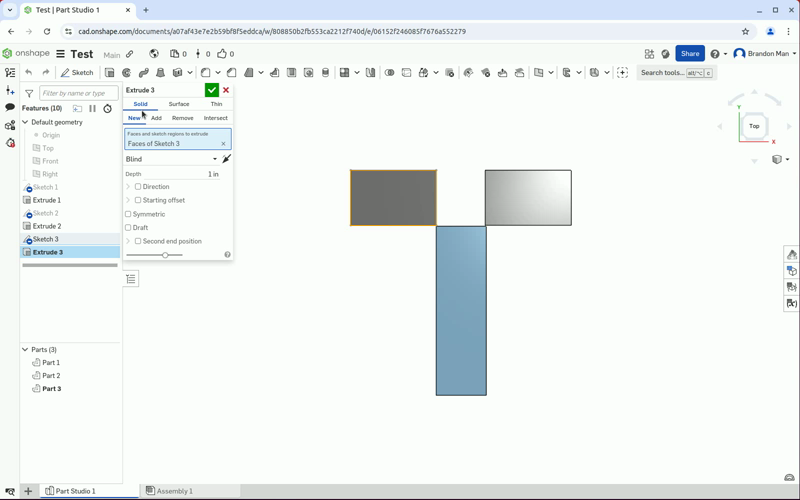
mouse_move(137, 120)
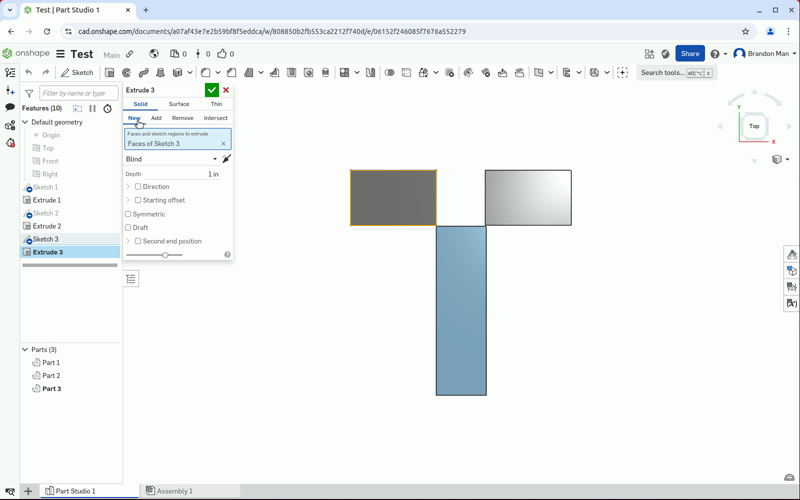
click(137, 120)
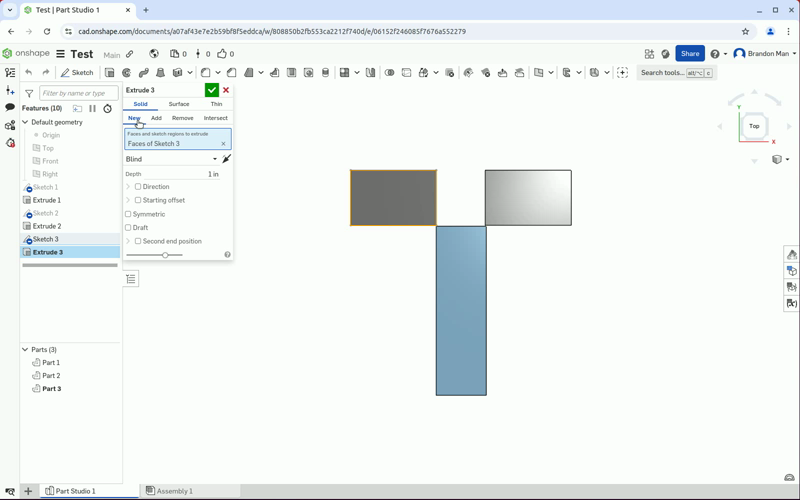
key(tab, 4)
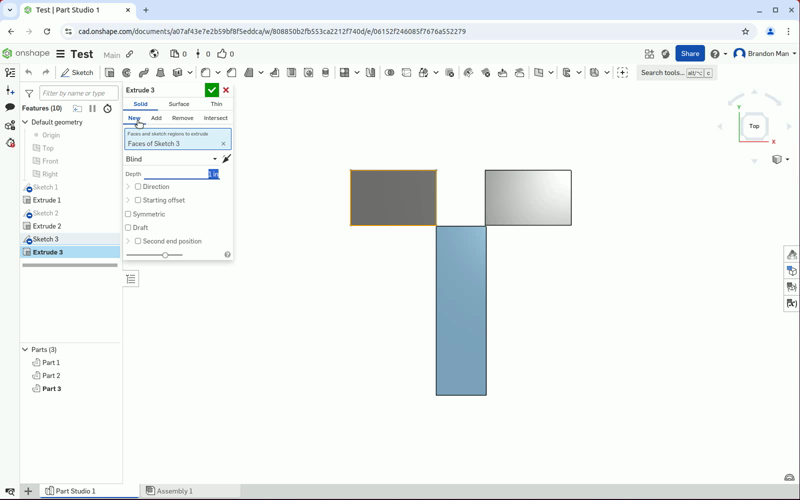
text(11.313)
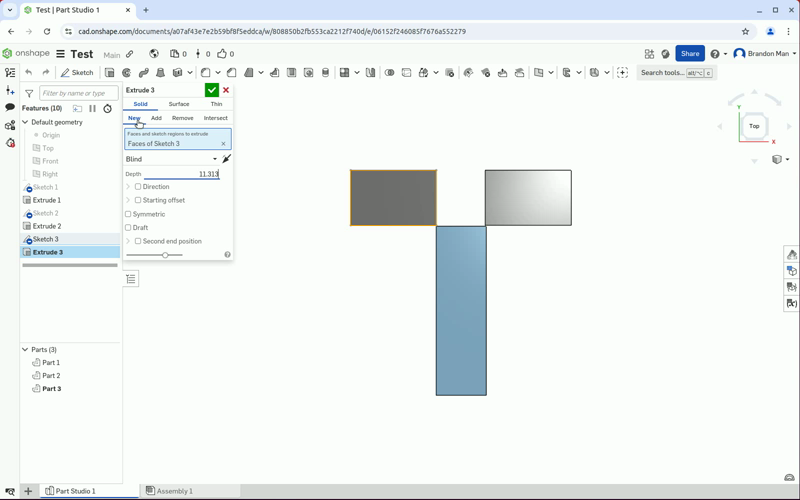
key(enter)
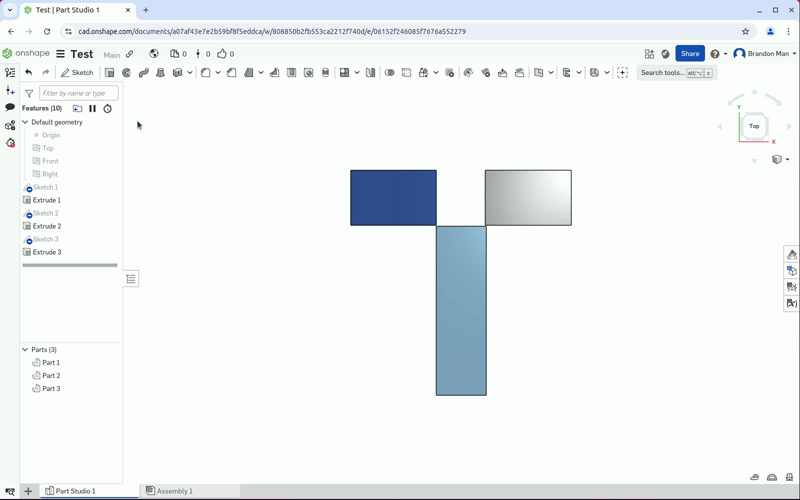
key(shift+h)
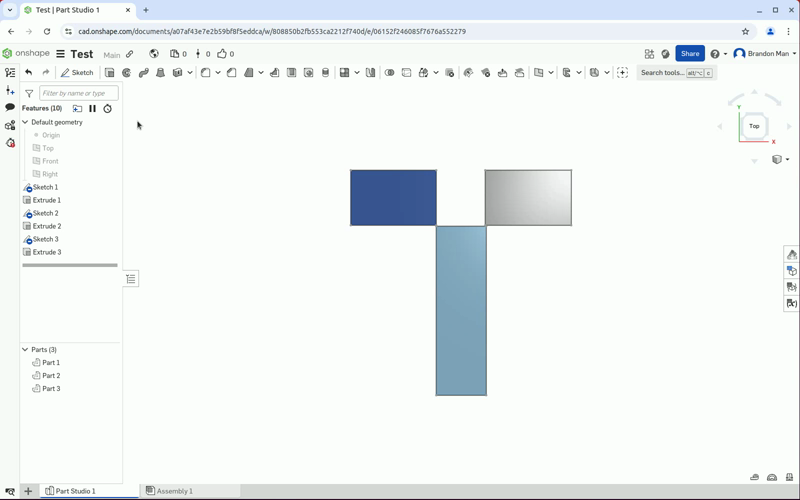
key(shift+h)
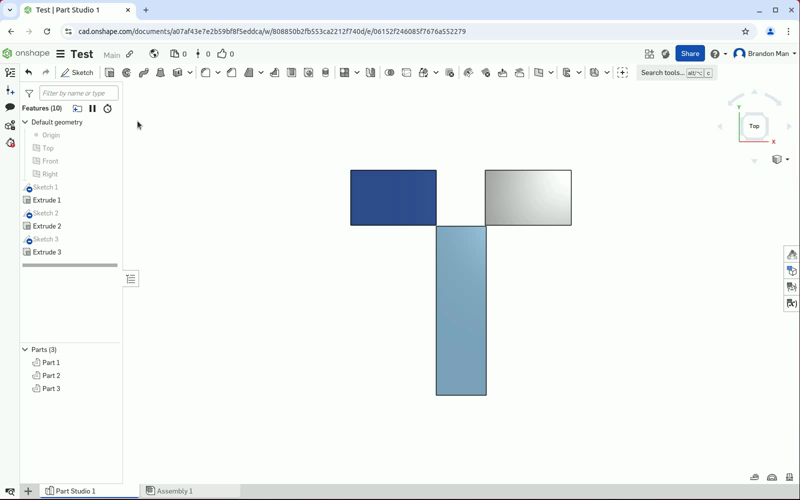
mouse_move(73, 189)
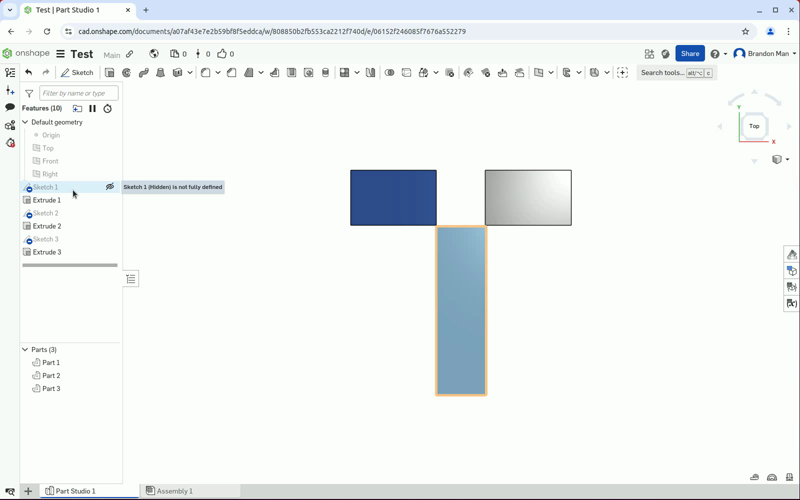
click(73, 189)
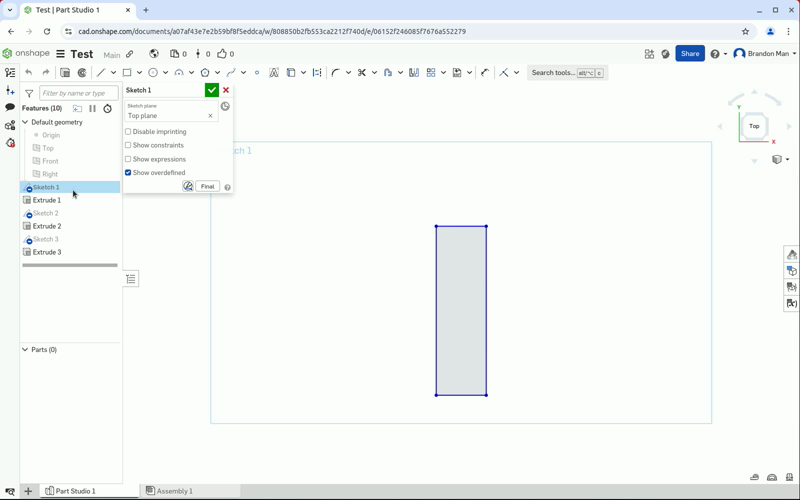
mouse_move(229, 92)
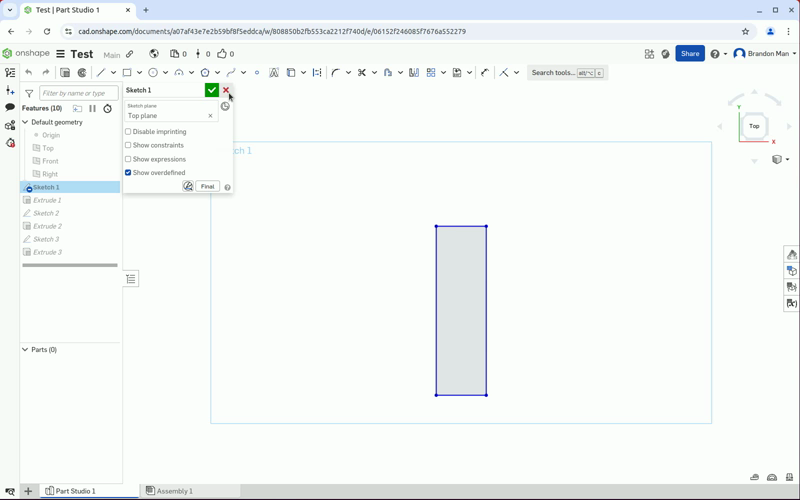
click(229, 92)
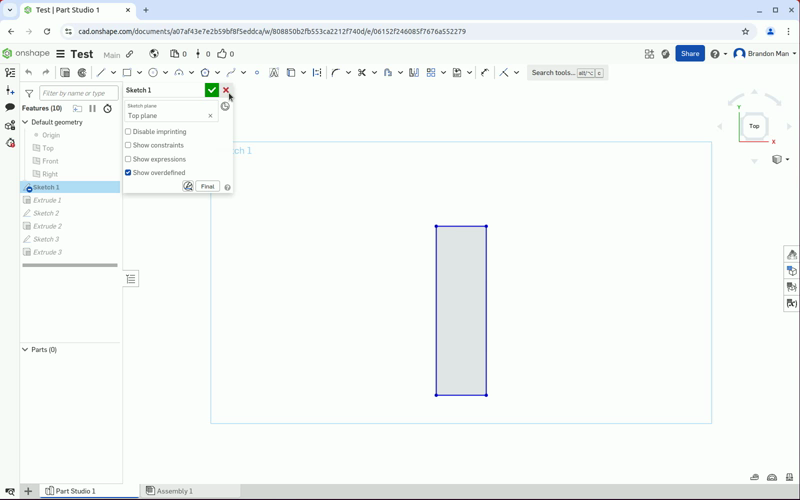
key(shift+s)
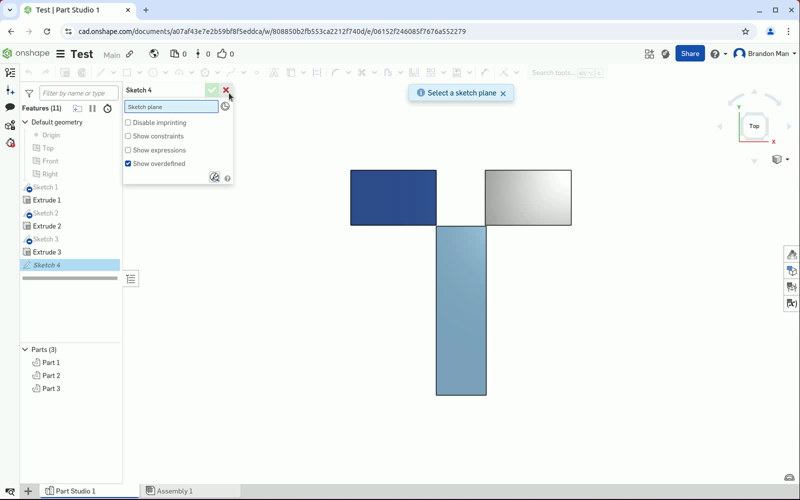
mouse_move(73, 150)
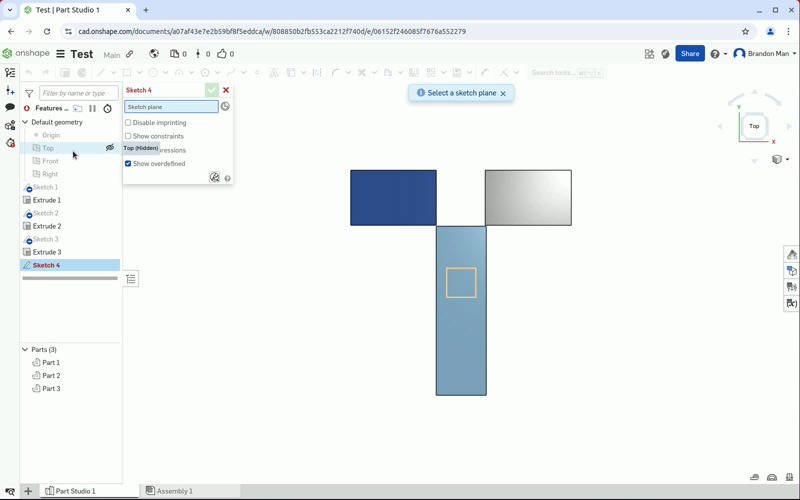
click(73, 150)
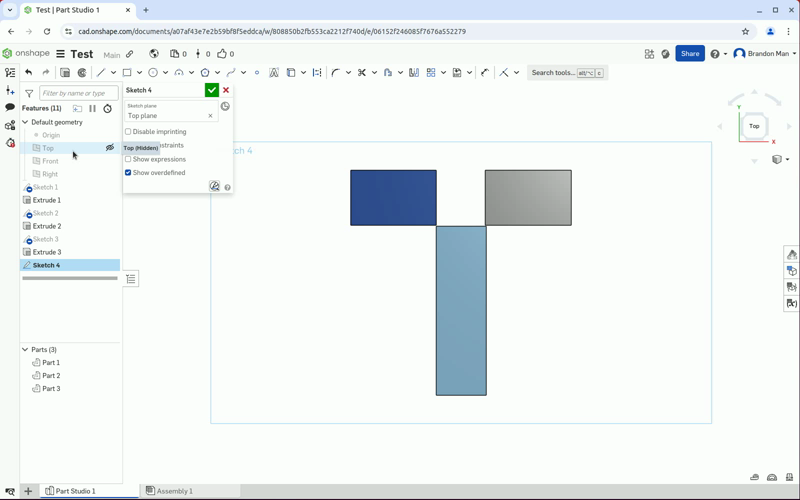
mouse_move(73, 352)
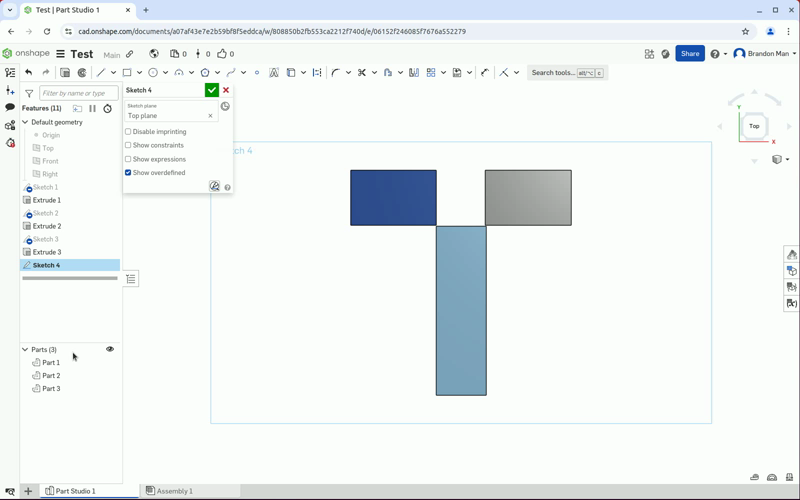
key(y)
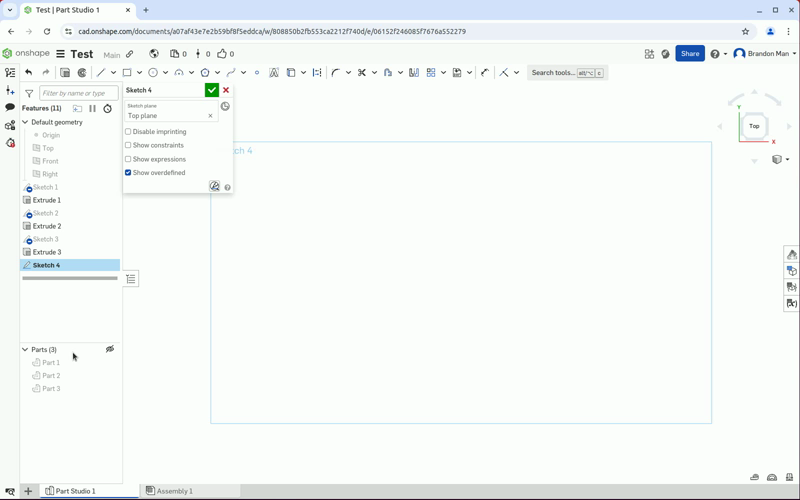
key(l)
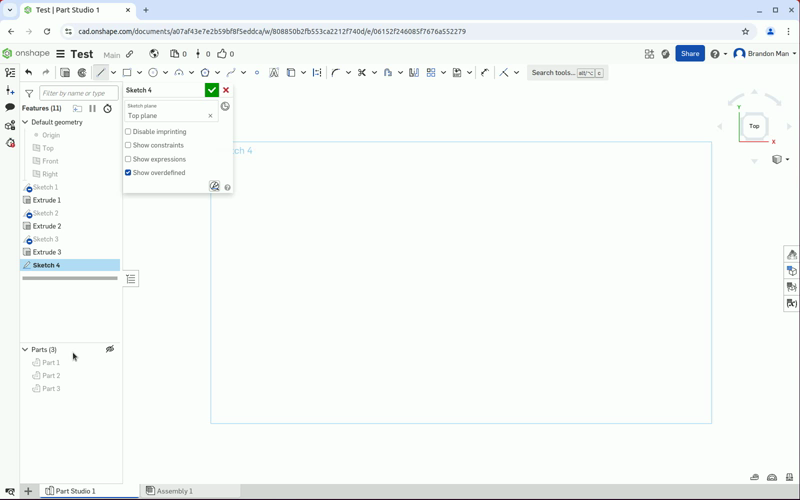
key_down(shift)
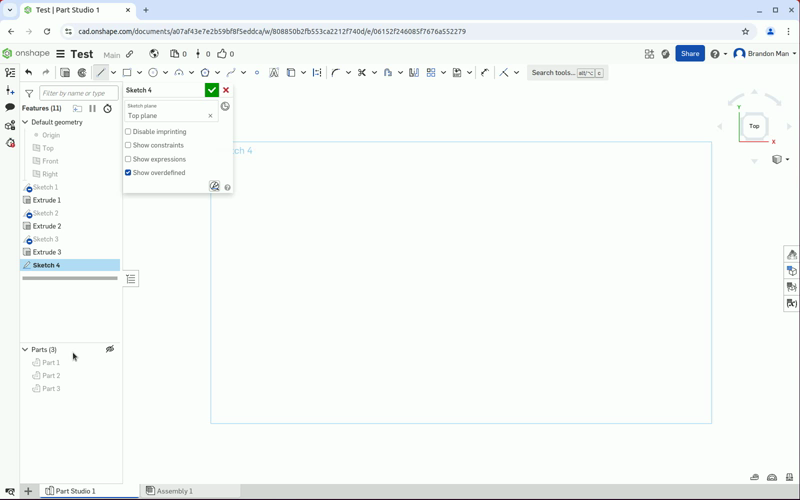
mouse_move(436, 225)
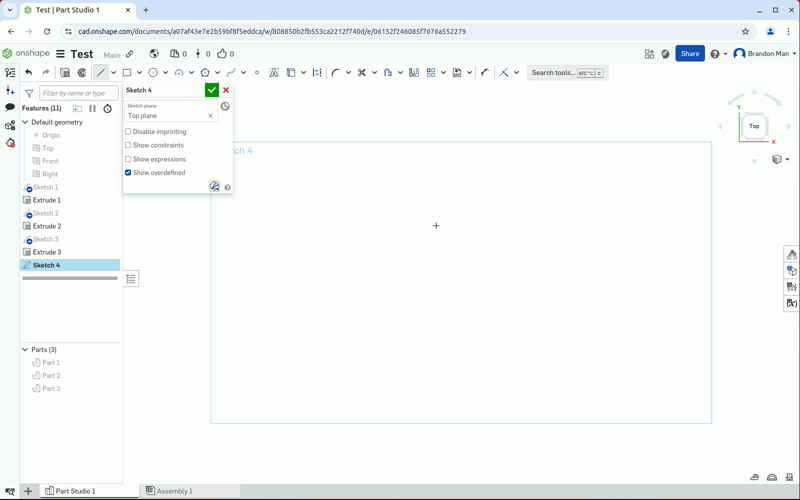
click(436, 225)
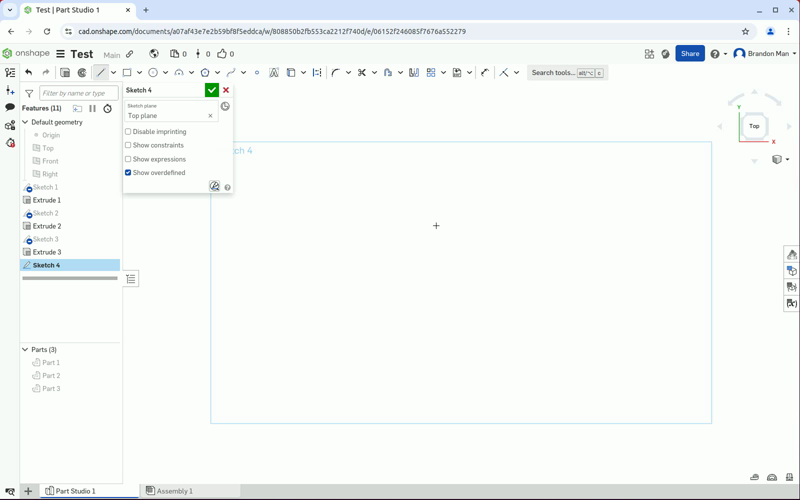
key_up(shift)
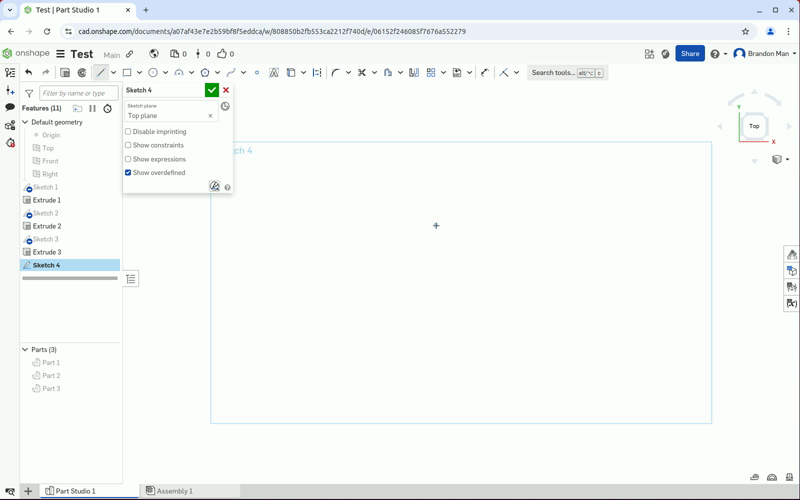
key_down(shift)
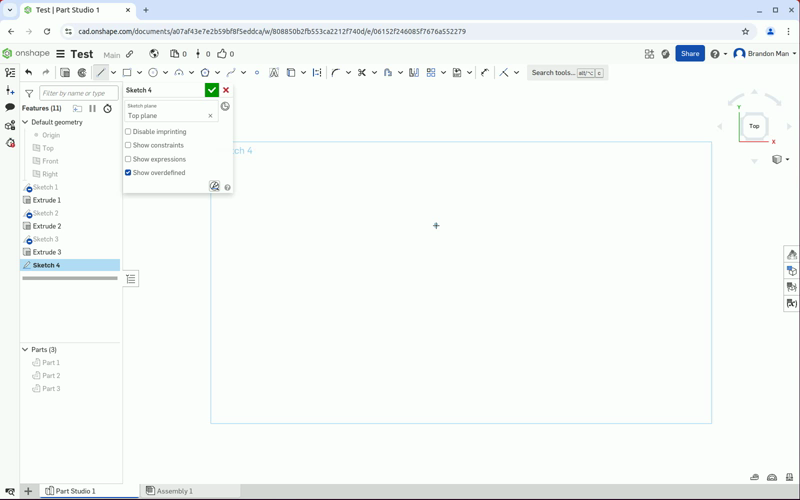
mouse_move(466, 225)
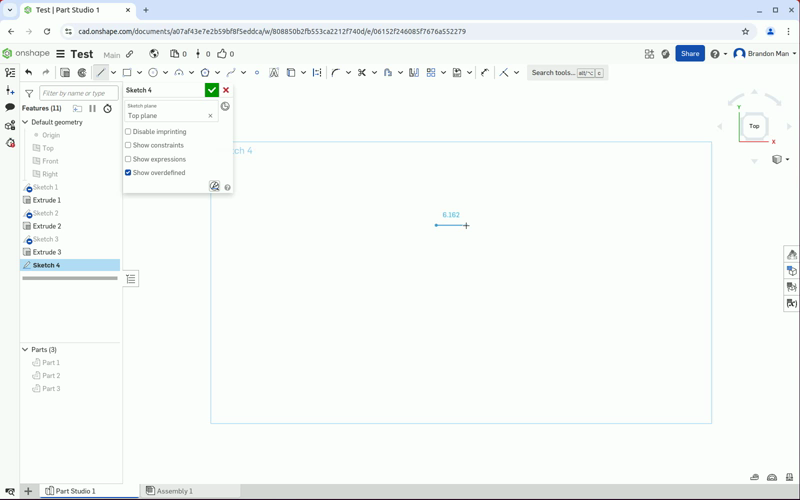
mouse_move(486, 225)
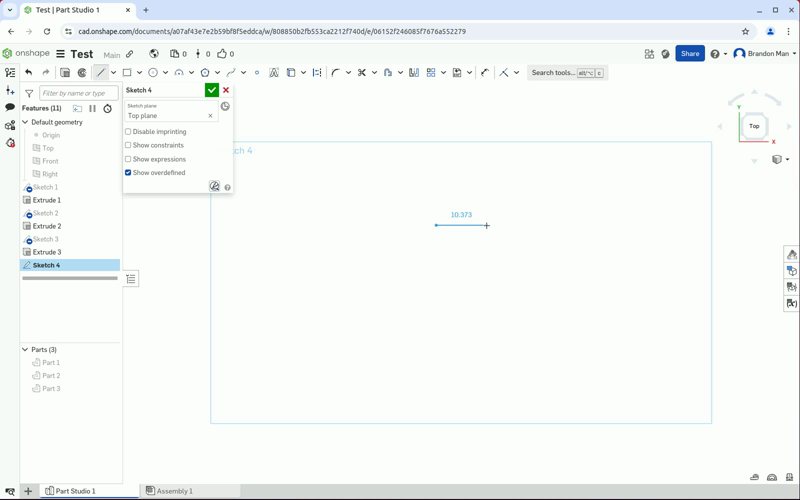
click(486, 225)
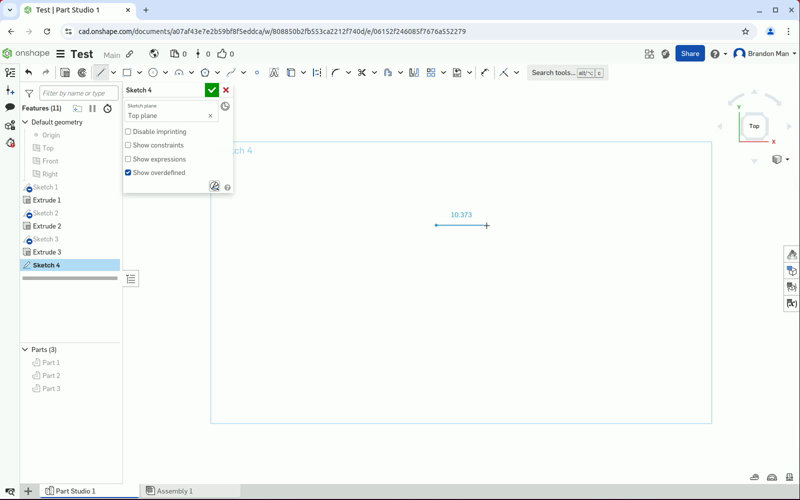
key_up(shift)
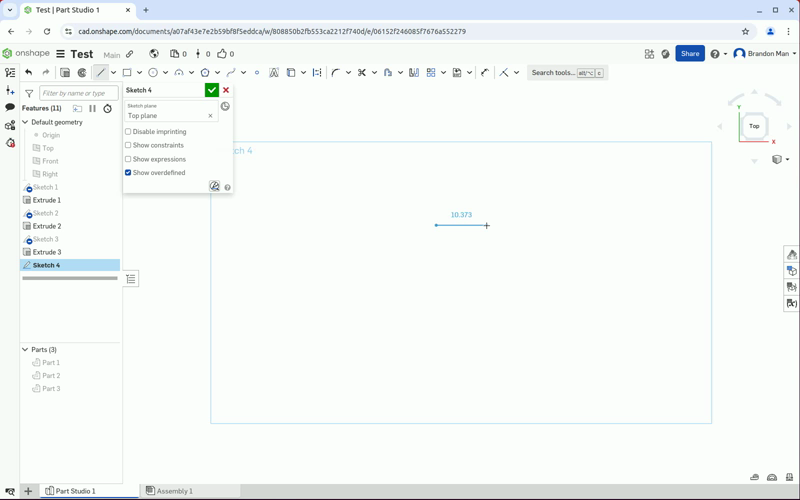
key_down(shift)
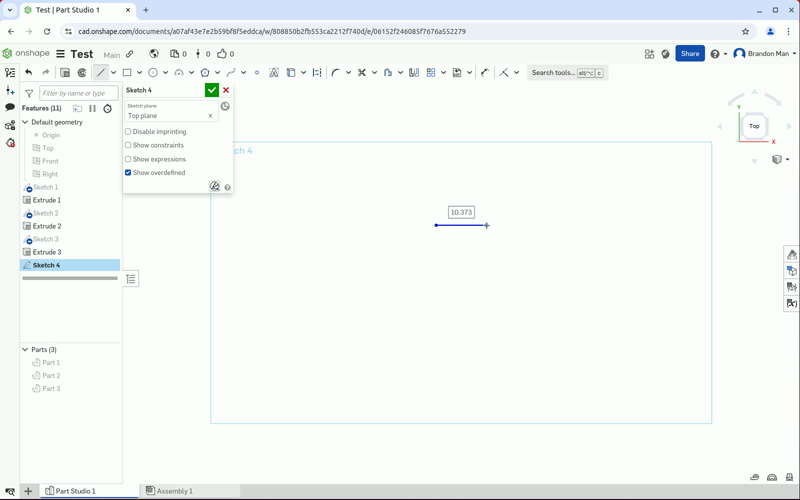
mouse_move(516, 225)
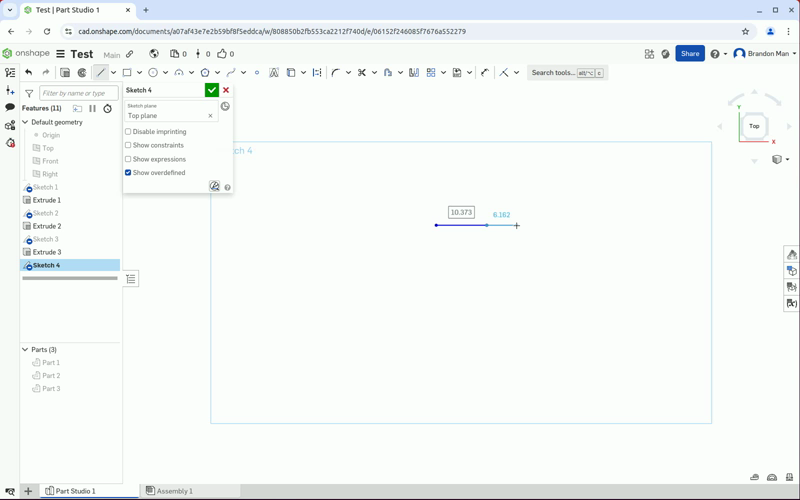
mouse_move(486, 169)
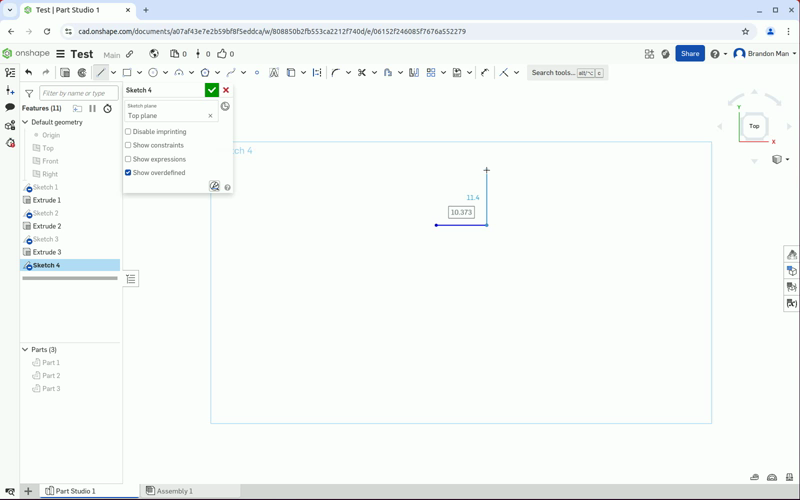
click(486, 169)
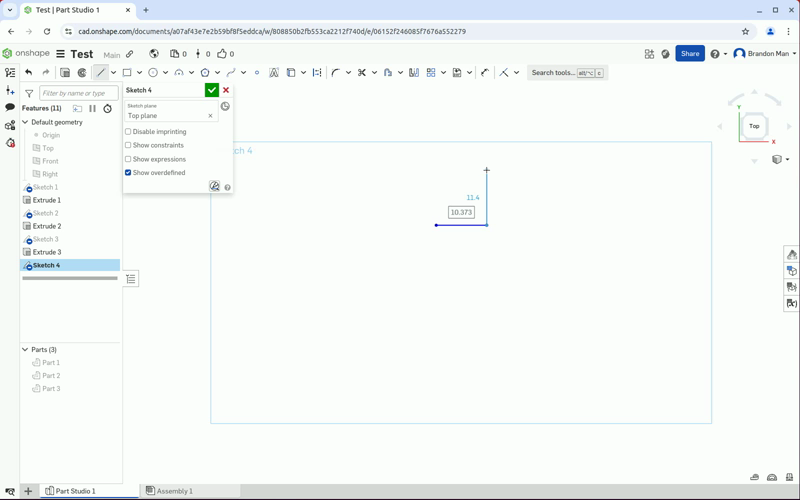
key_up(shift)
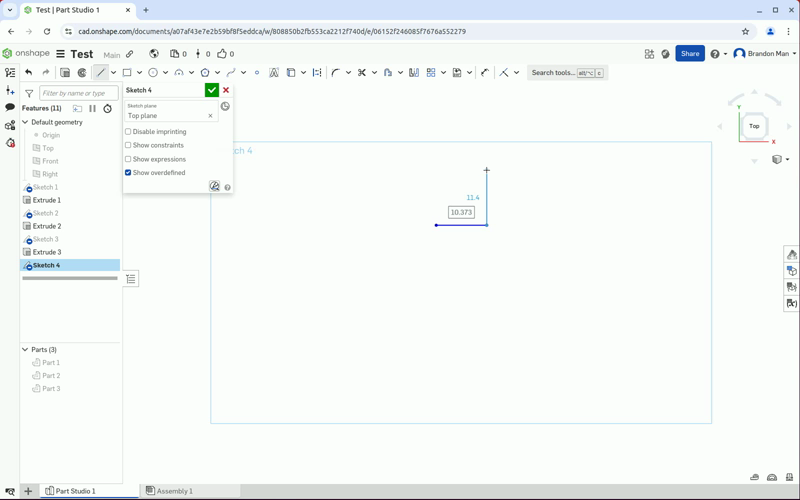
key_down(shift)
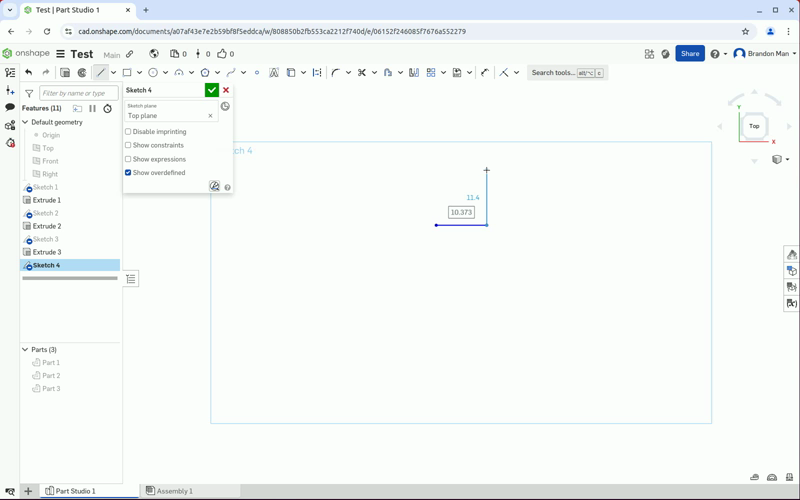
mouse_move(516, 169)
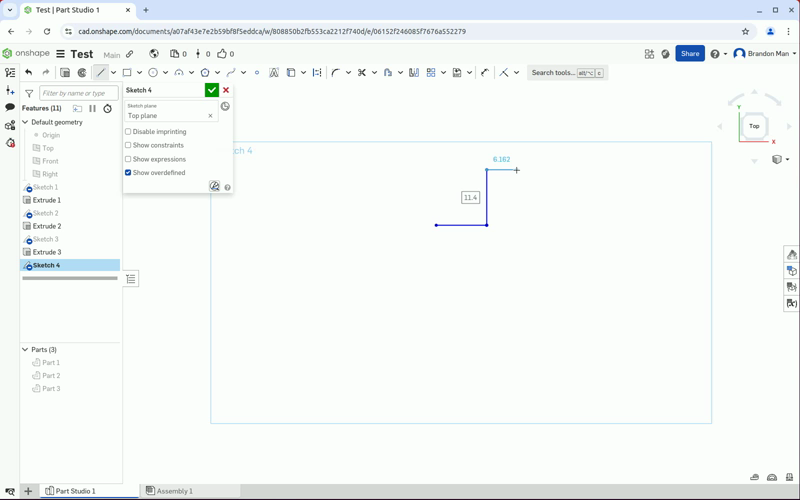
mouse_move(436, 169)
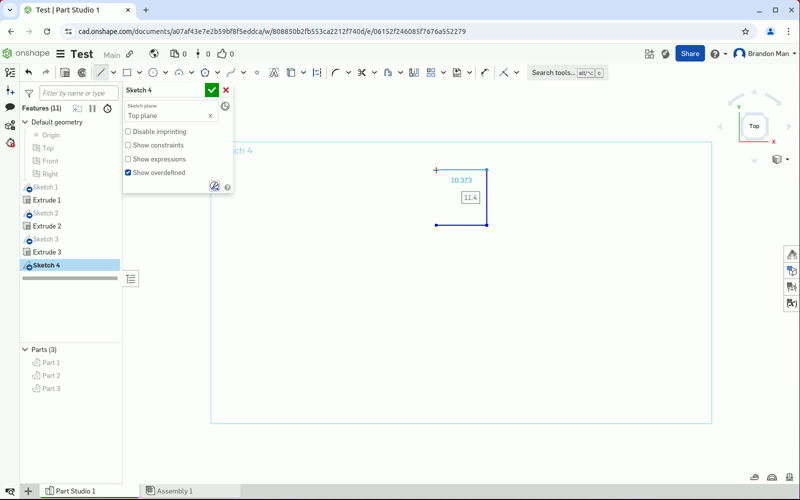
click(436, 169)
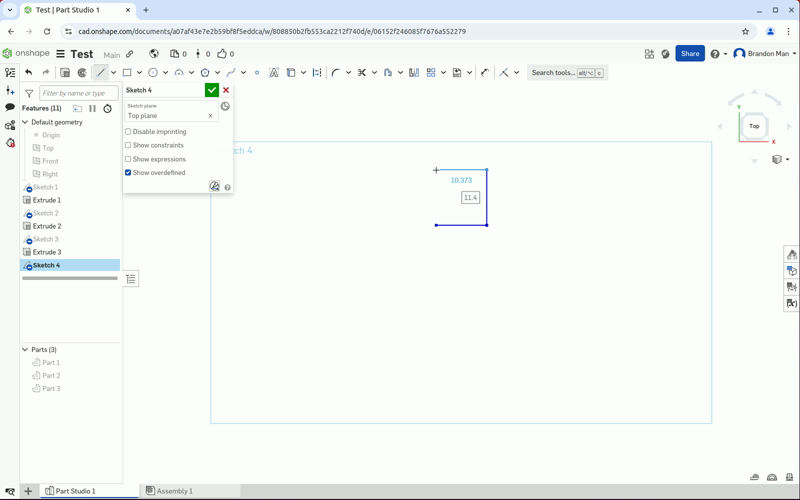
key_up(shift)
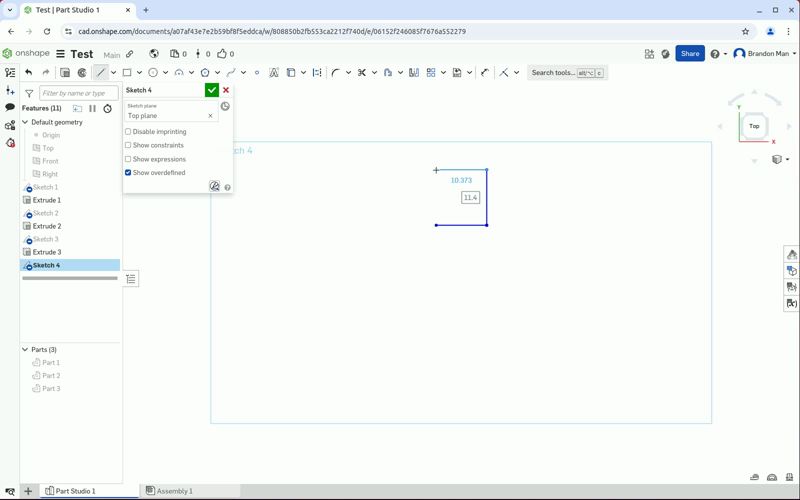
mouse_move(466, 169)
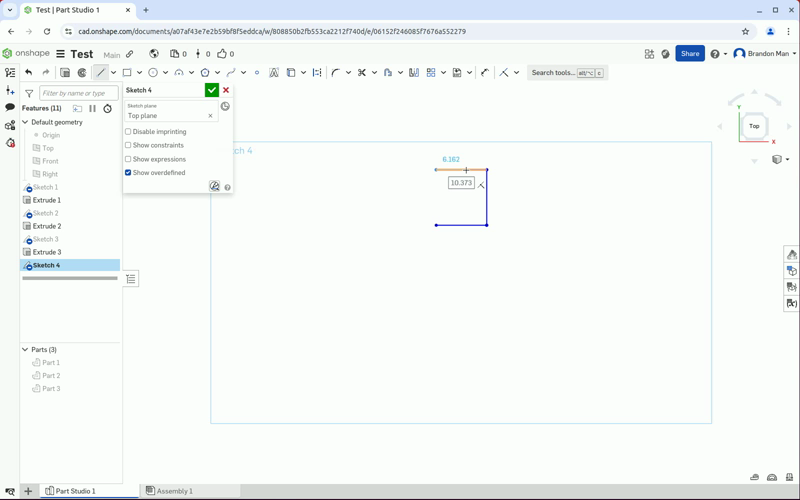
key_down(shift)
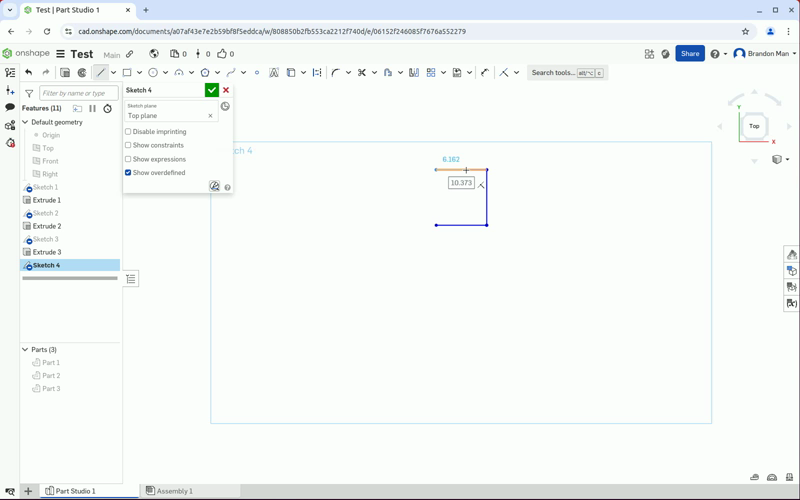
mouse_move(436, 225)
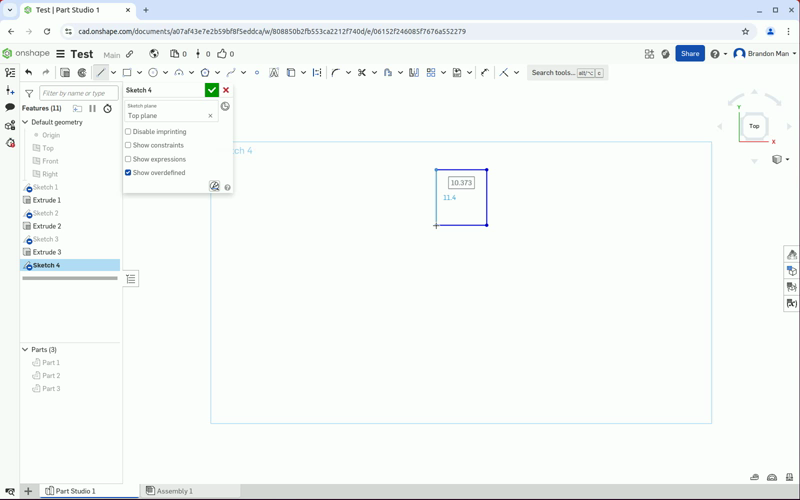
key_up(shift)
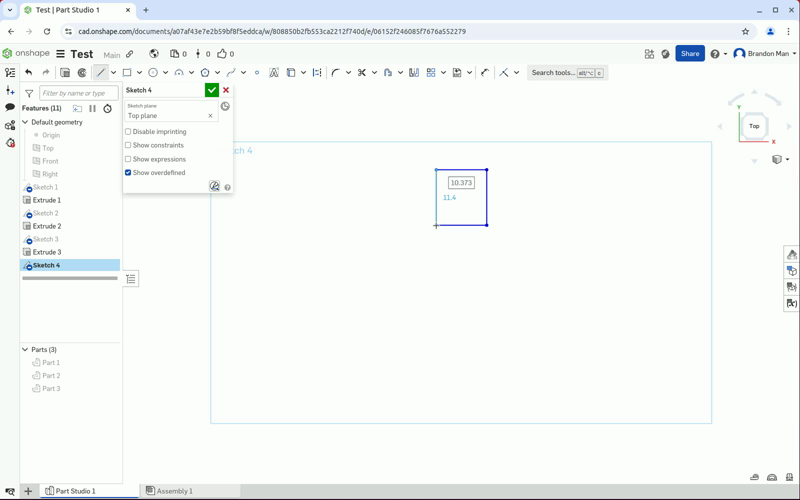
click(436, 225)
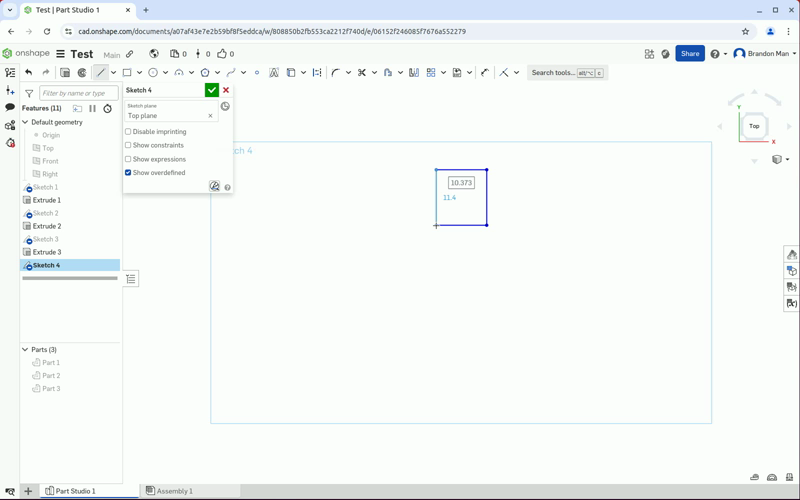
key(esc)
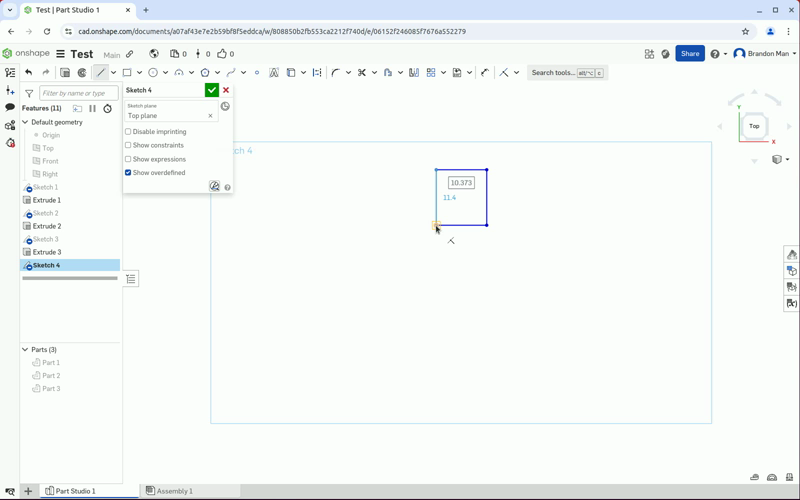
mouse_move(449, 200)
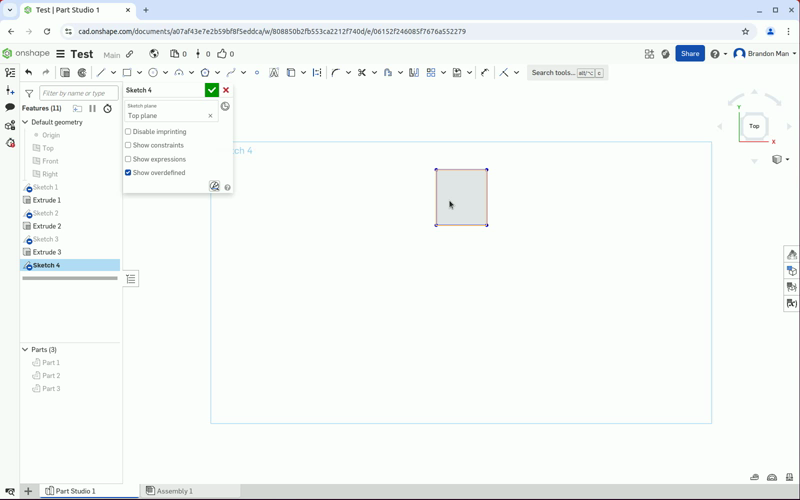
click(449, 200)
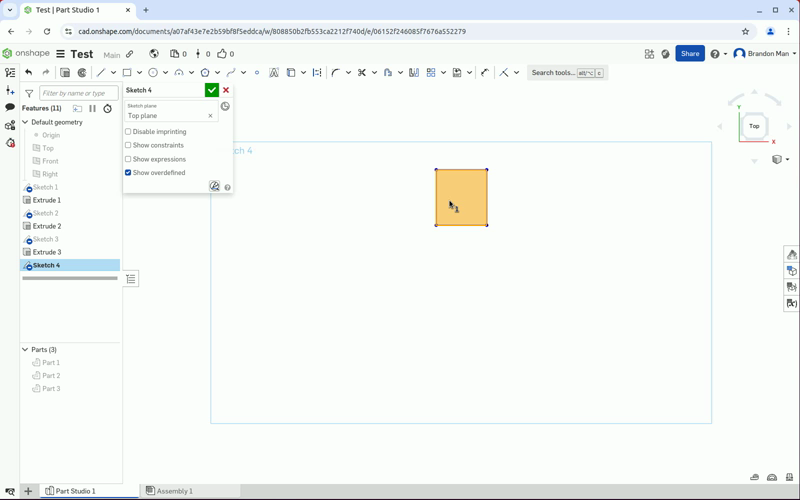
mouse_move(73, 352)
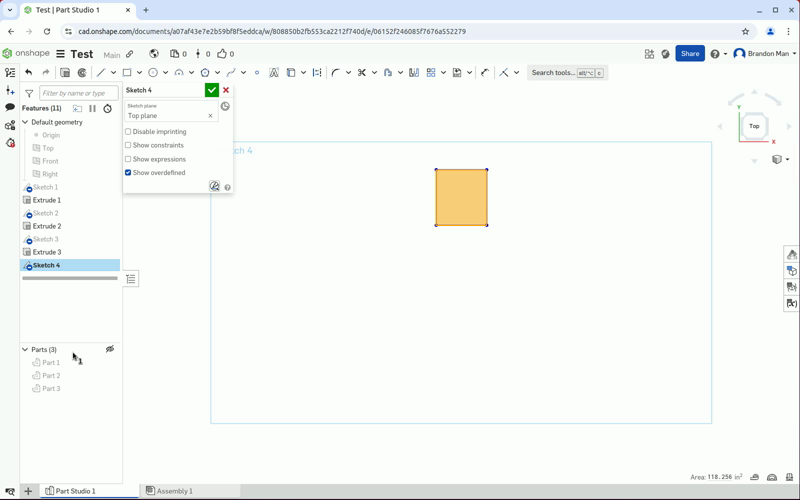
key(shift+y)
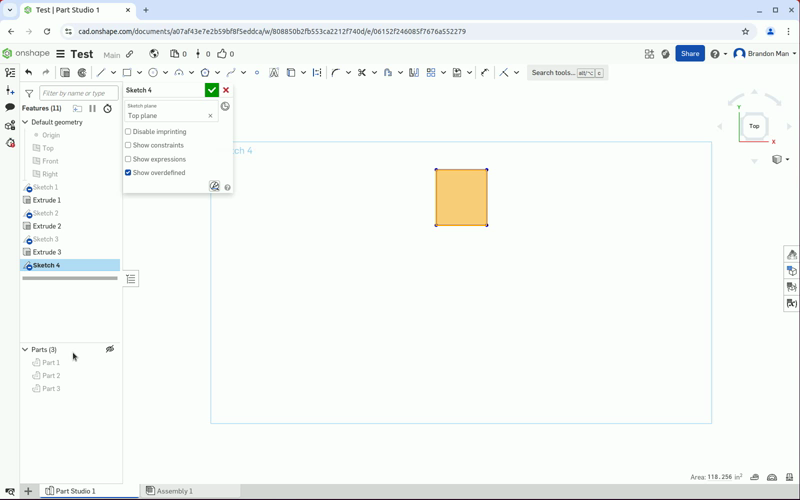
key(shift+e)
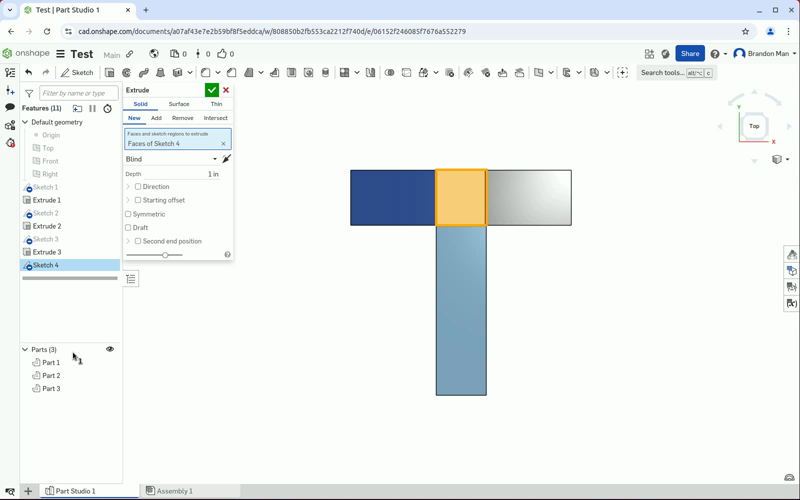
mouse_move(143, 106)
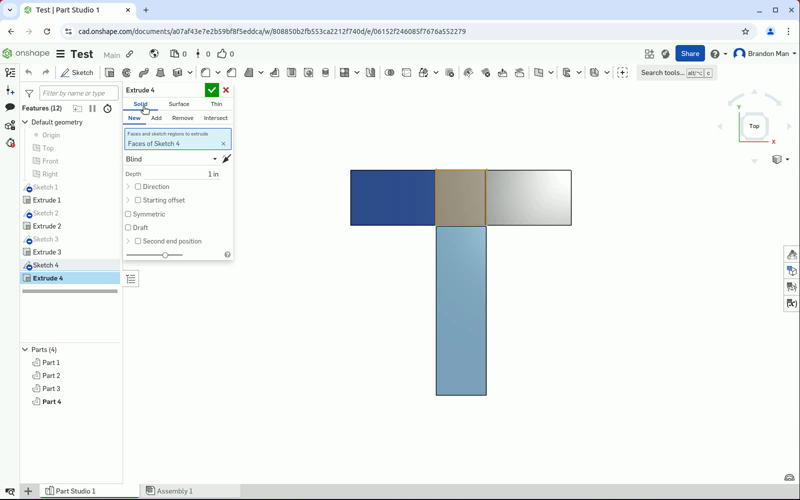
click(143, 106)
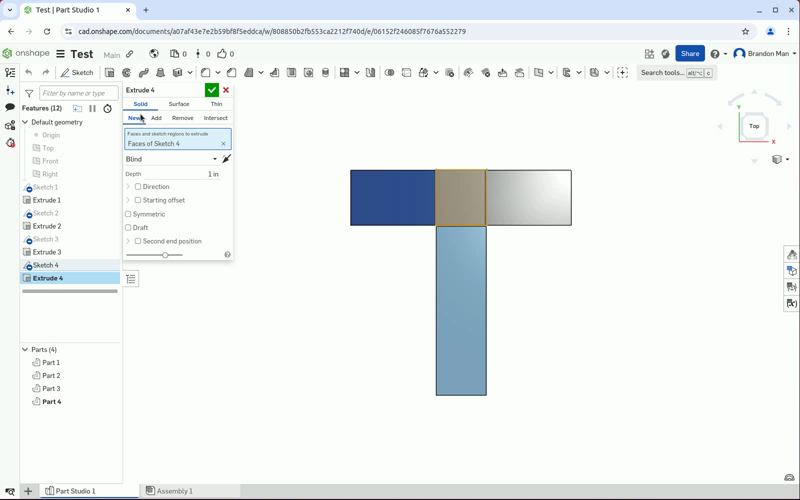
mouse_move(137, 120)
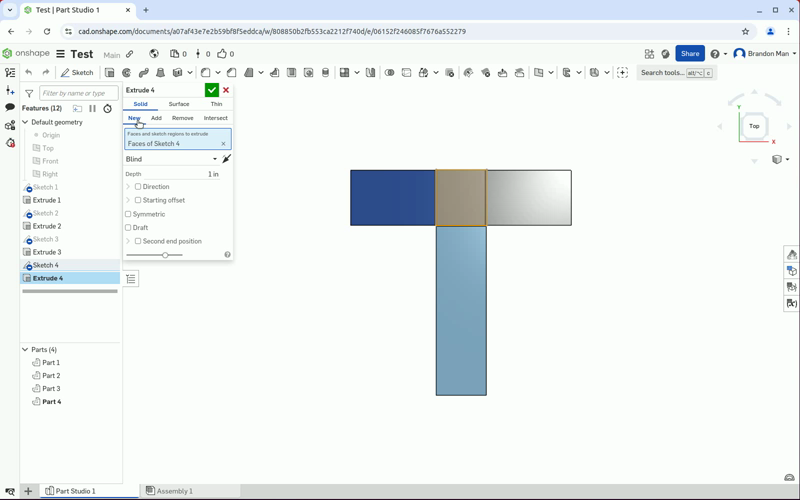
click(137, 120)
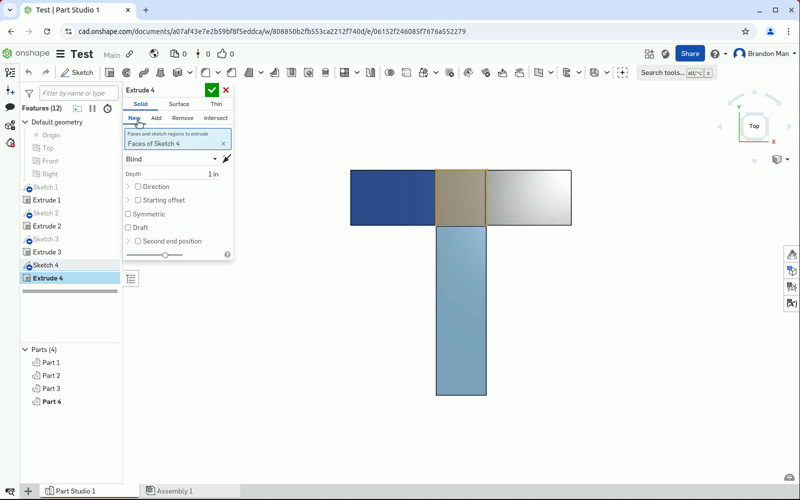
key(tab, 4)
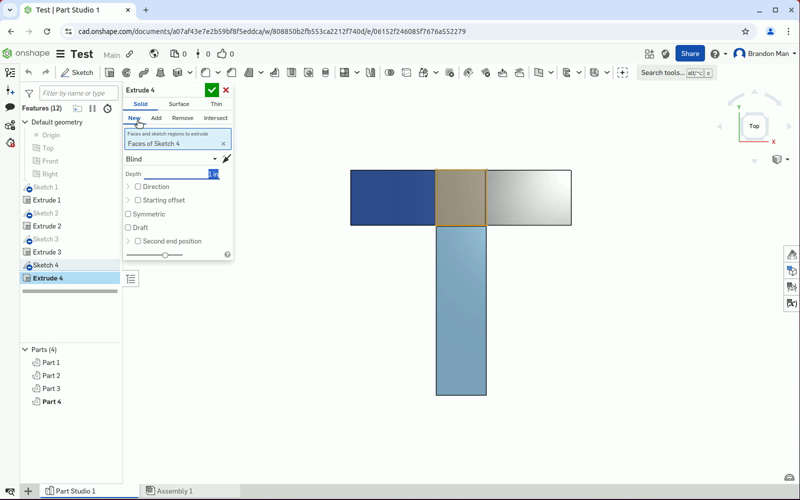
text(11.313)
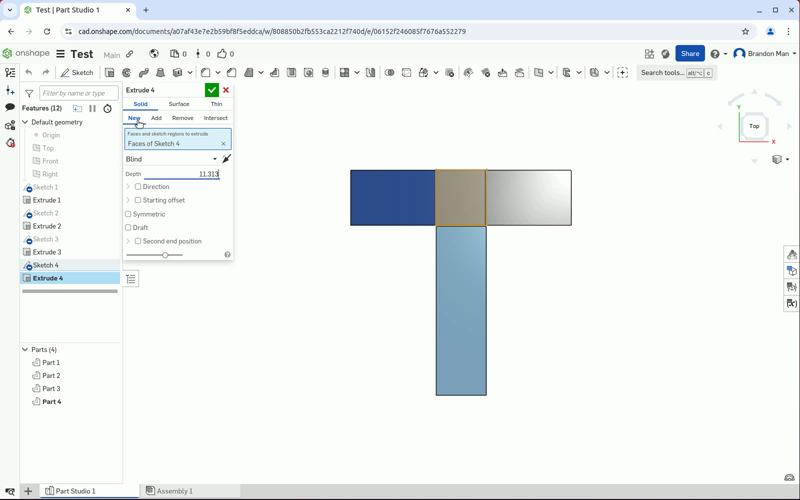
key(enter)
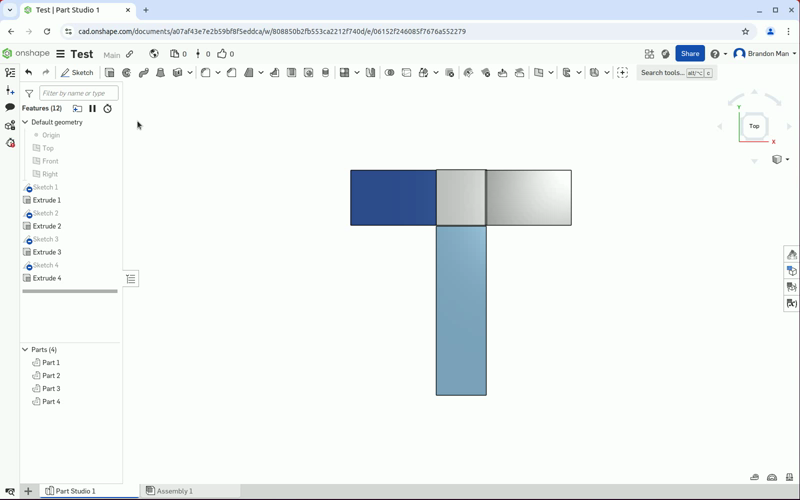
key(shift+h)
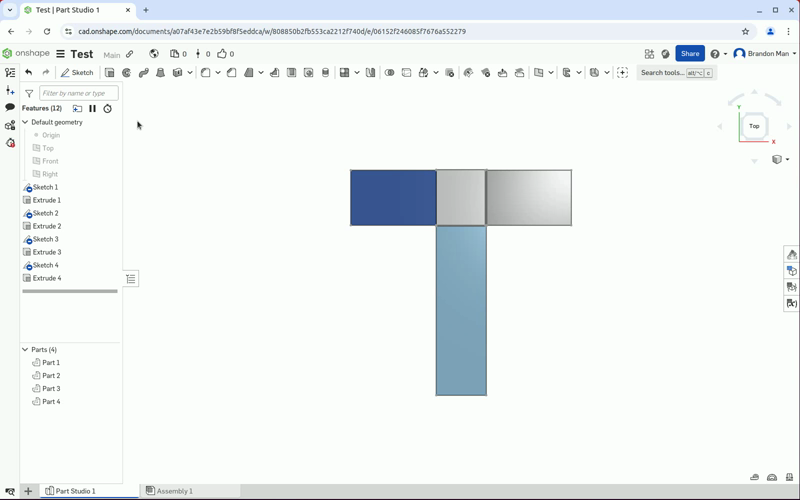
key(shift+h)
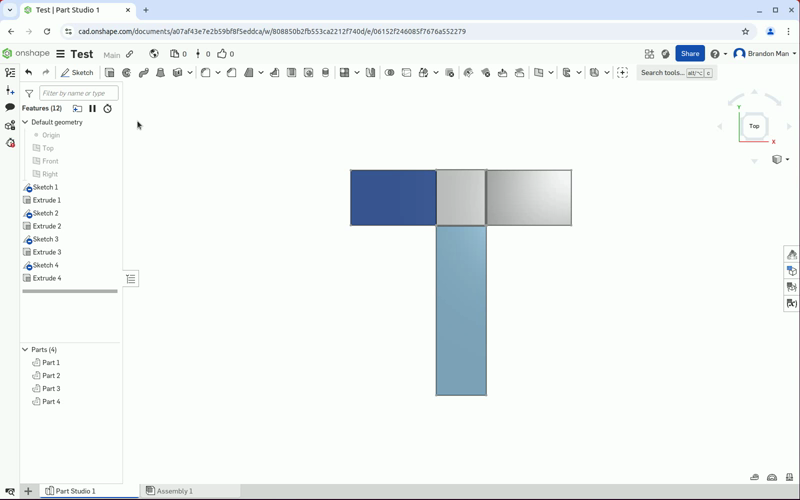
key(shift+7)
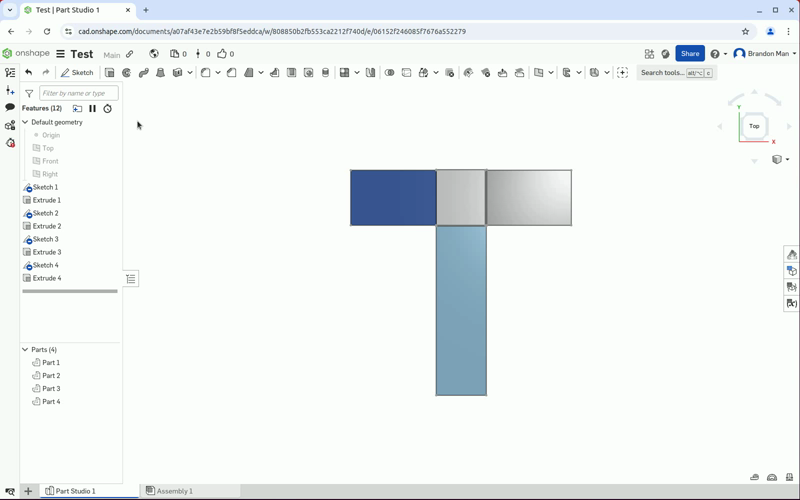
key(up, 3)
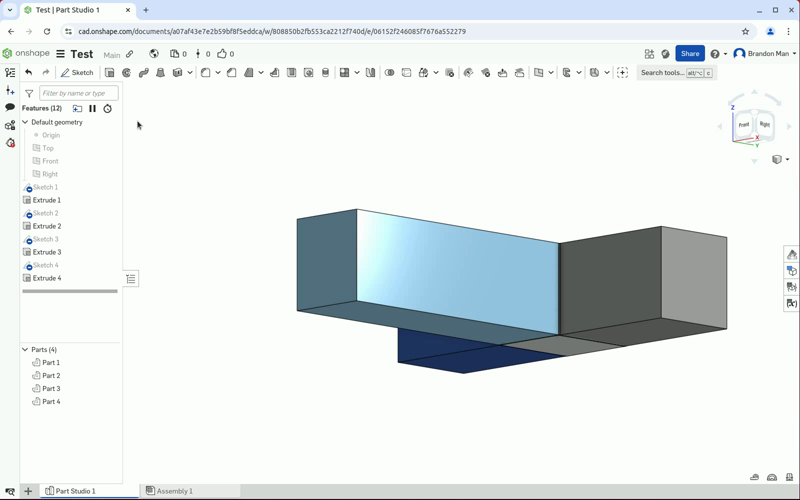
key(left, 3)
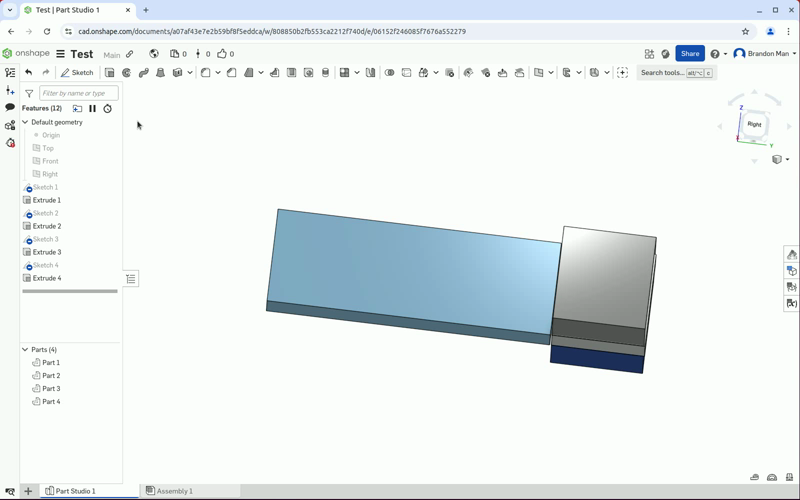
key(right, 3)
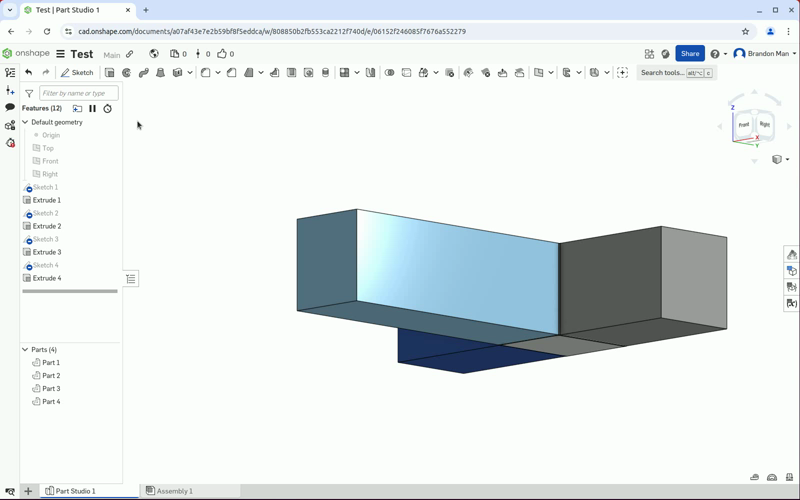
key(down, 3)
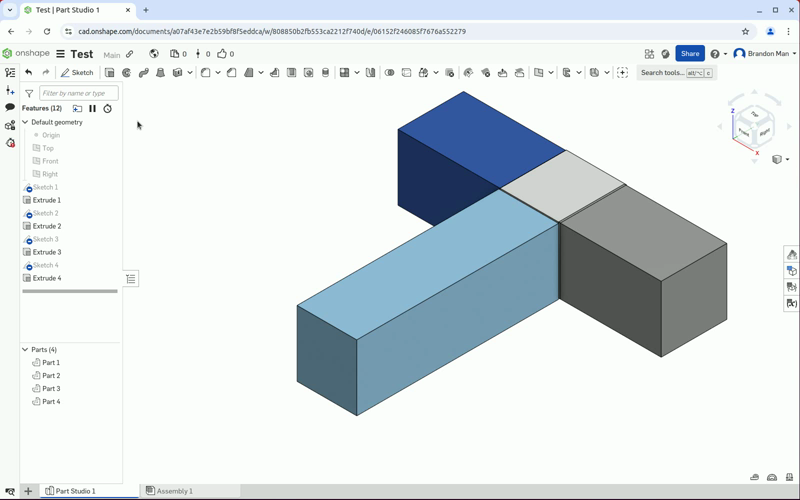
mouse_move(73, 189)
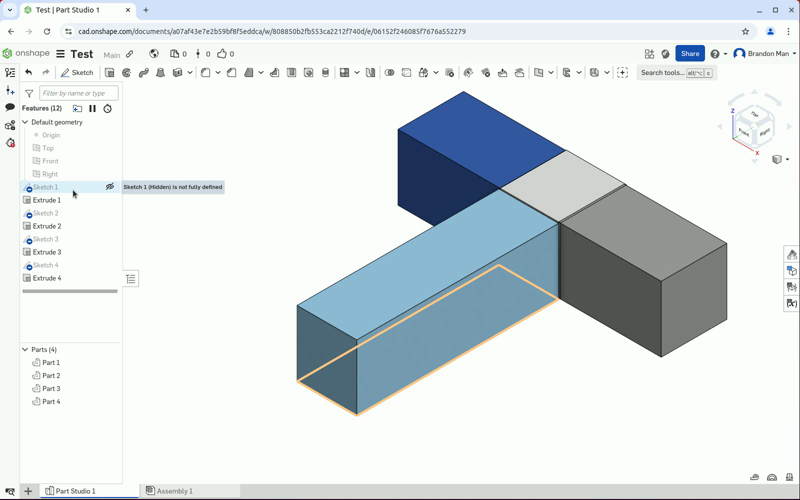
click(73, 189)